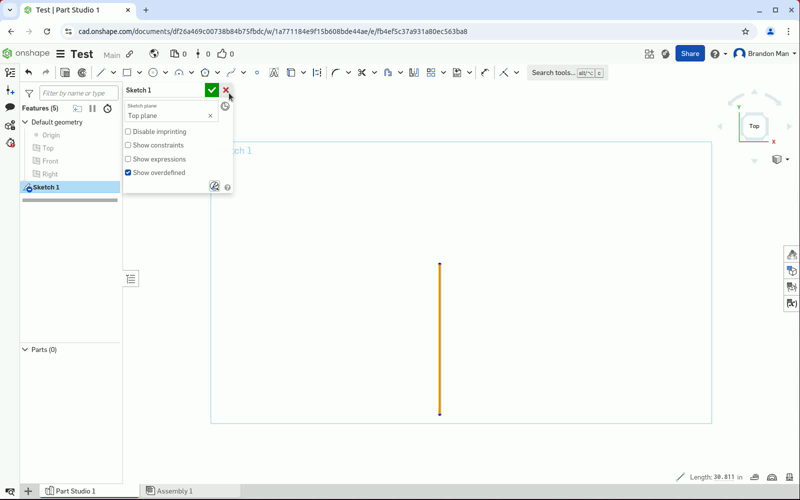
key(shift+h)
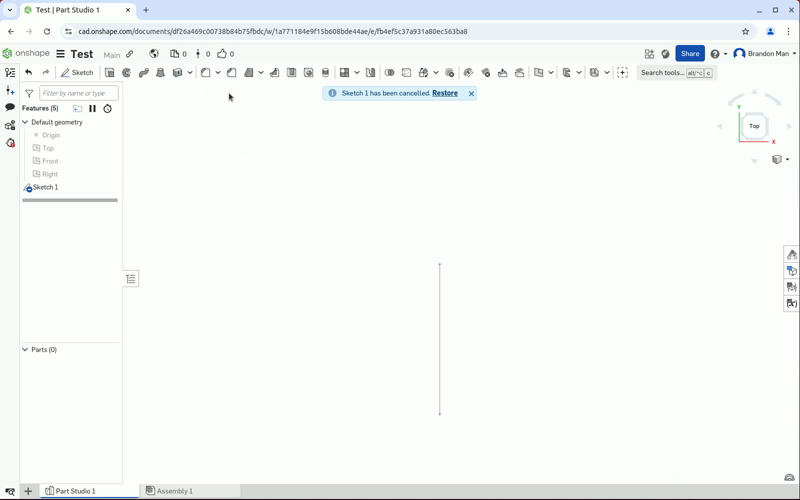
key(shift+s)
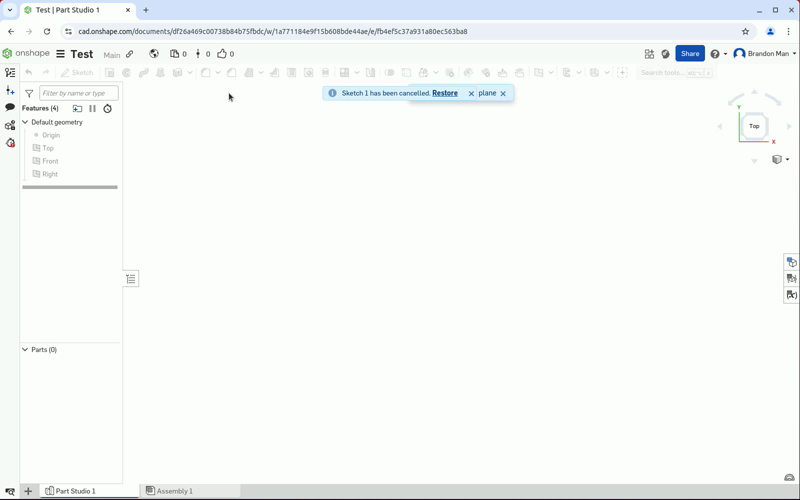
mouse_move(73, 150)
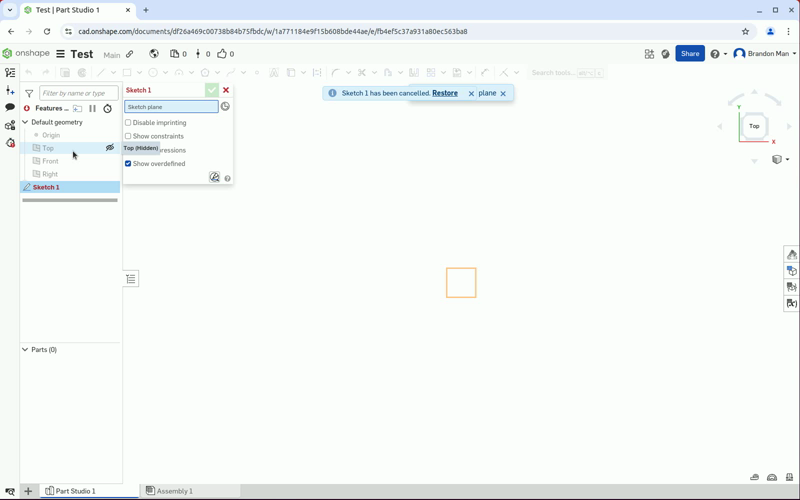
click(73, 150)
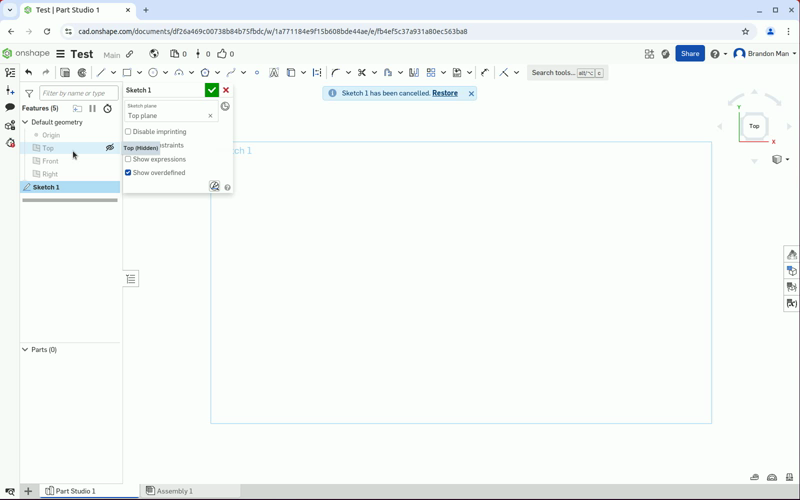
mouse_move(73, 352)
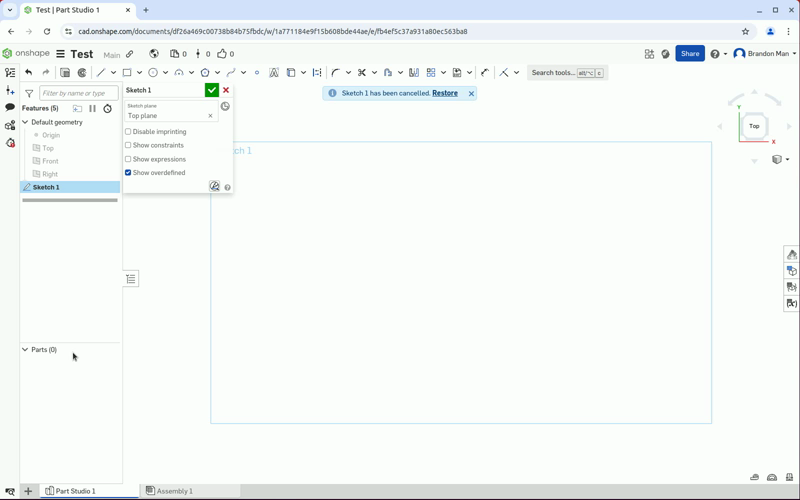
key(y)
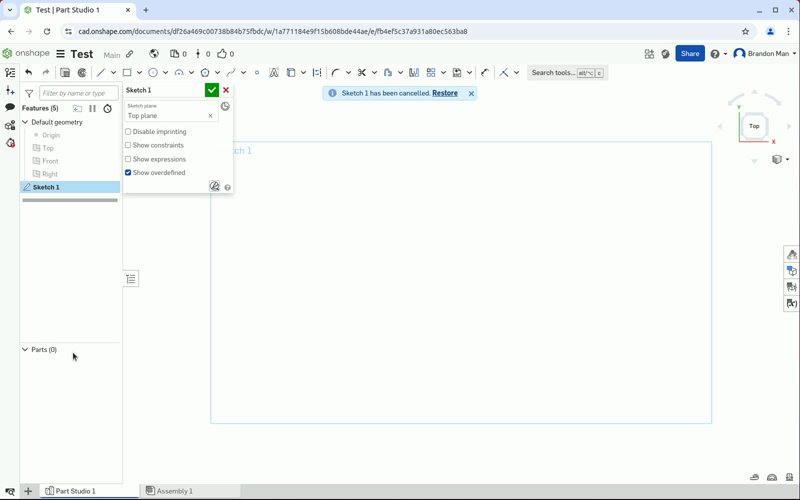
key(c)
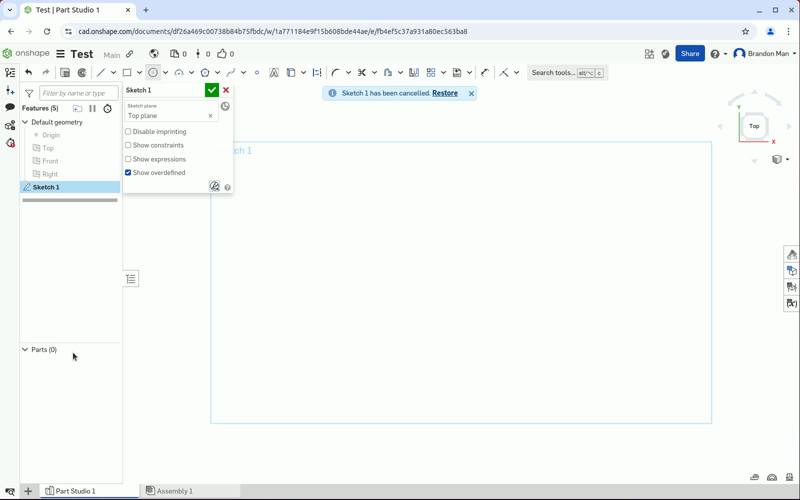
key_down(shift)
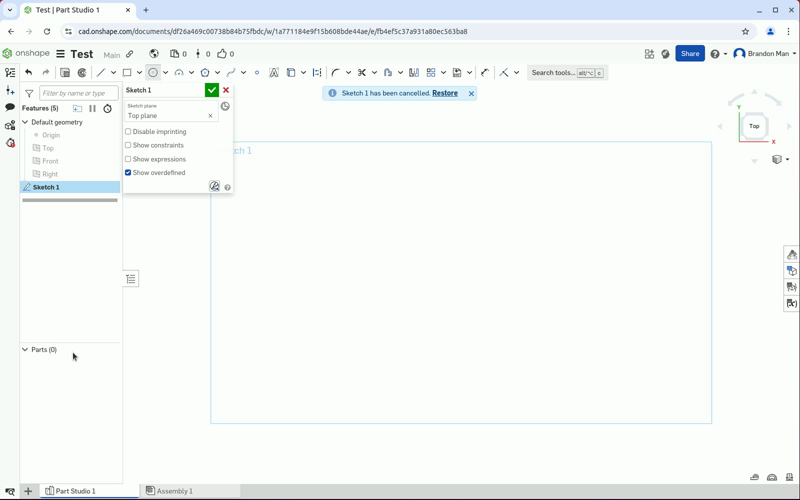
mouse_move(461, 282)
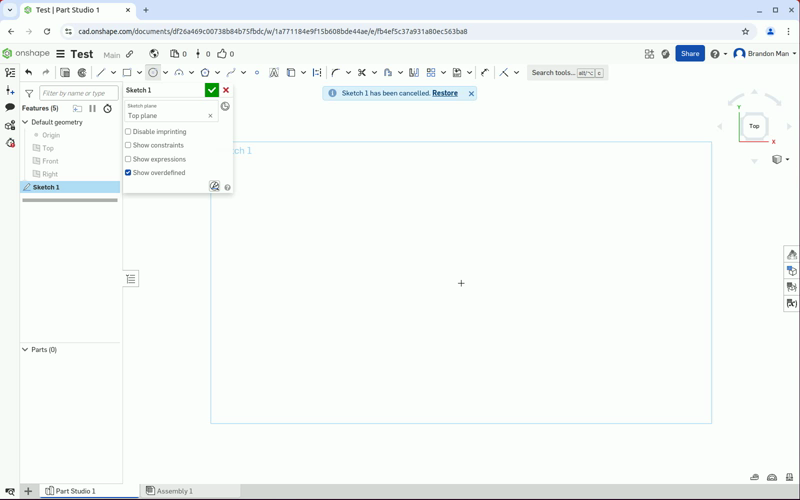
click(461, 282)
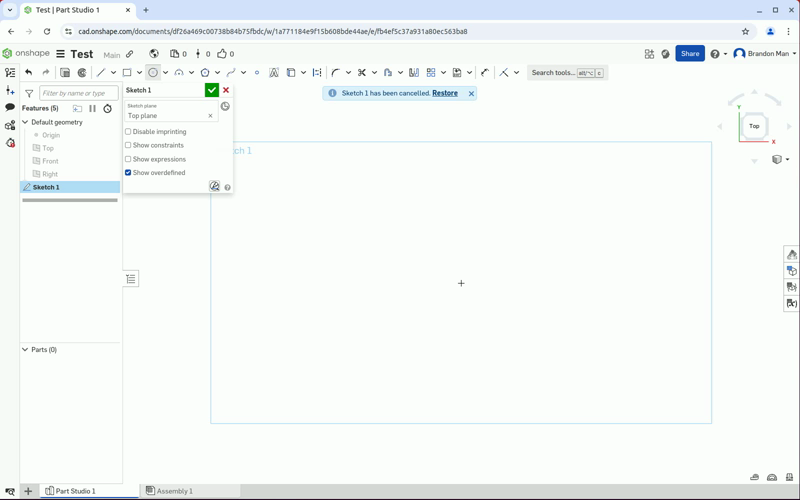
key_up(shift)
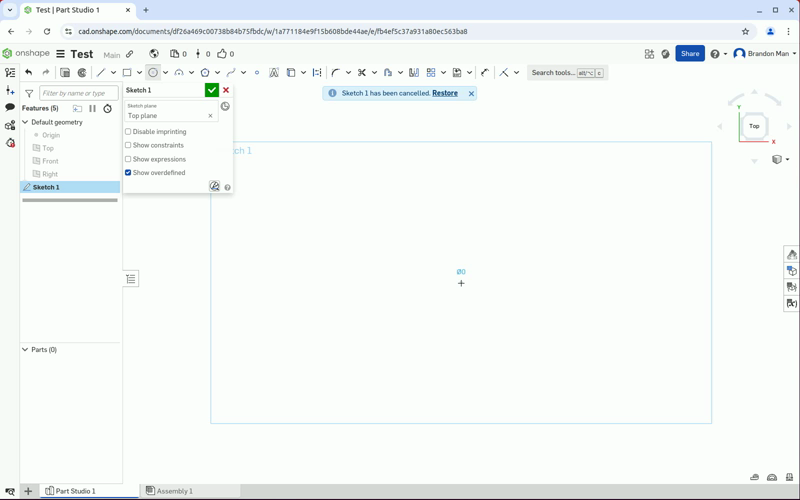
mouse_move(514, 282)
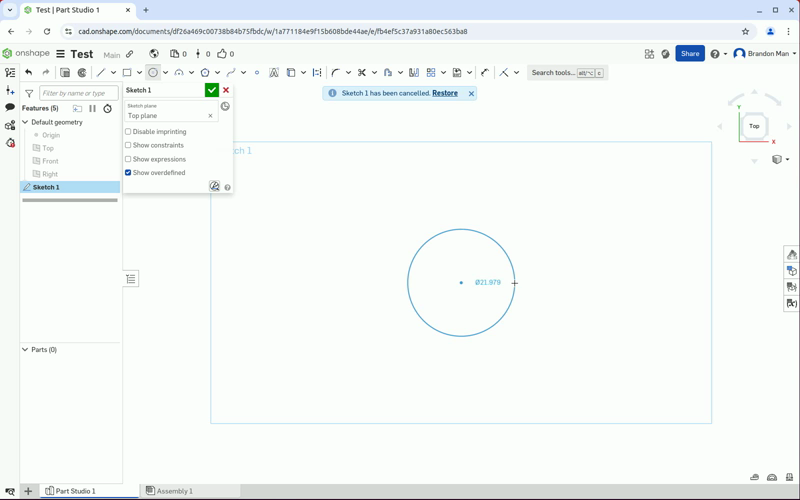
click(514, 282)
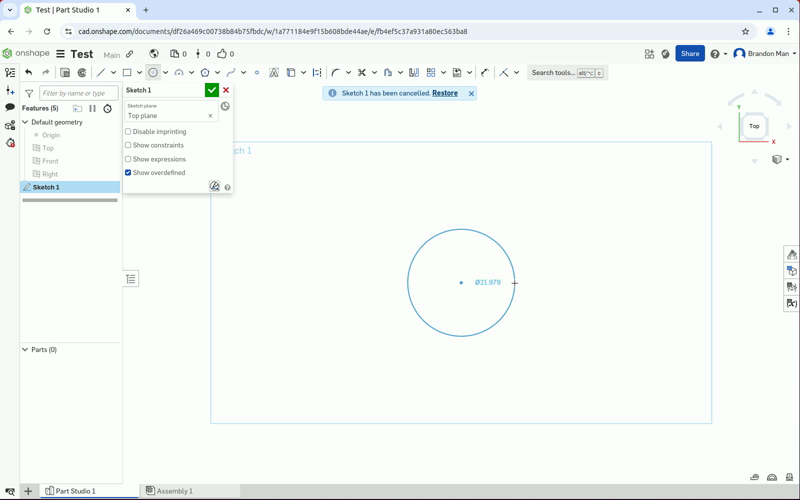
key(esc)
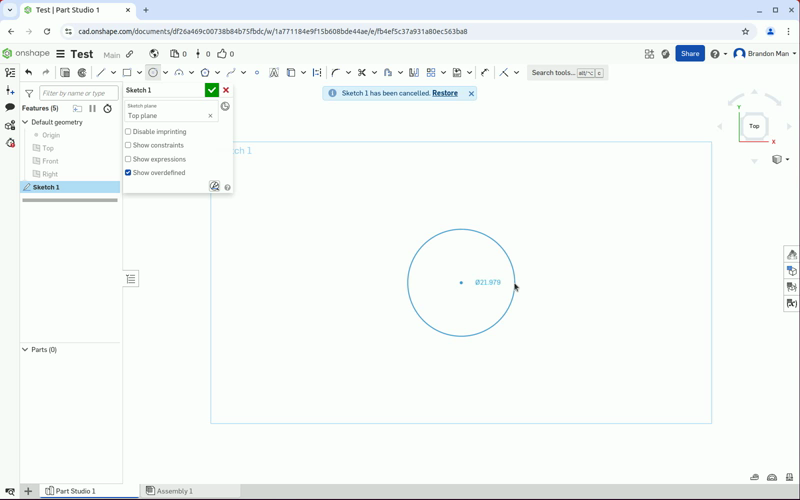
key(c)
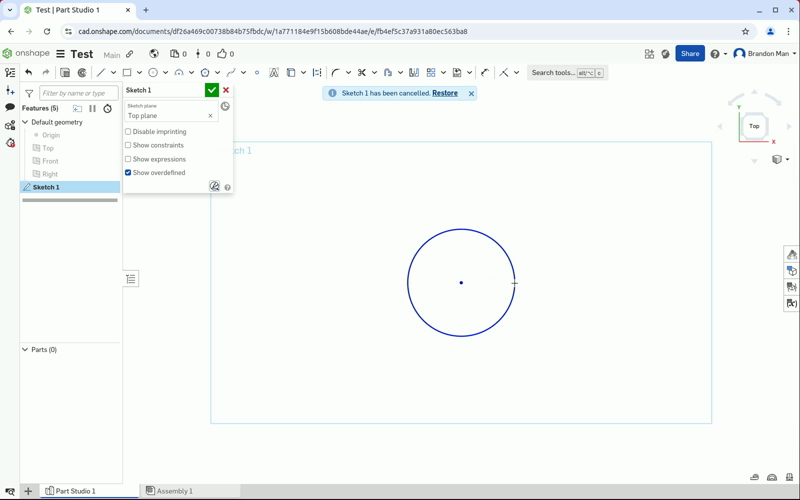
key_down(shift)
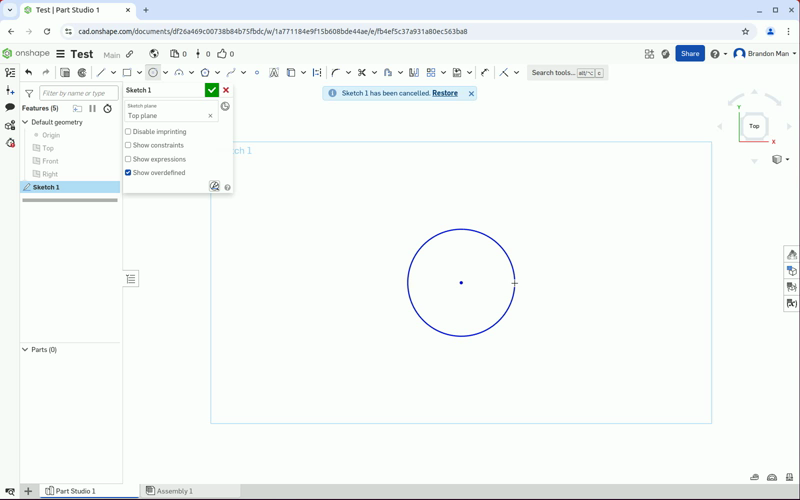
mouse_move(461, 282)
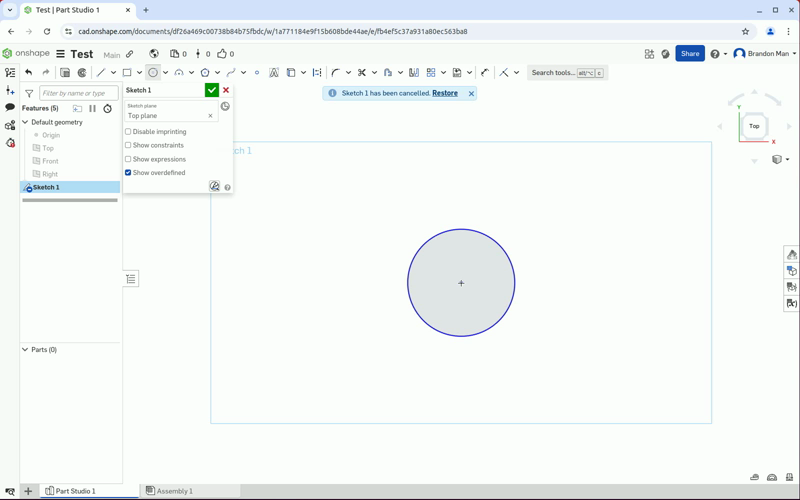
click(461, 282)
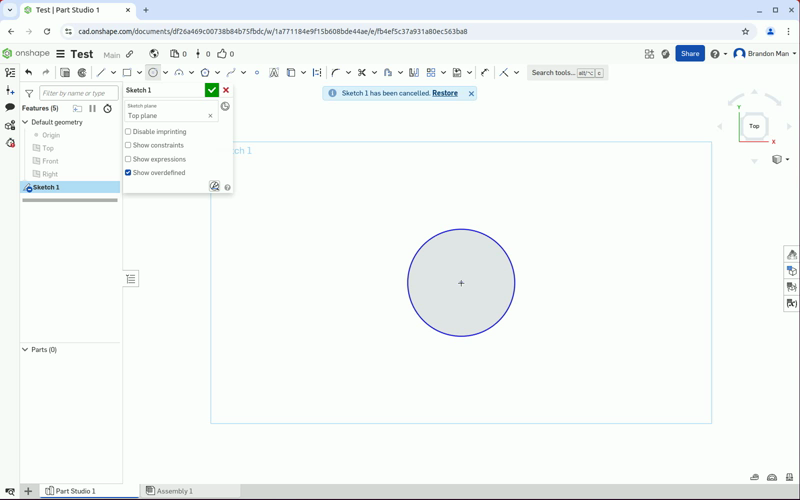
key_up(shift)
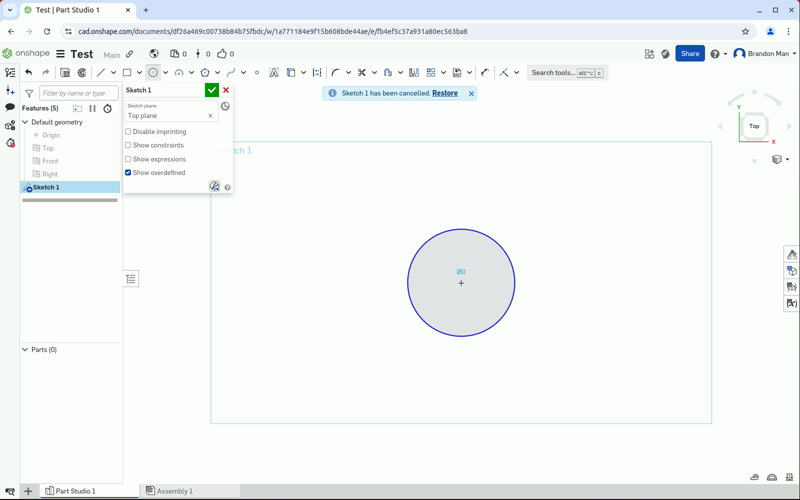
mouse_move(495, 282)
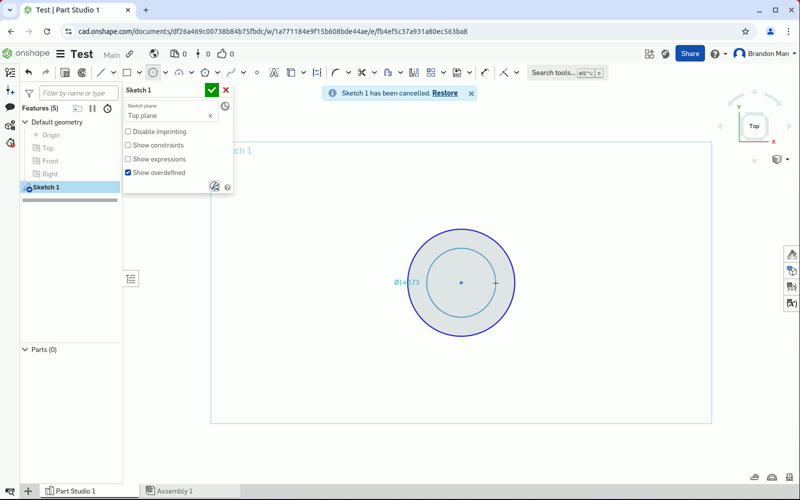
click(495, 282)
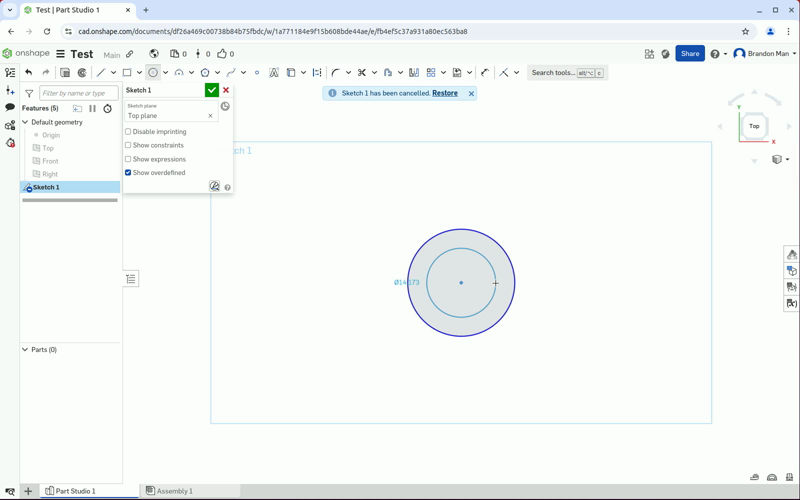
key(esc)
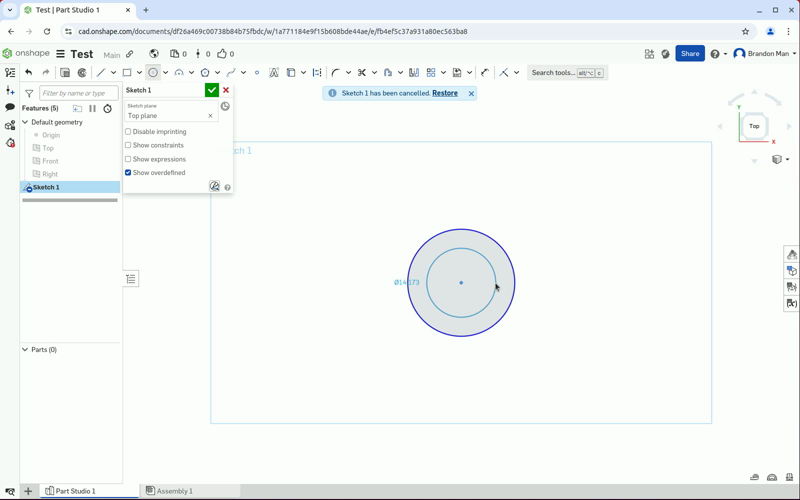
mouse_move(502, 286)
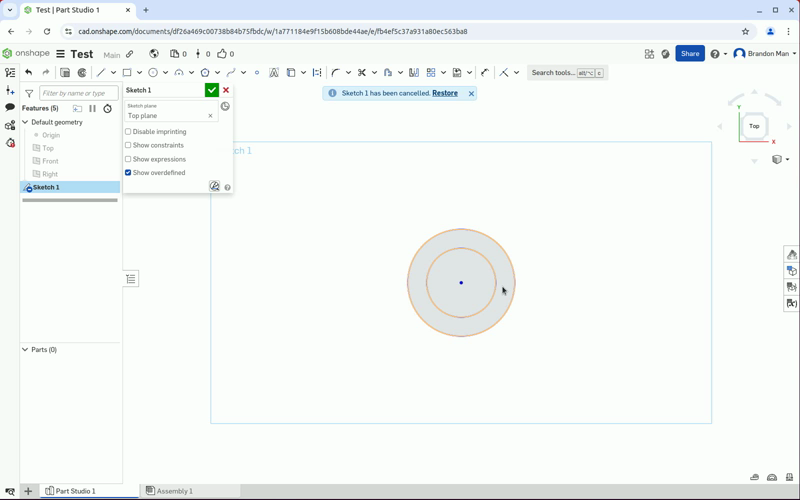
click(502, 286)
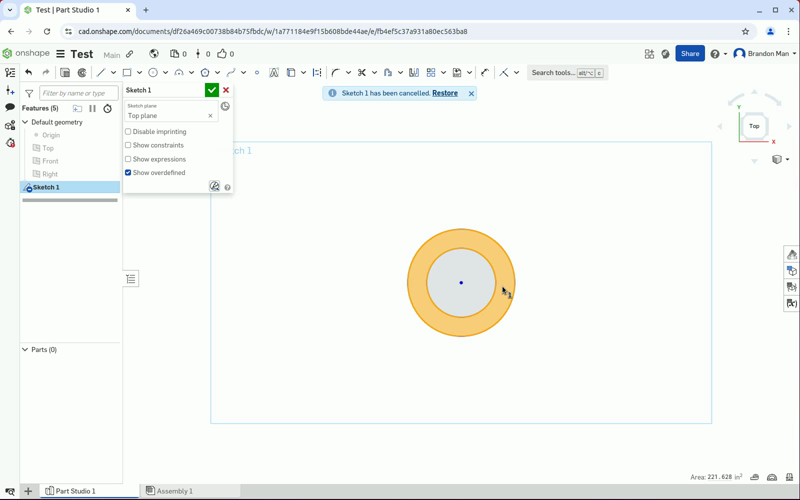
mouse_move(73, 352)
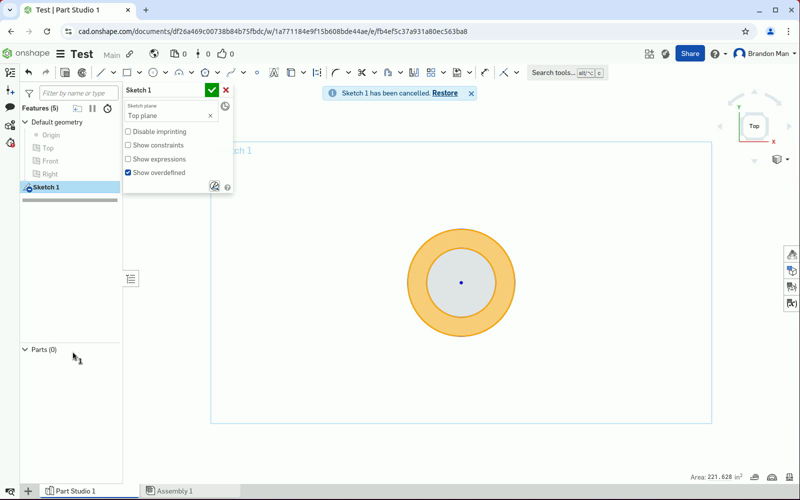
key(shift+y)
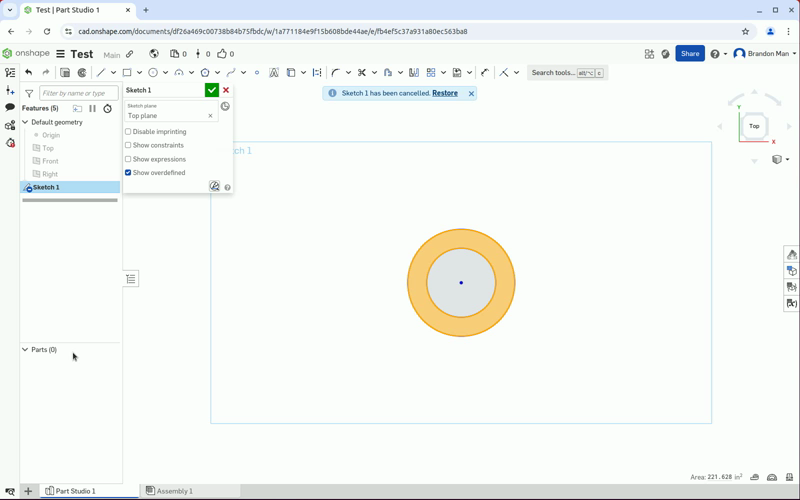
key(shift+e)
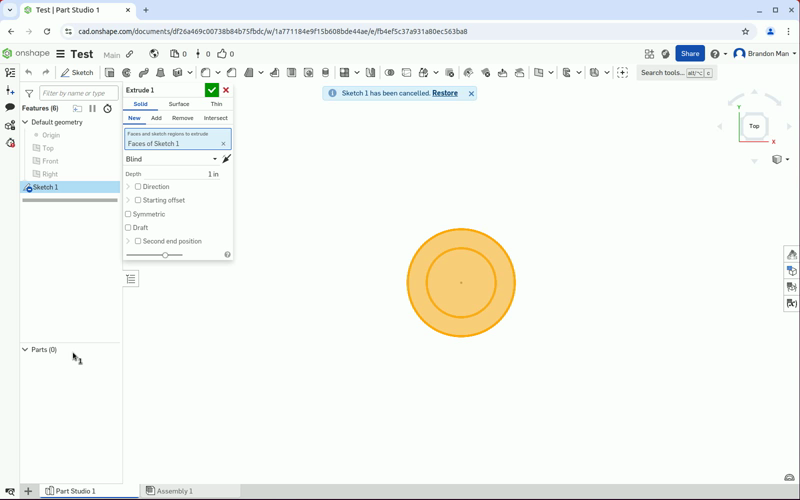
mouse_move(143, 106)
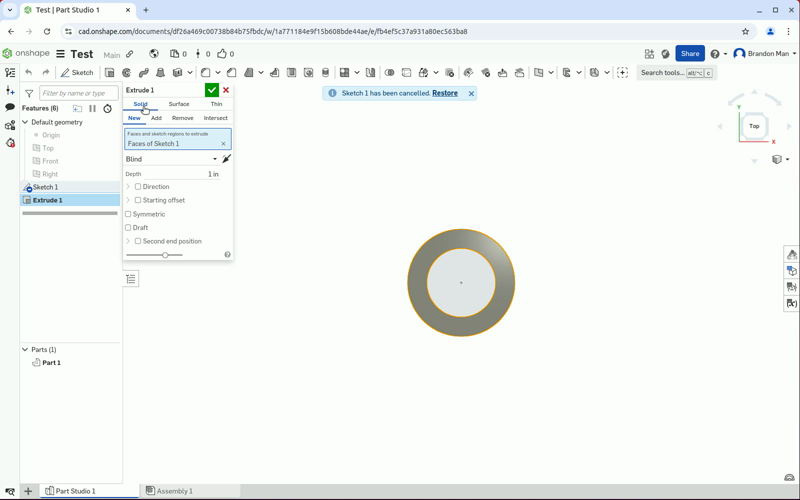
click(143, 106)
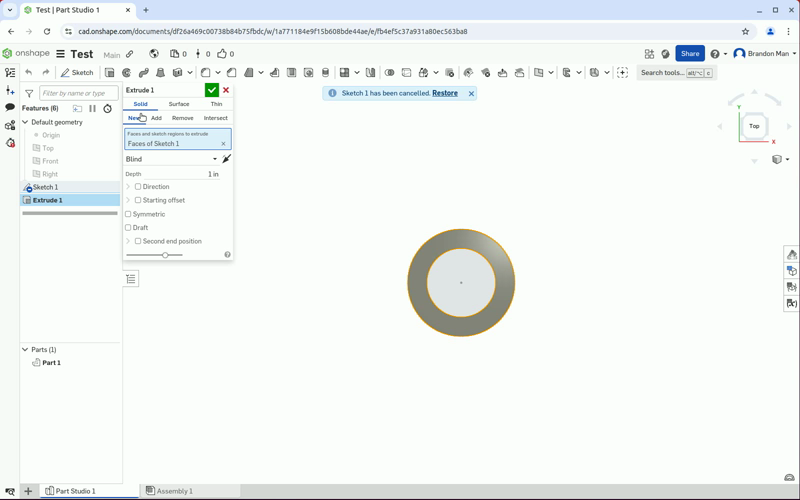
mouse_move(137, 120)
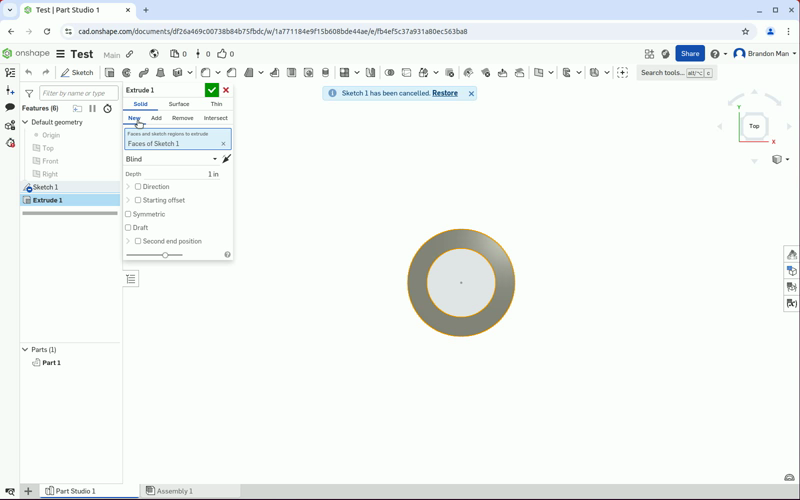
click(137, 120)
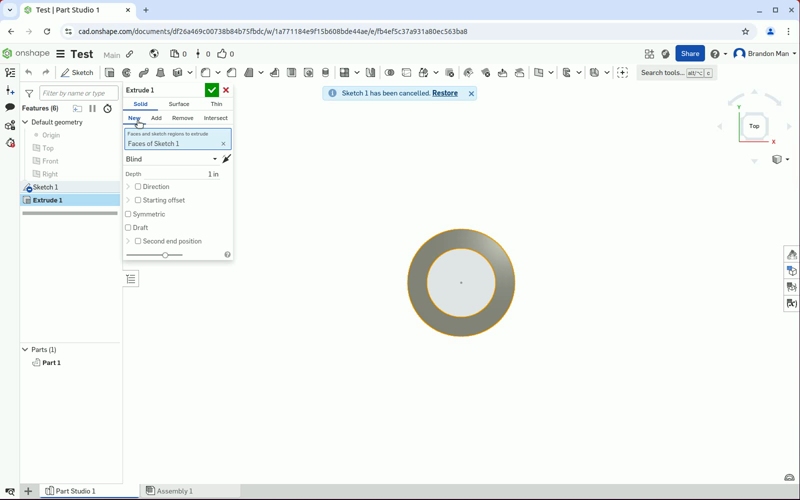
key(tab, 4)
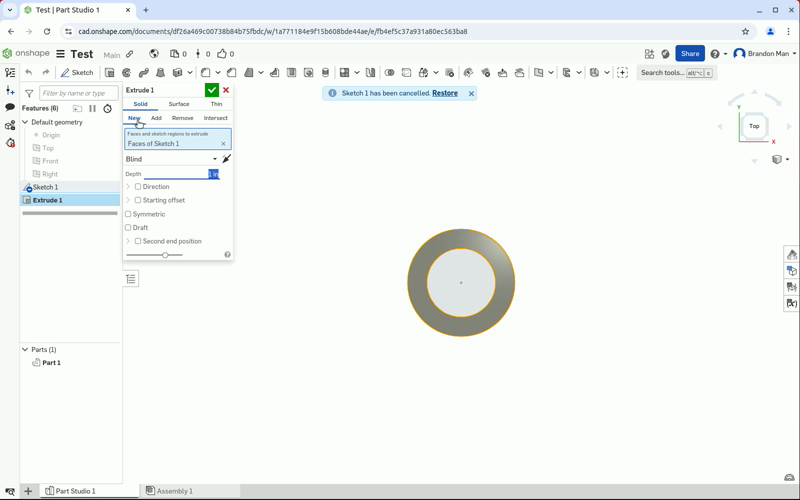
text(4.574)
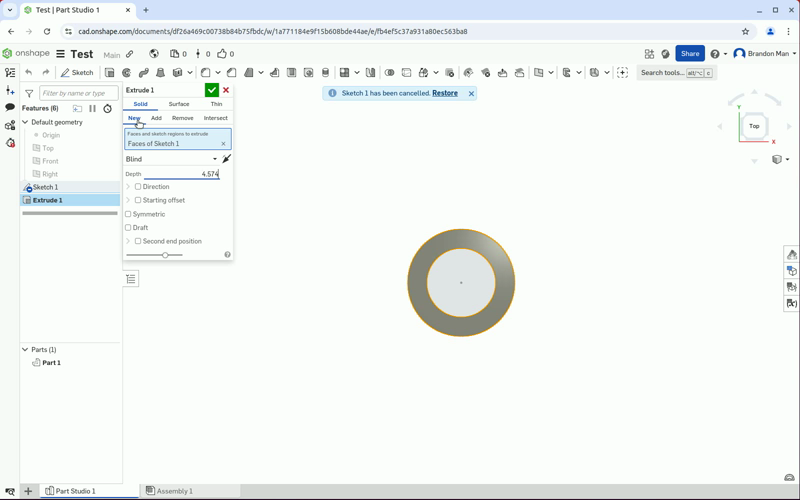
key(enter)
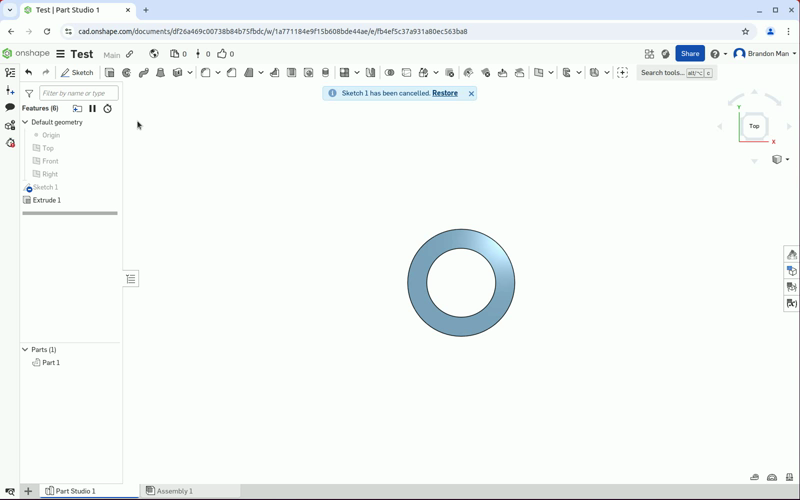
key(shift+h)
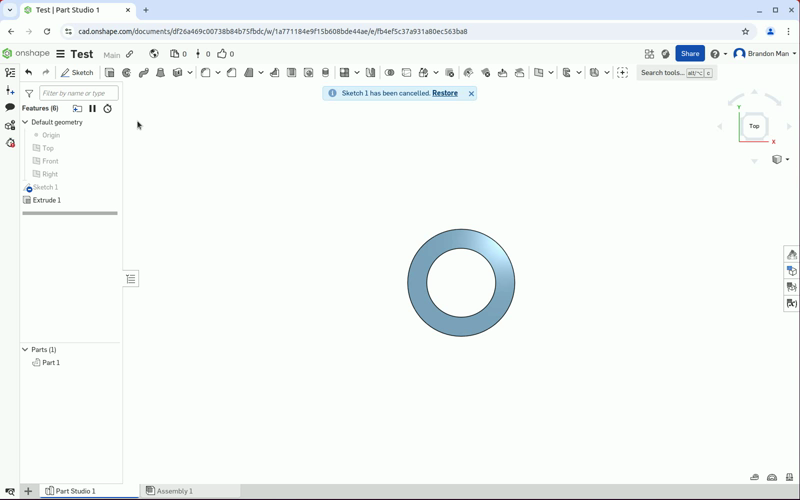
key(shift+h)
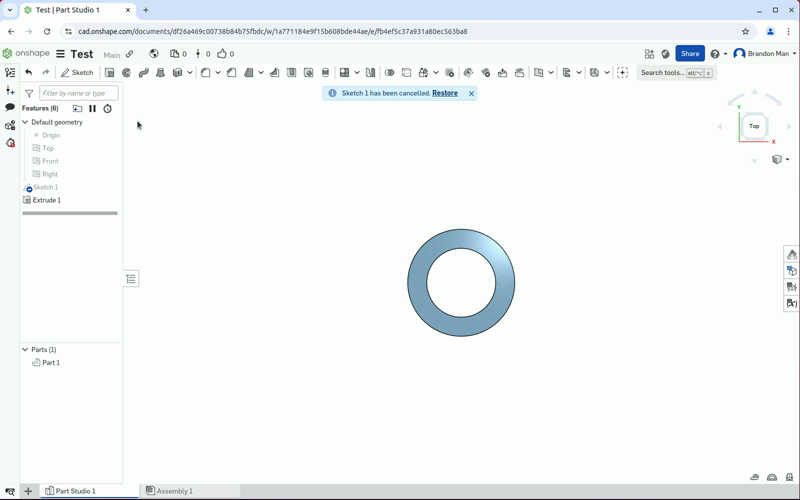
mouse_move(73, 189)
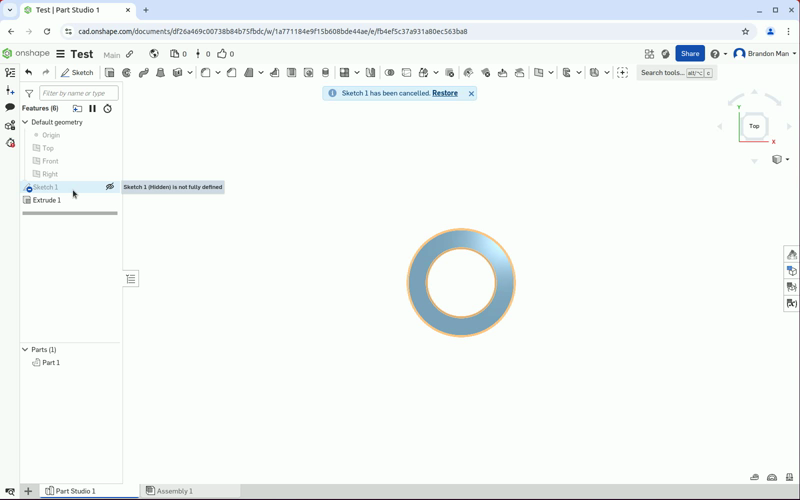
click(73, 189)
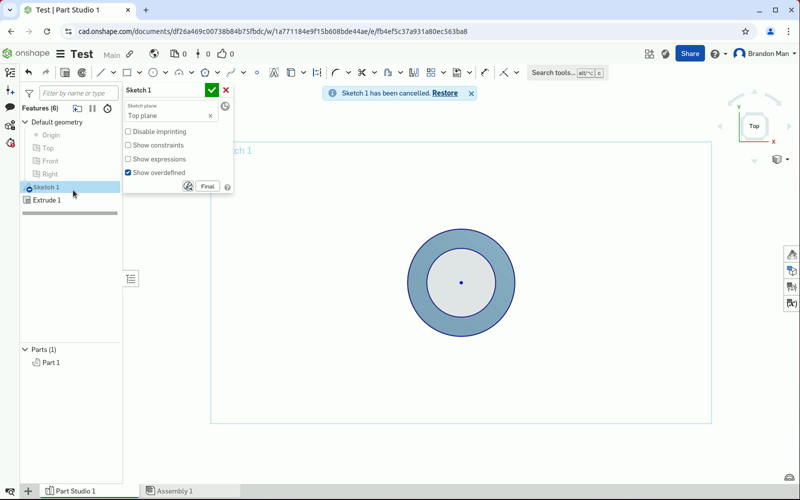
mouse_move(229, 92)
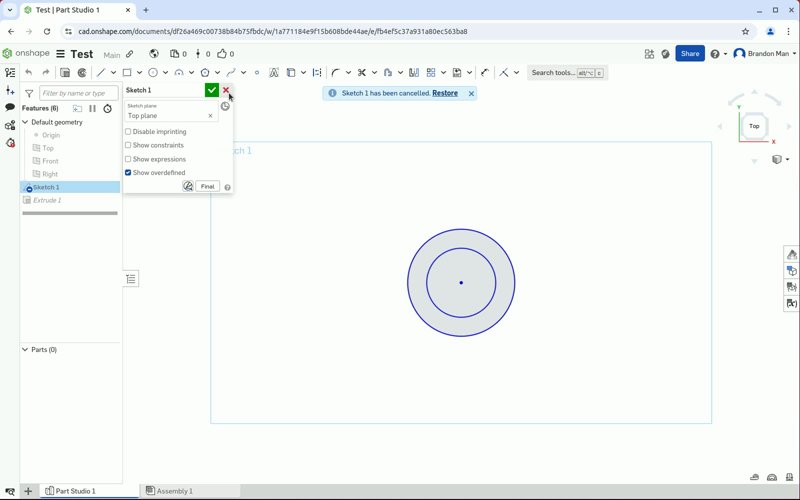
click(229, 92)
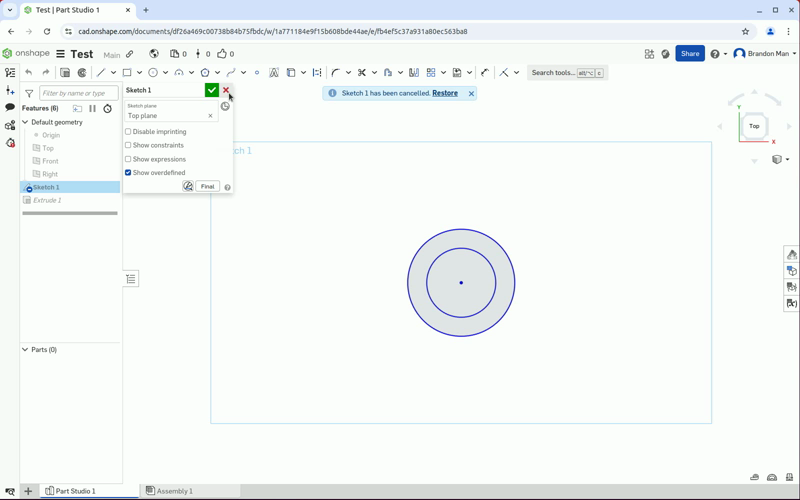
key(shift+s)
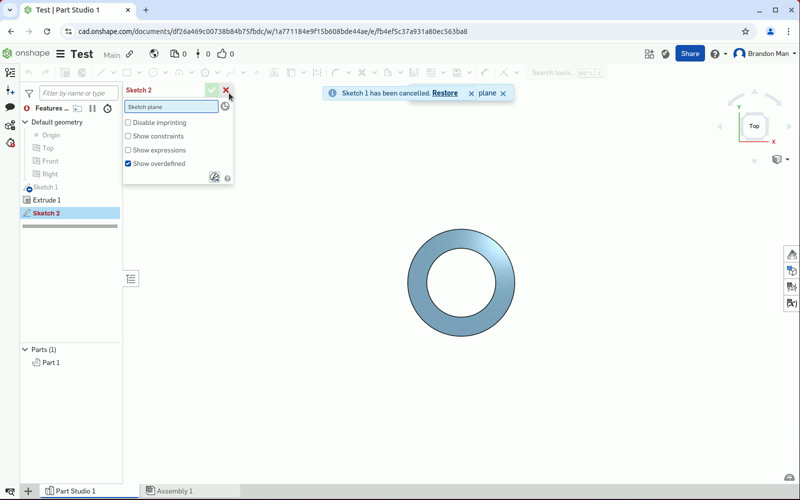
mouse_move(73, 150)
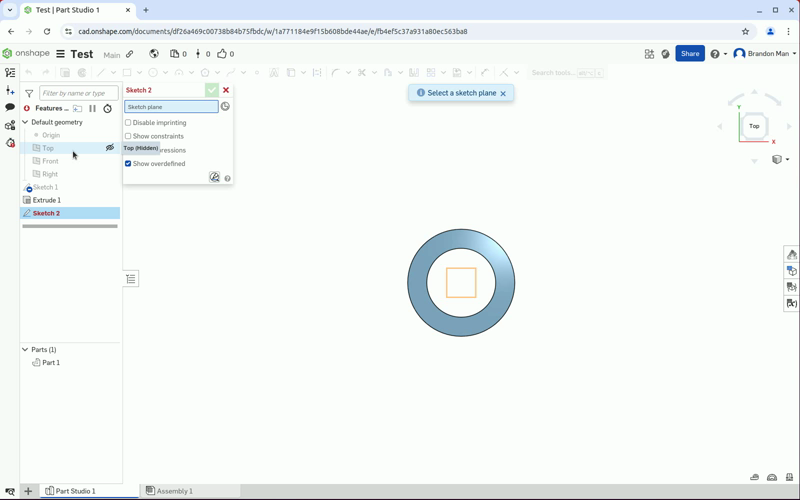
click(73, 150)
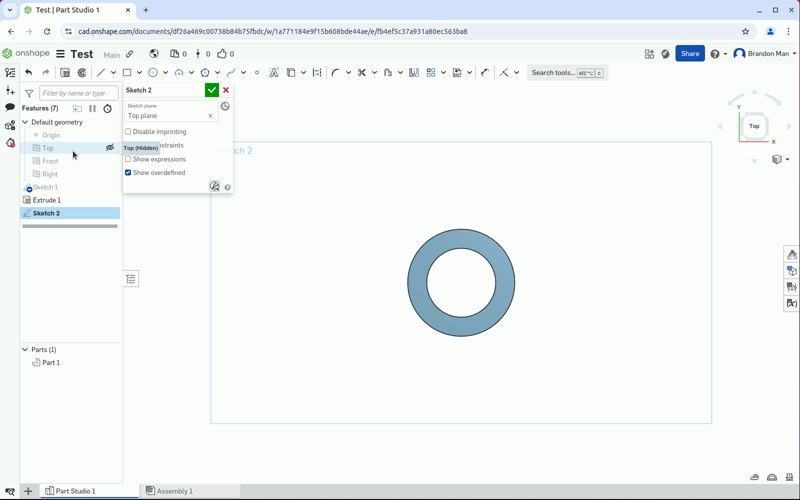
mouse_move(73, 352)
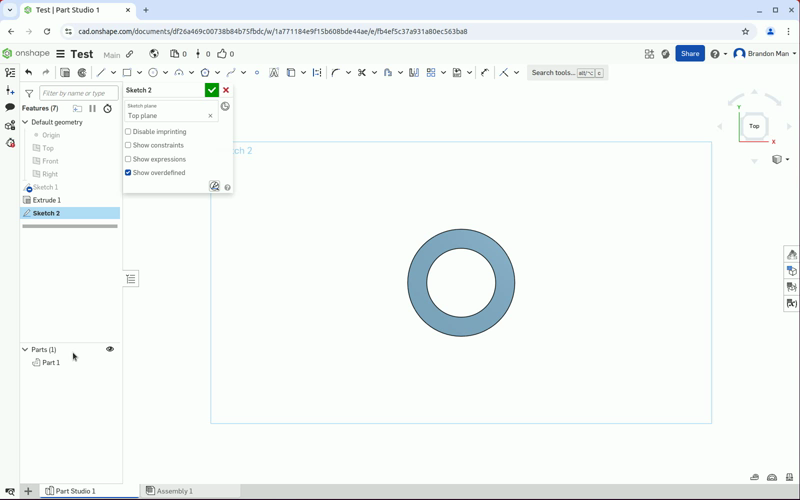
key(y)
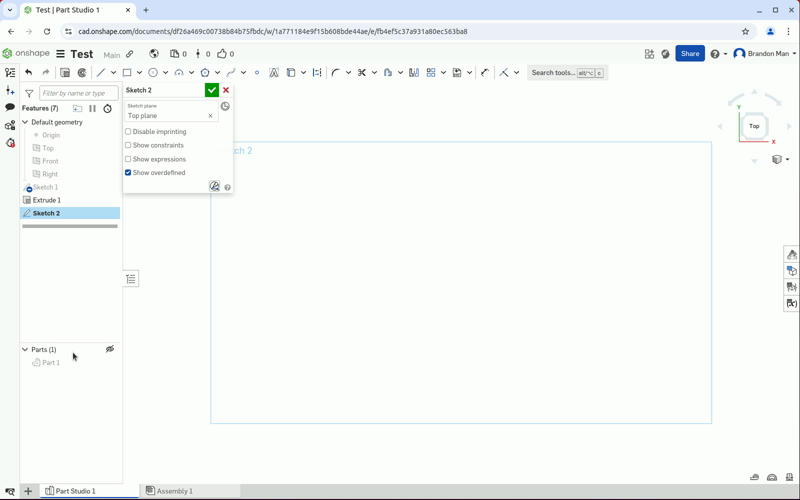
key(l)
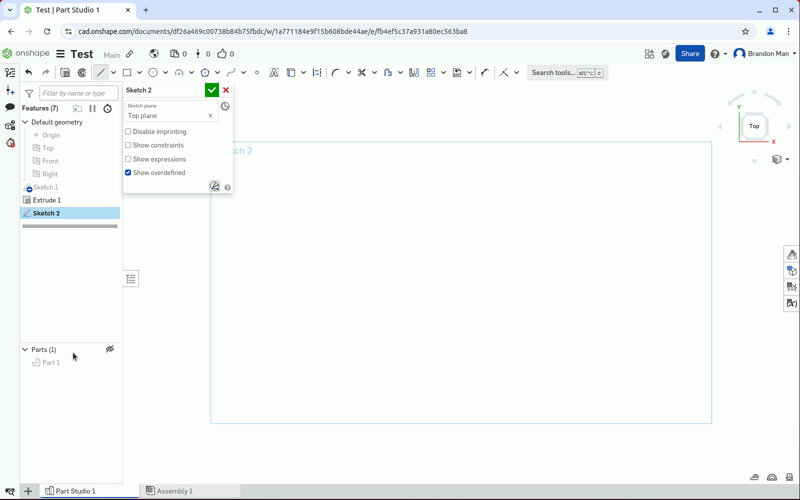
key_down(shift)
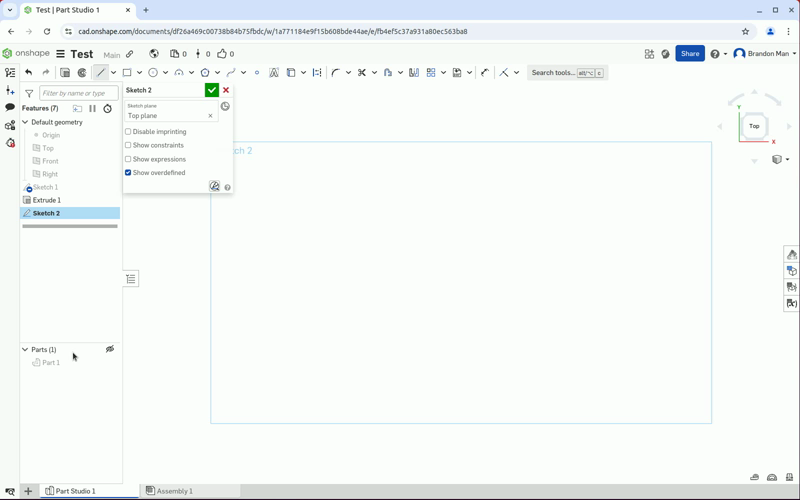
mouse_move(474, 333)
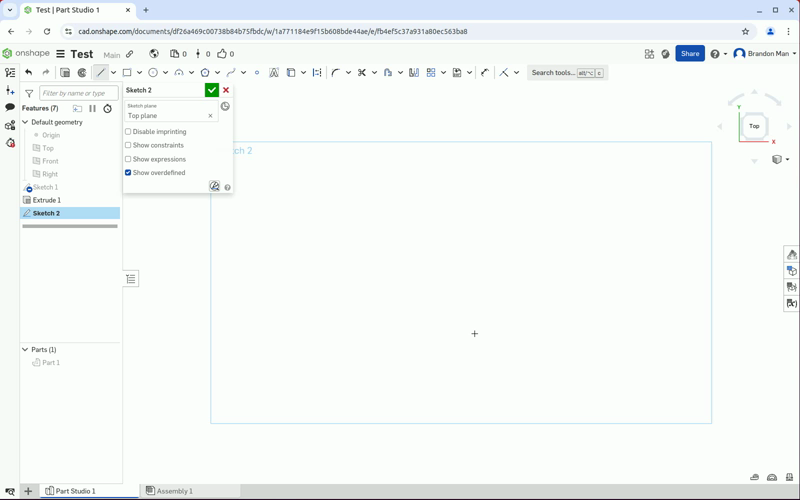
click(474, 333)
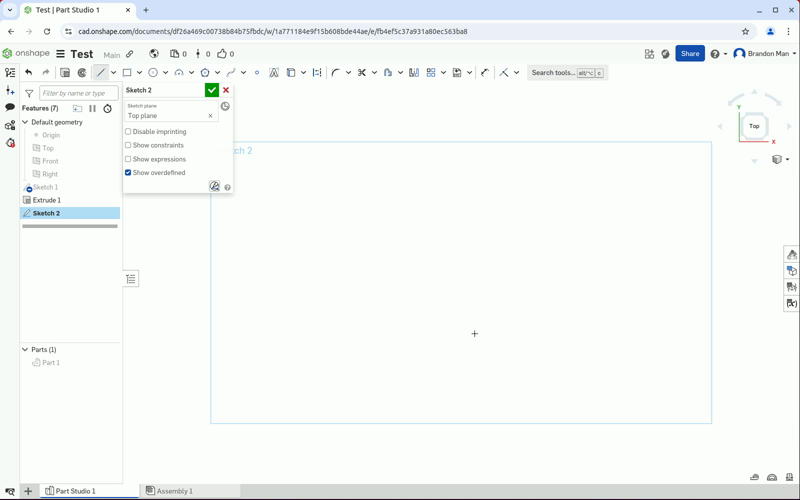
key_up(shift)
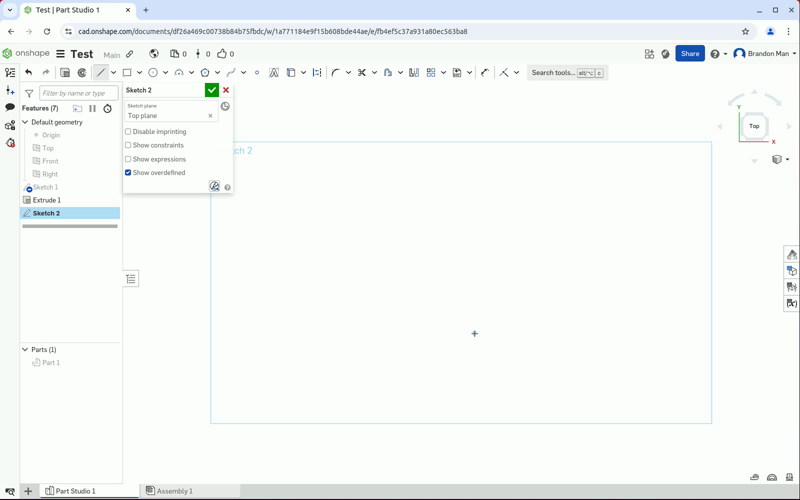
key_down(shift)
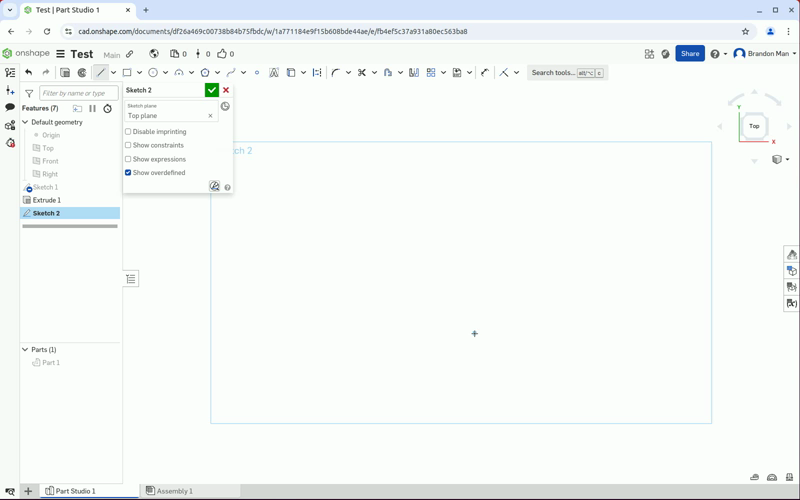
mouse_move(551, 312)
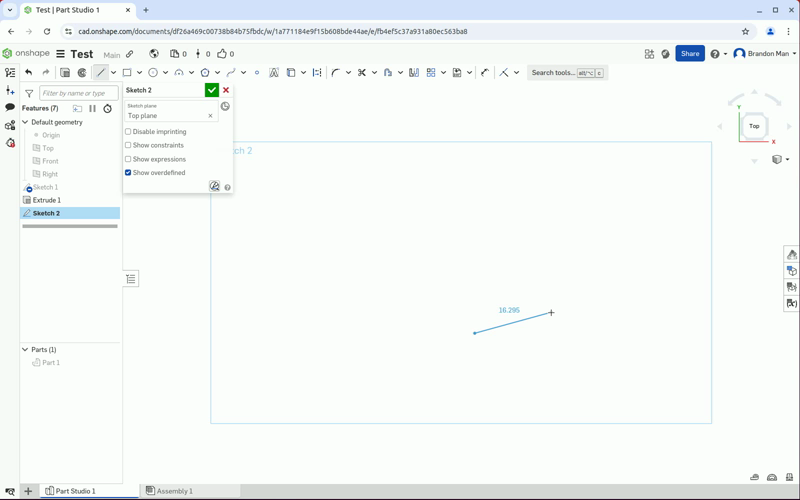
click(551, 312)
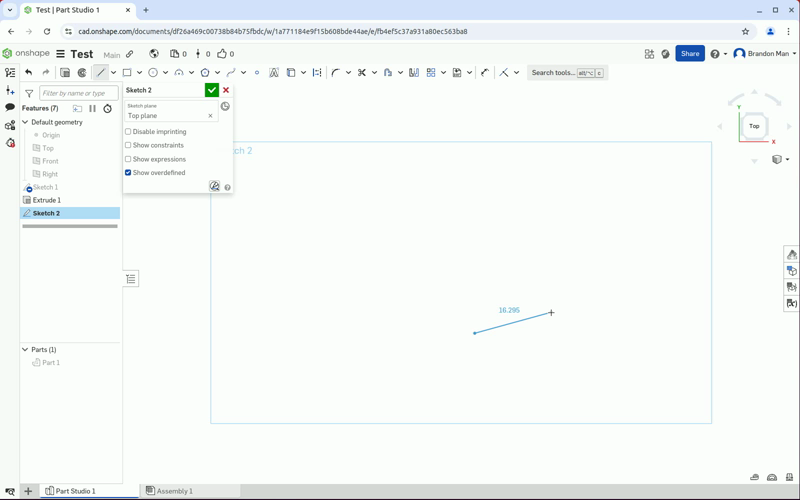
key_up(shift)
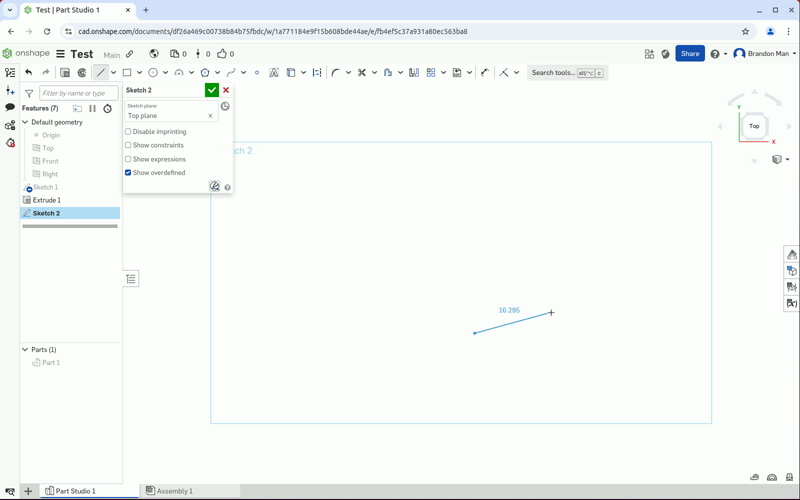
key(esc)
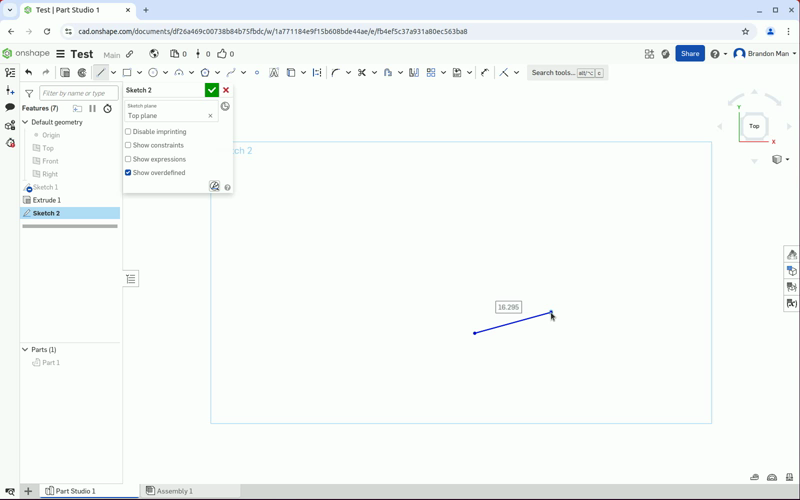
key(a)
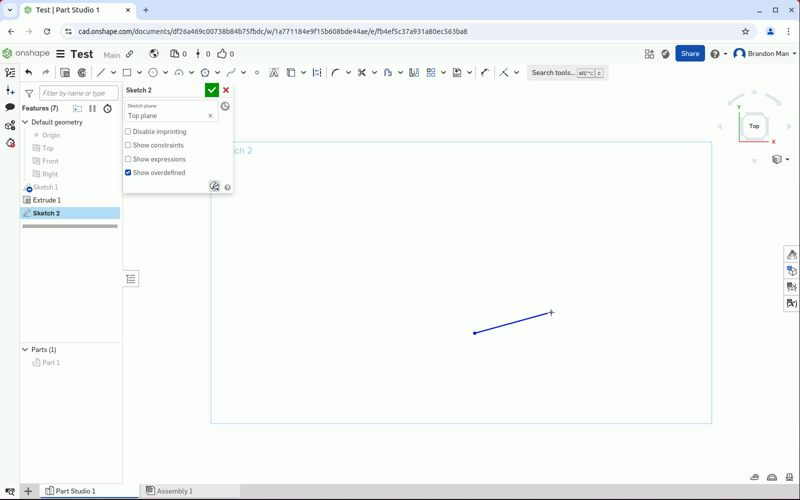
mouse_move(551, 312)
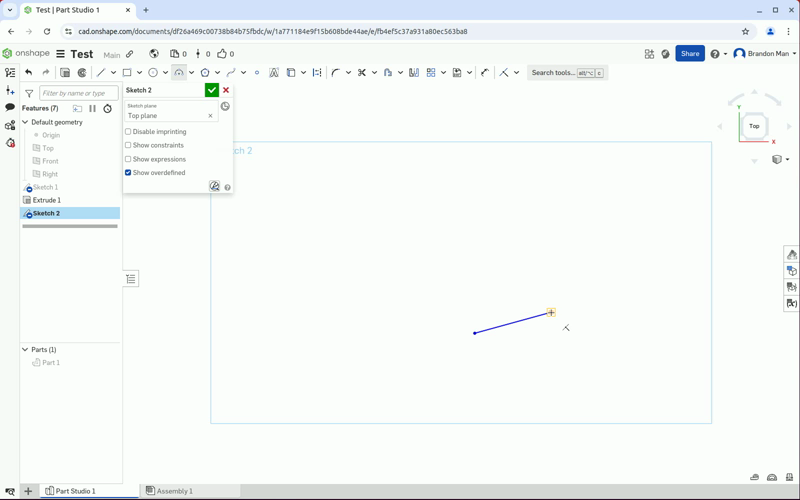
click(551, 312)
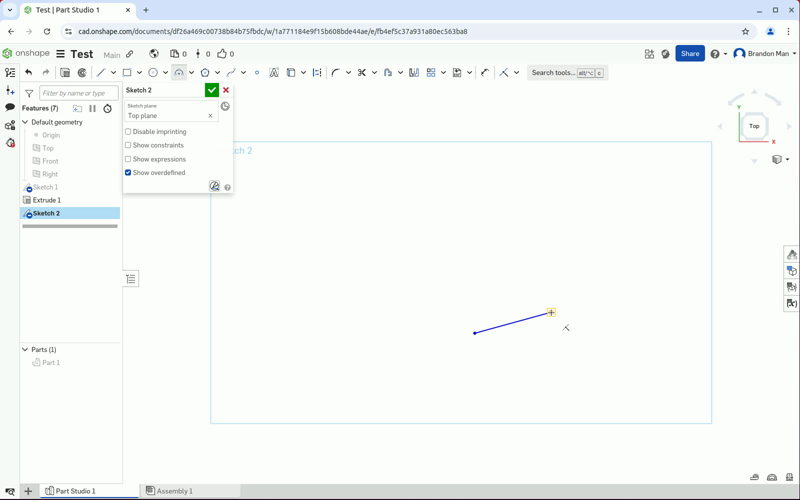
key_down(shift)
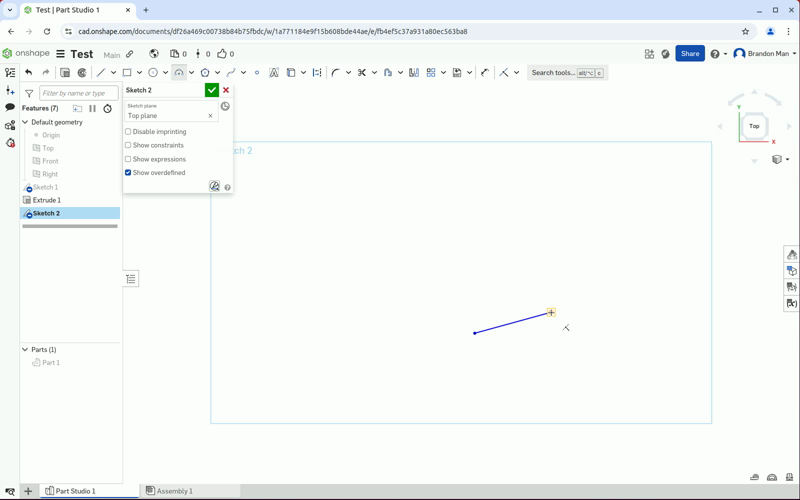
mouse_move(551, 253)
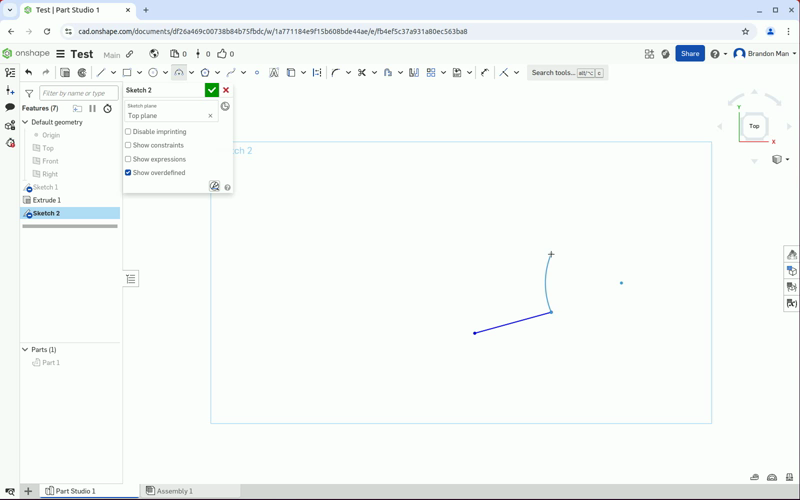
click(551, 253)
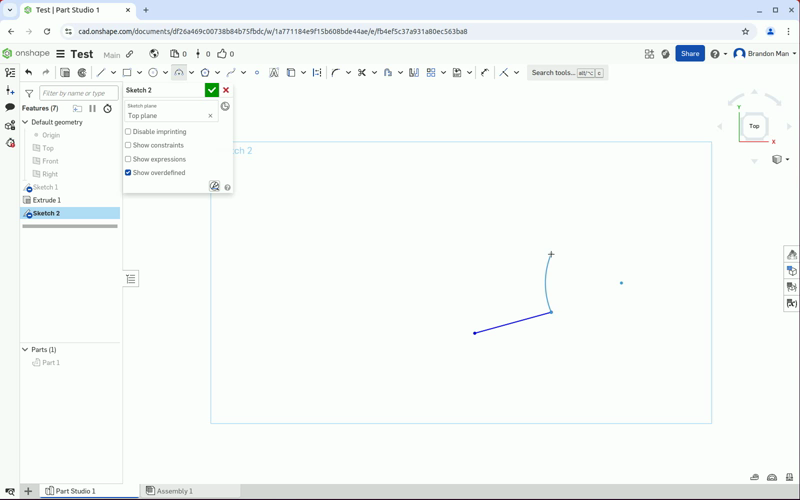
mouse_move(573, 282)
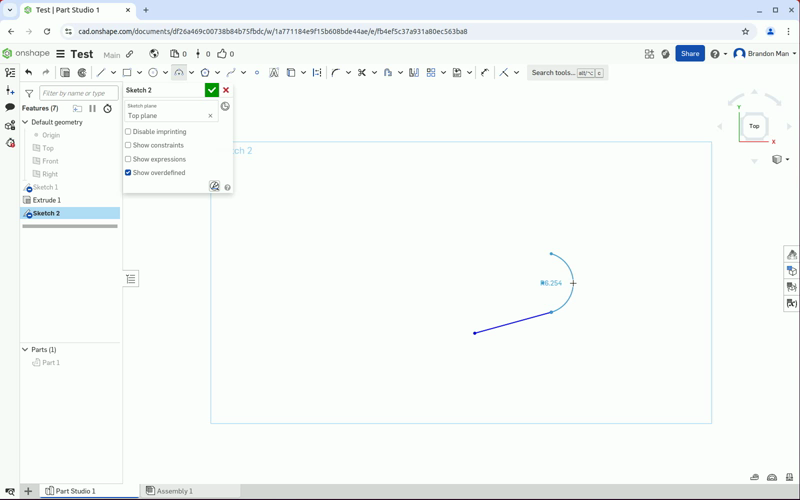
click(573, 282)
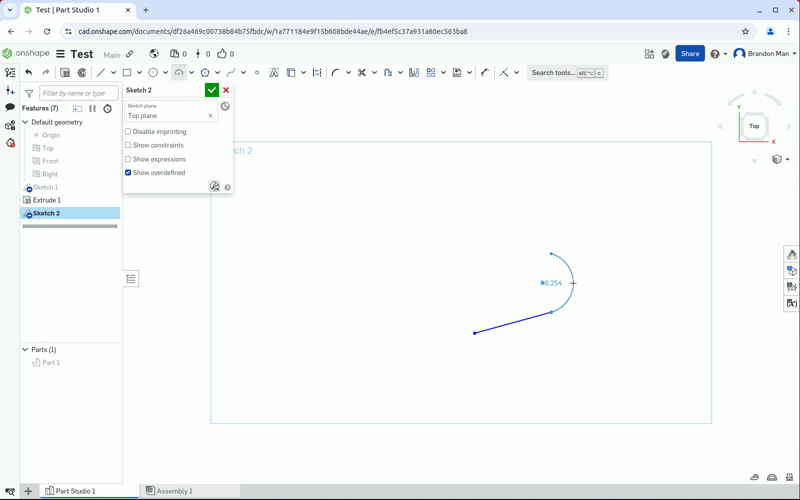
key_up(shift)
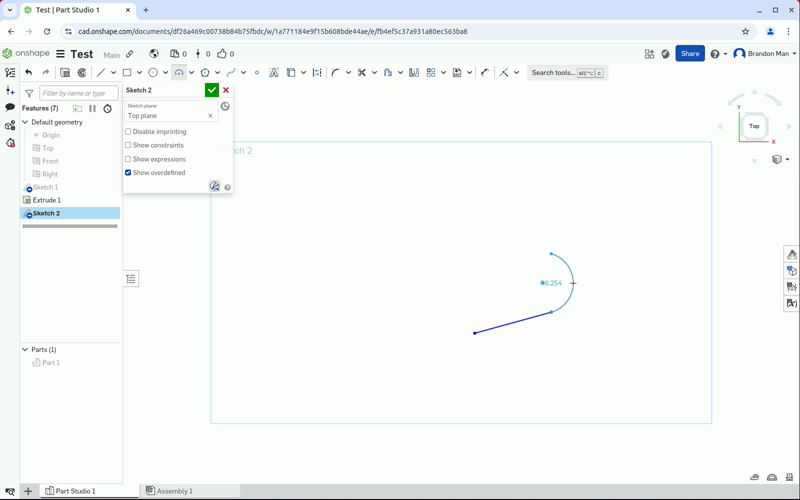
key(esc)
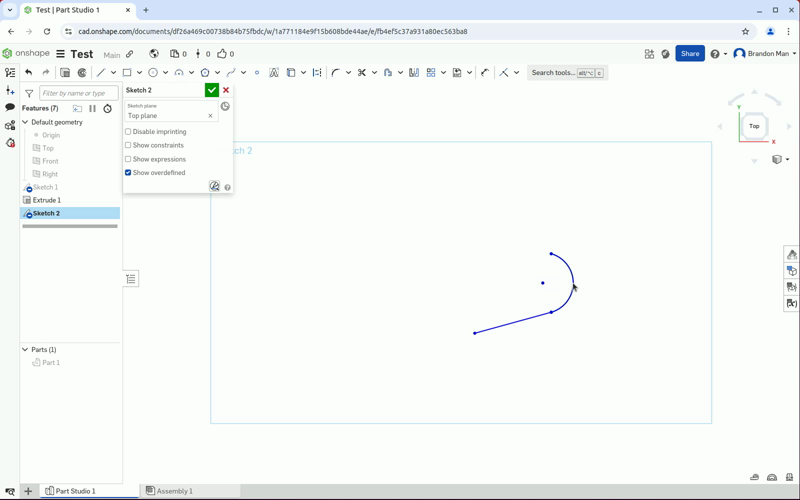
key(l)
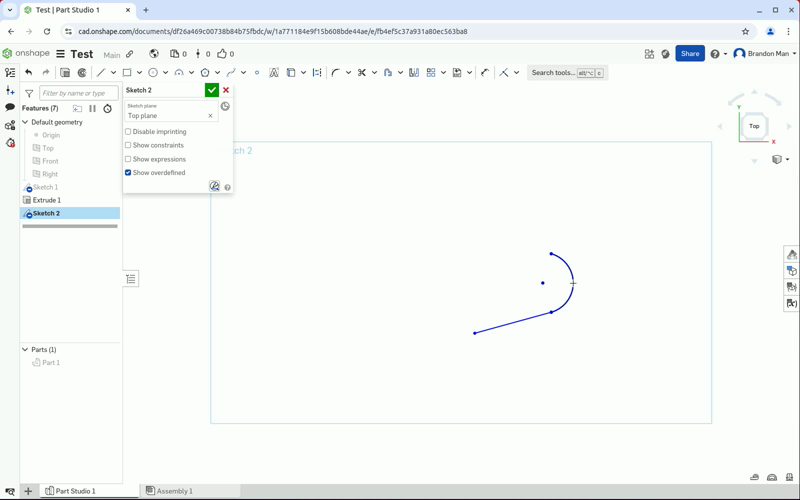
mouse_move(551, 253)
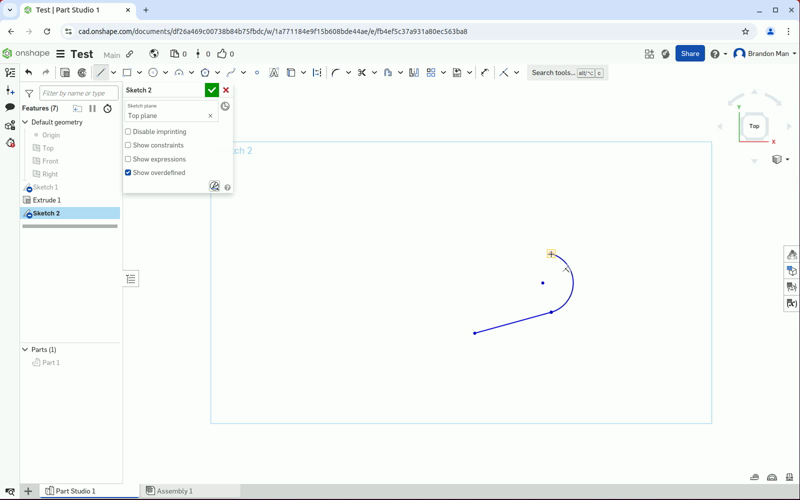
click(551, 253)
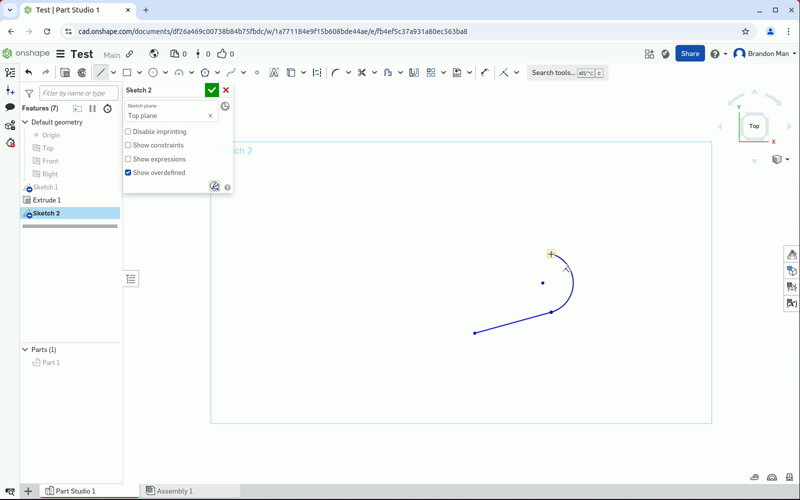
key_down(shift)
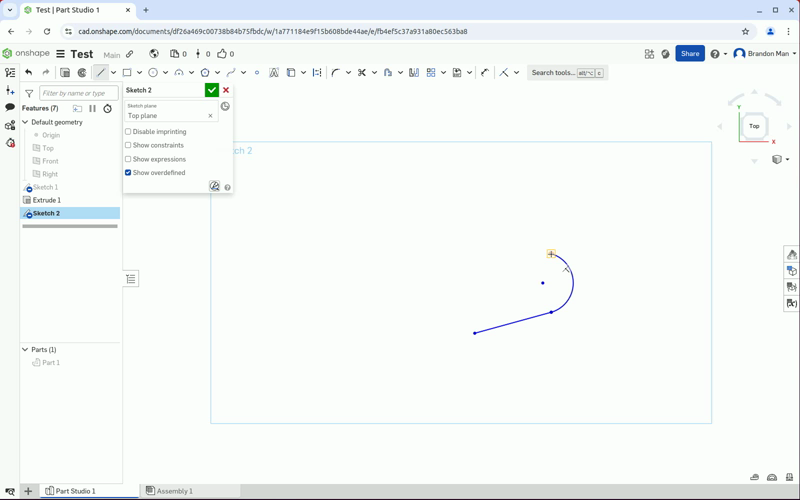
mouse_move(474, 232)
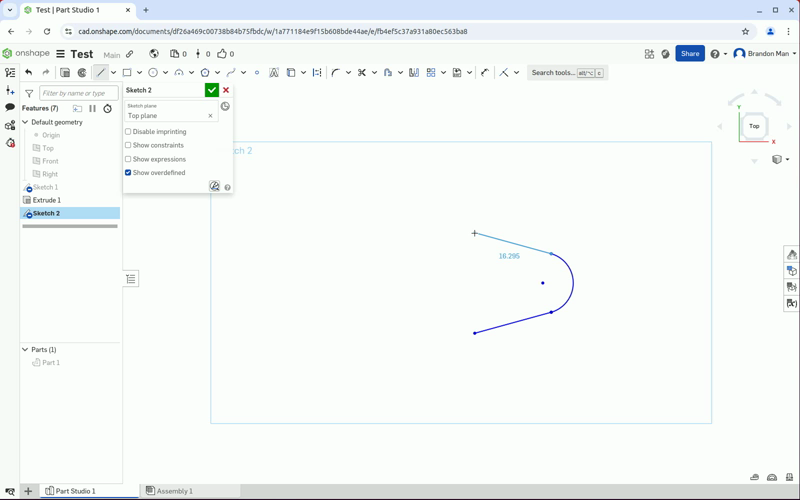
click(474, 232)
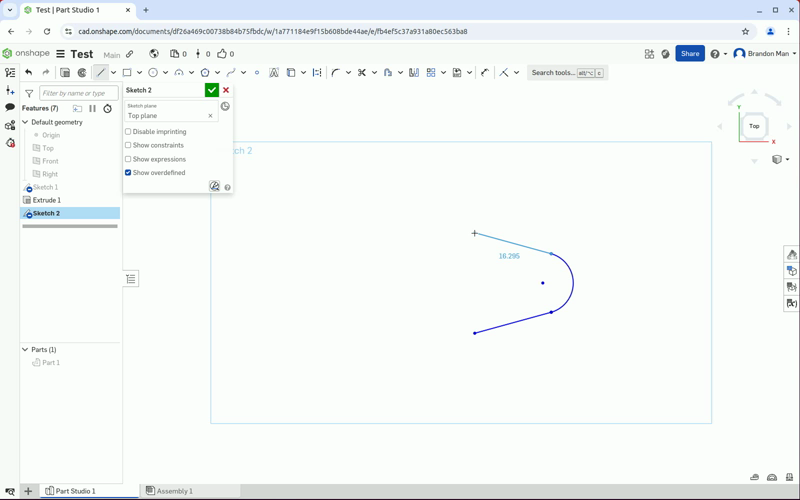
key_up(shift)
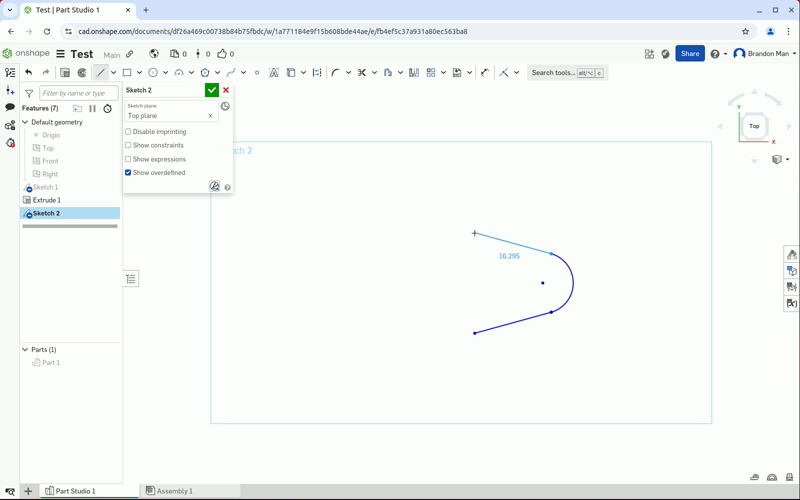
key(esc)
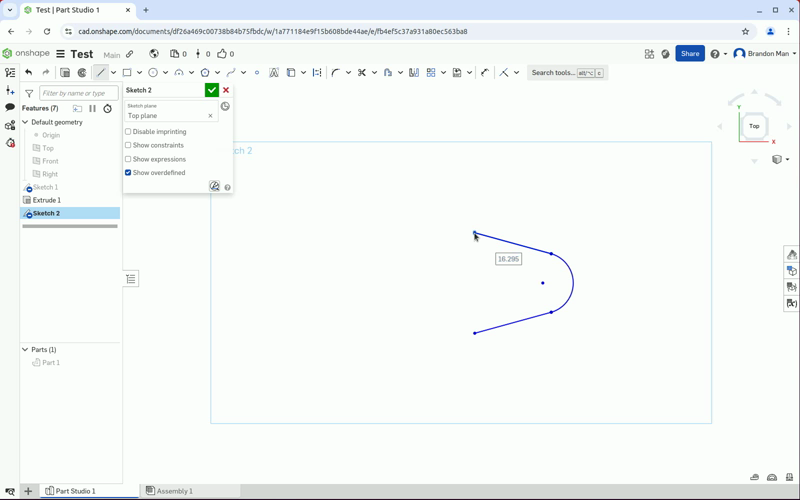
key(a)
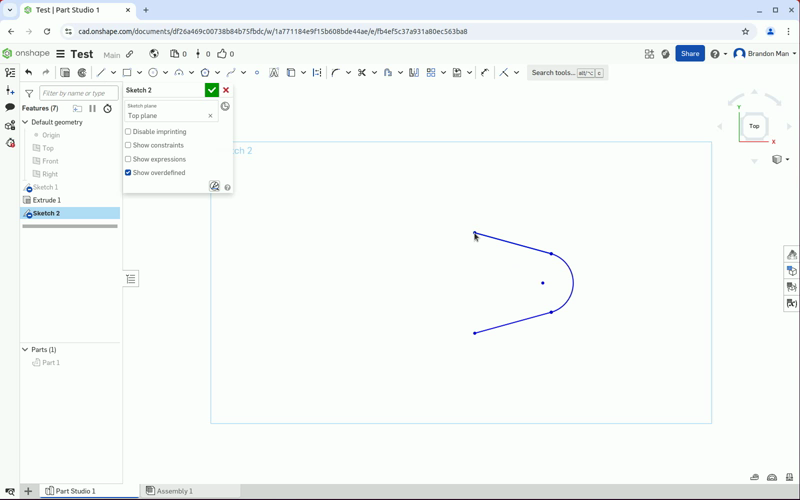
mouse_move(474, 232)
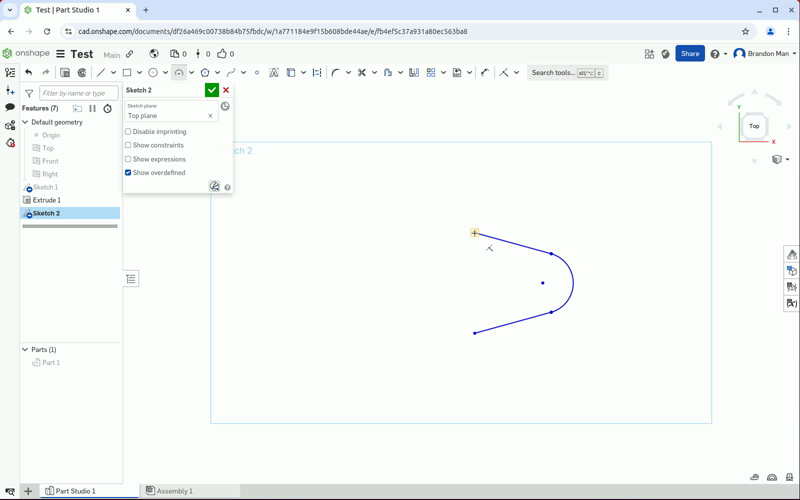
click(474, 232)
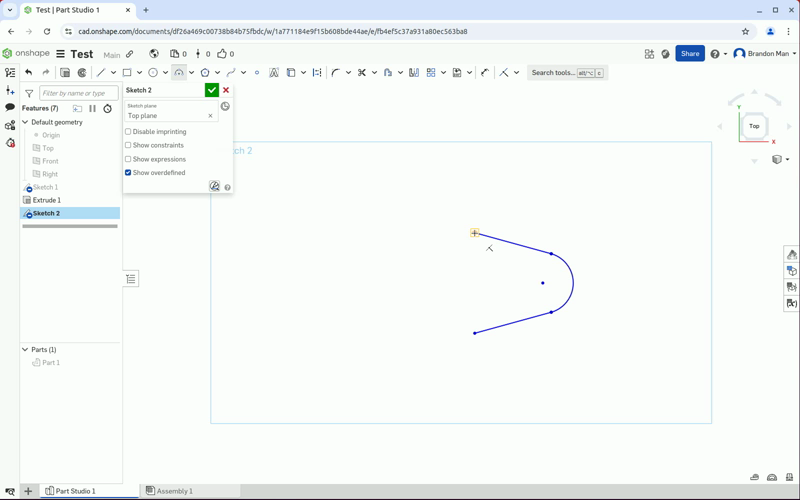
mouse_move(474, 333)
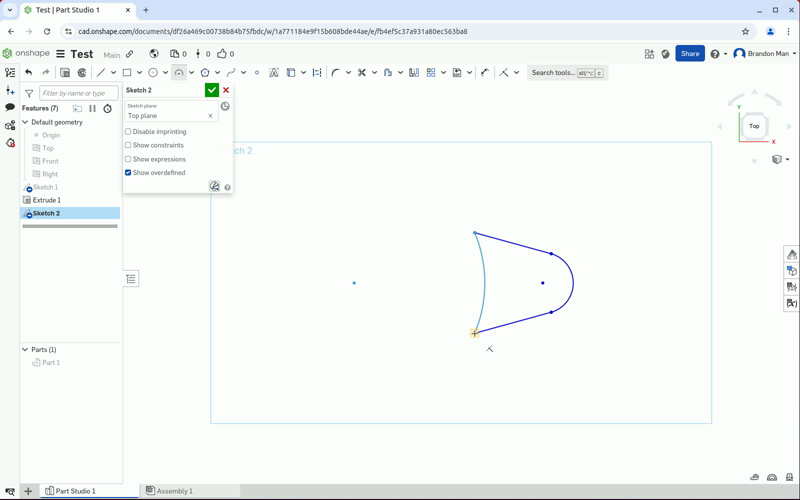
click(474, 333)
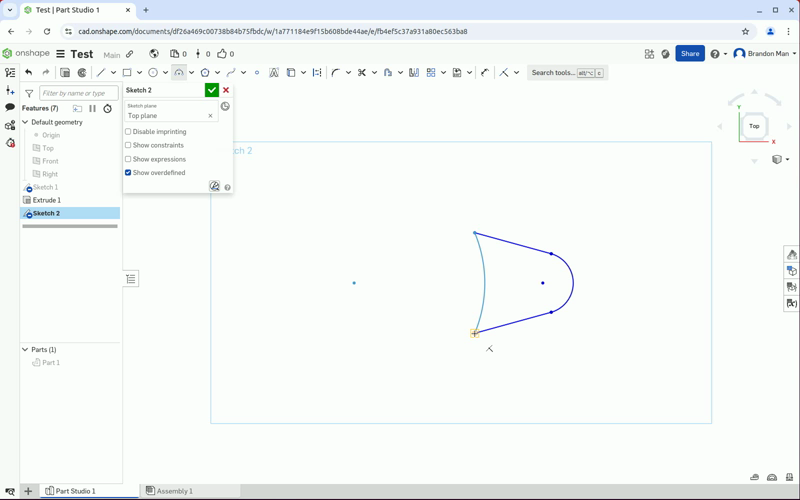
key_down(shift)
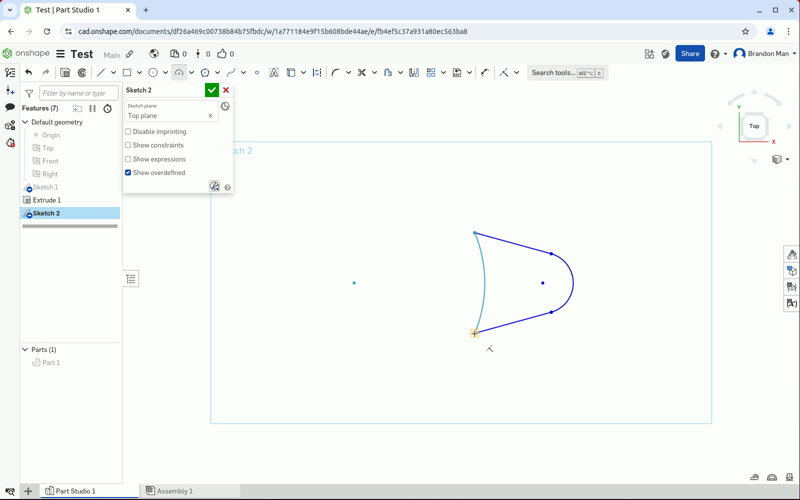
mouse_move(512, 282)
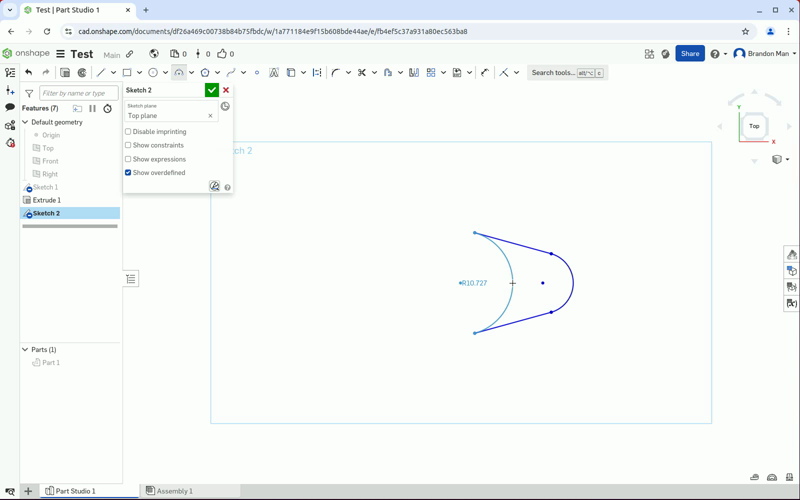
click(512, 282)
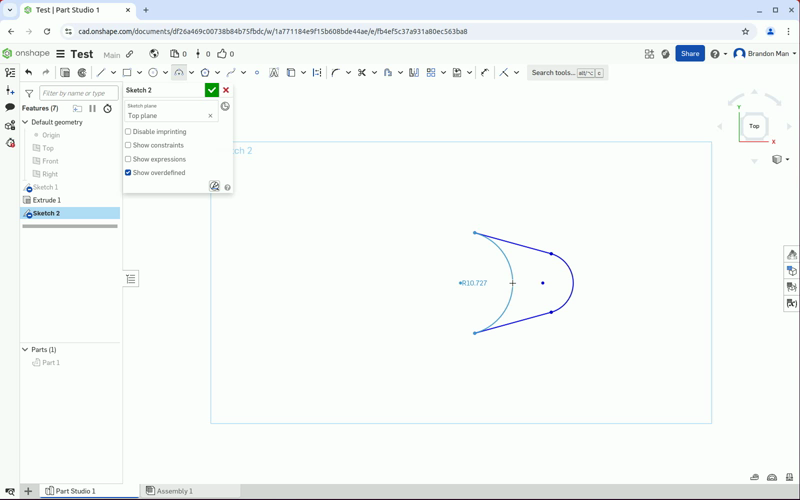
key_up(shift)
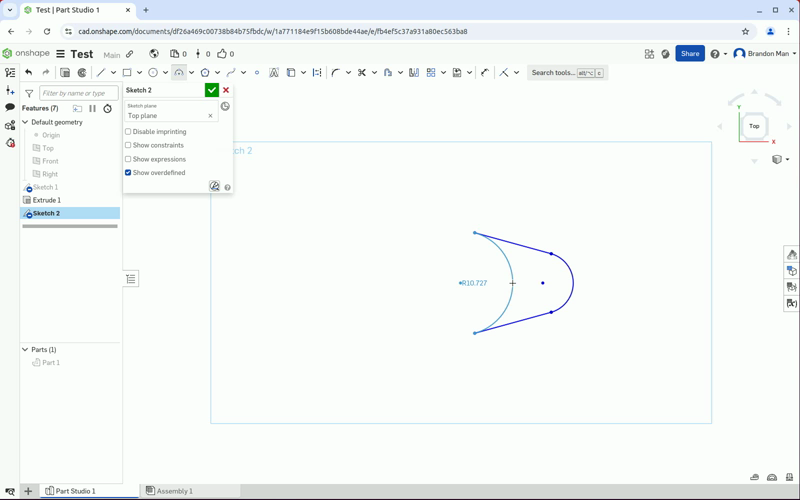
key(esc)
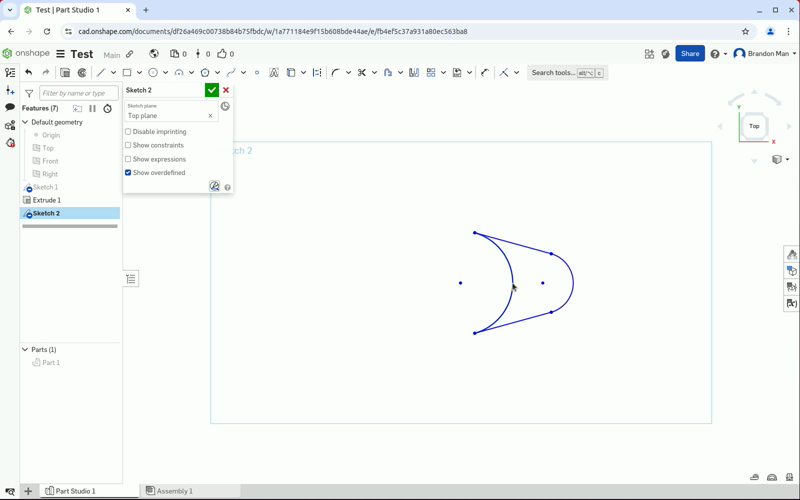
key(c)
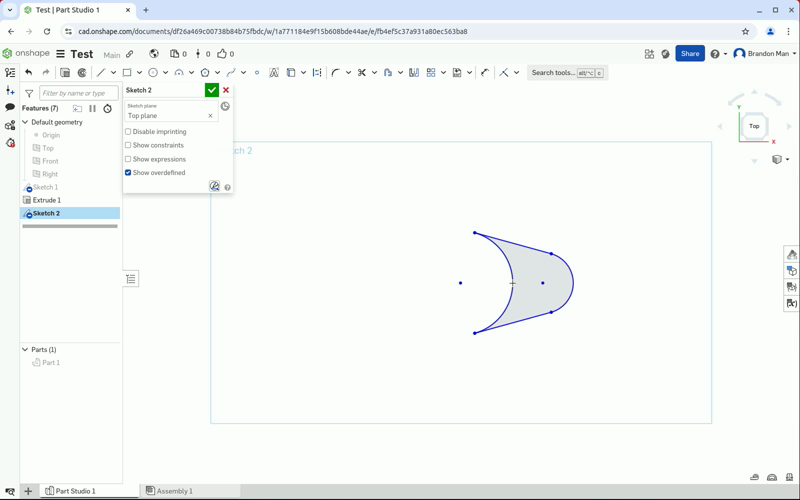
key_down(shift)
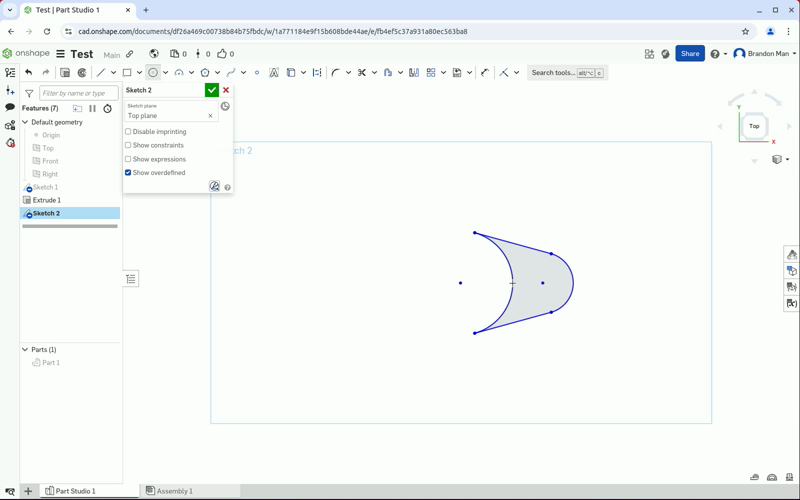
mouse_move(543, 282)
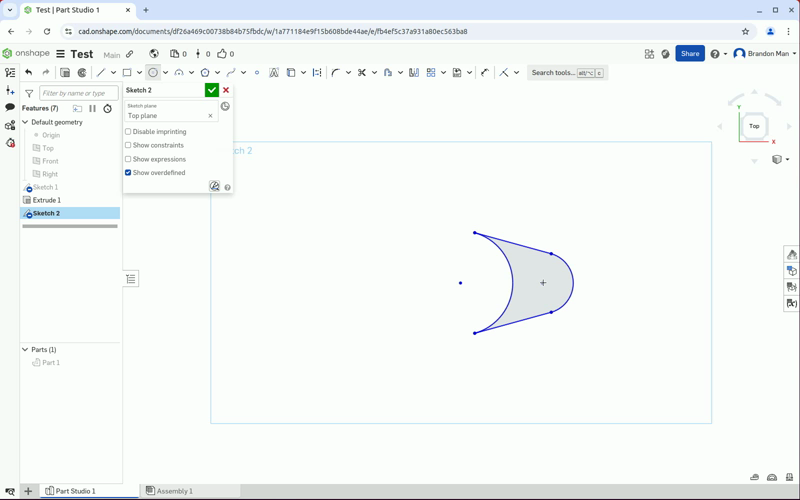
scroll(6)
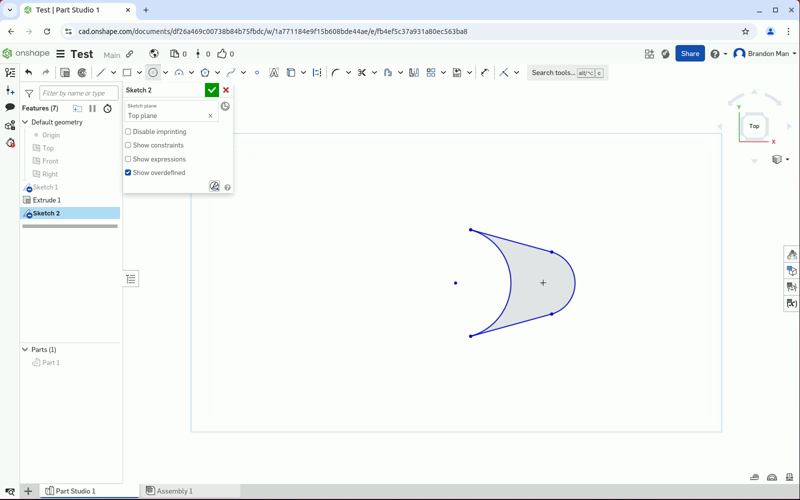
scroll(6)
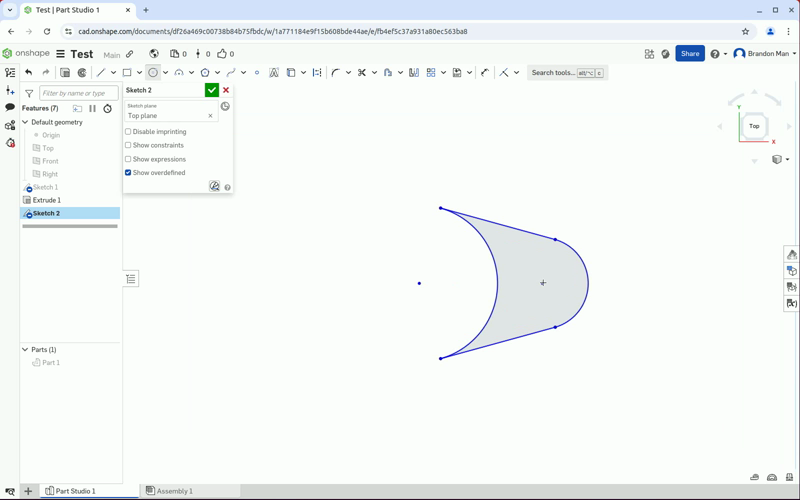
scroll(6)
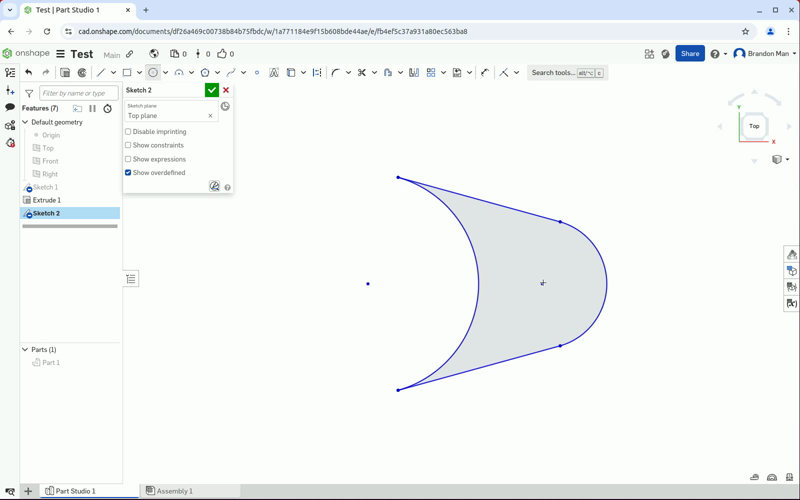
scroll(6)
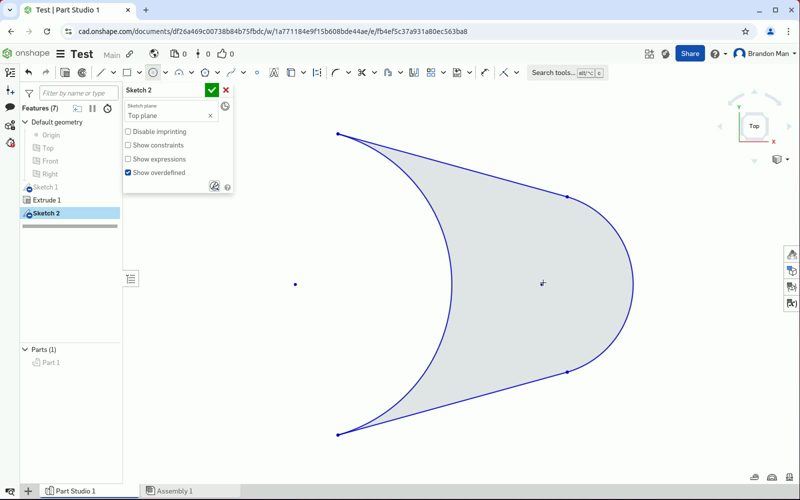
scroll(6)
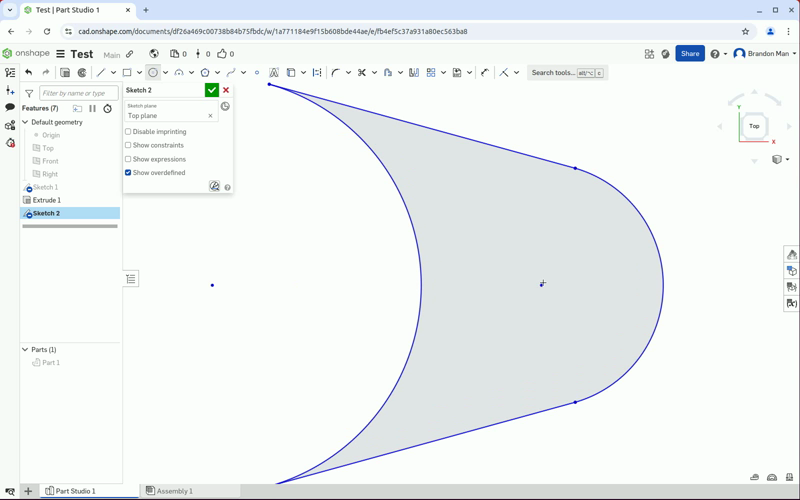
scroll(6)
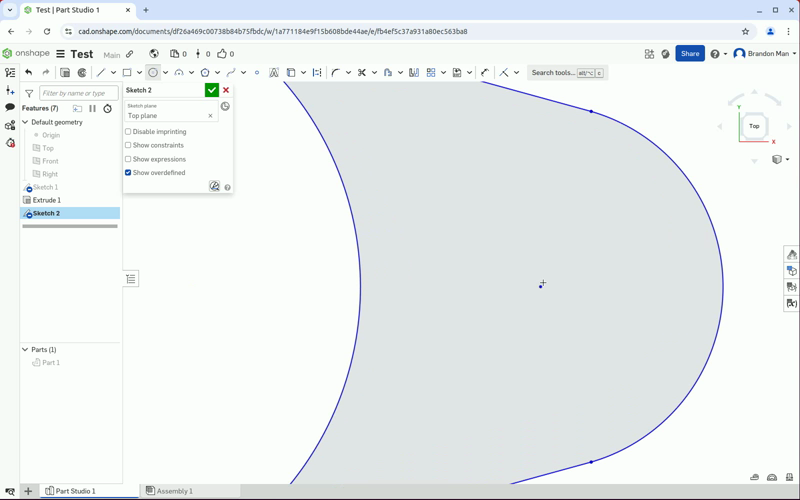
scroll(6)
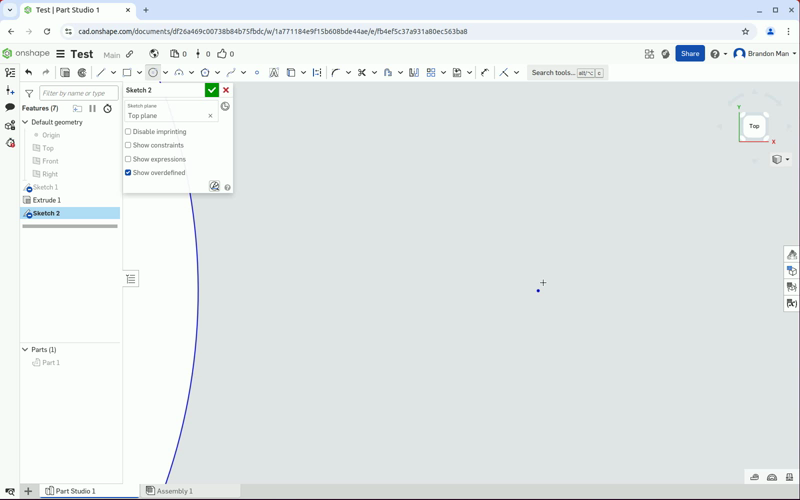
click(543, 282)
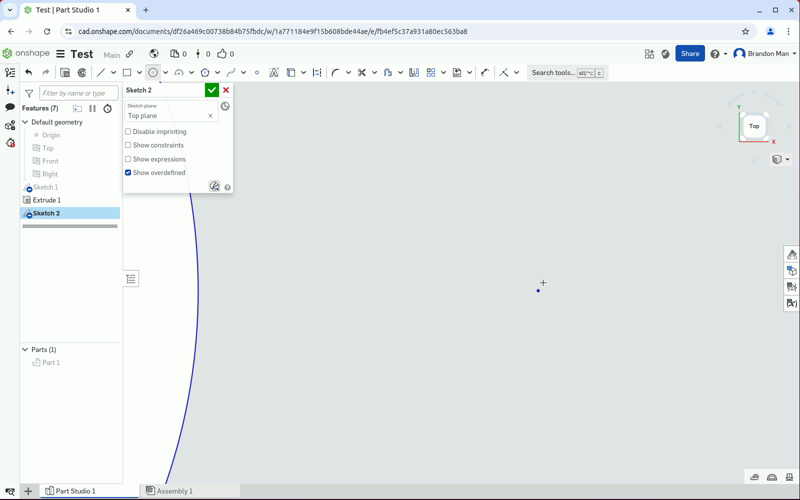
scroll(-6)
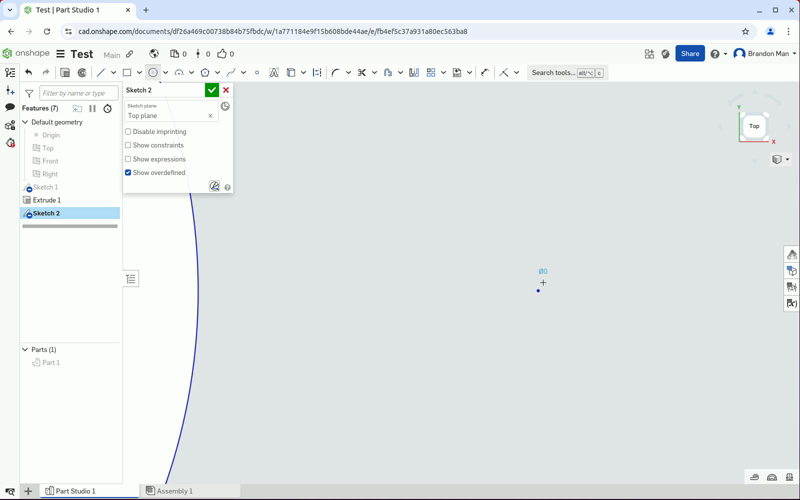
scroll(-6)
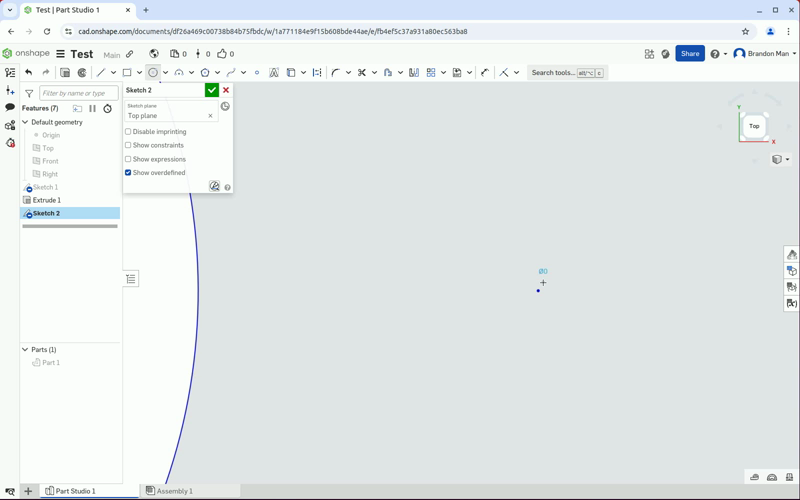
scroll(-6)
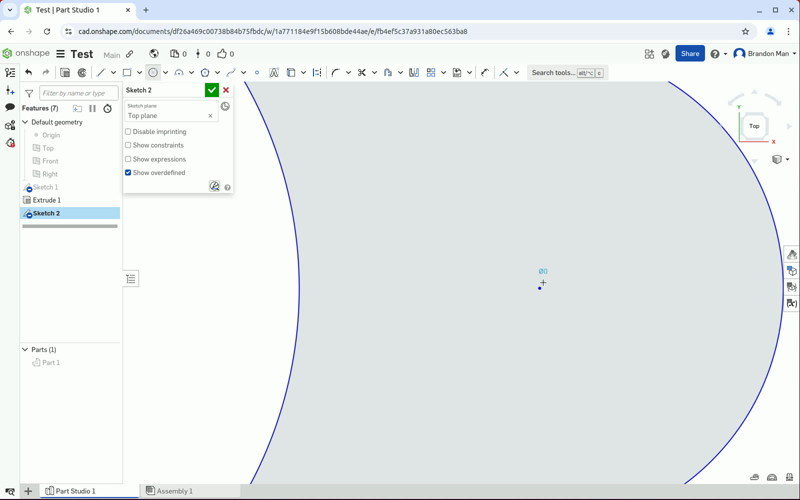
scroll(-6)
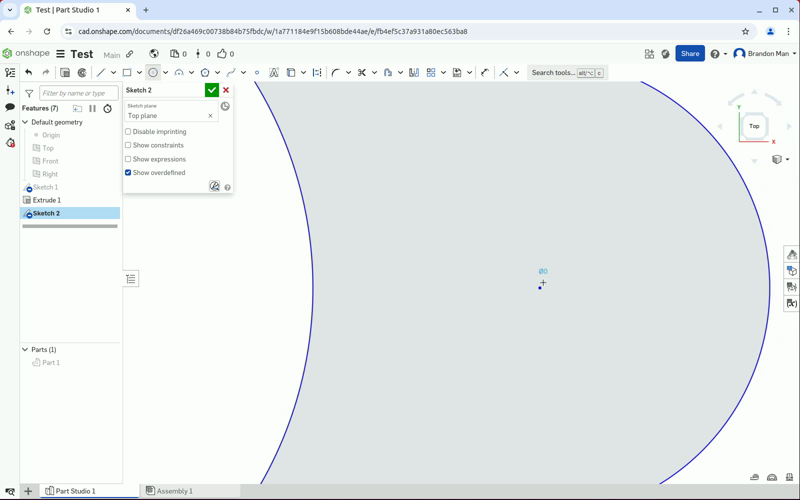
scroll(-6)
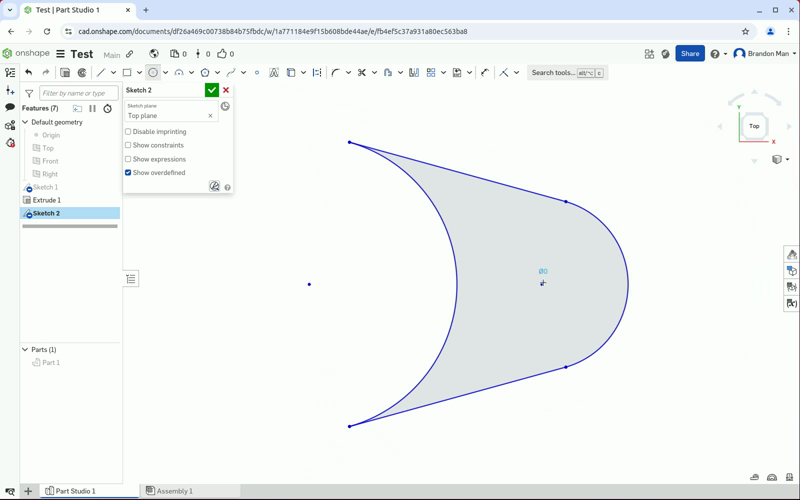
scroll(-6)
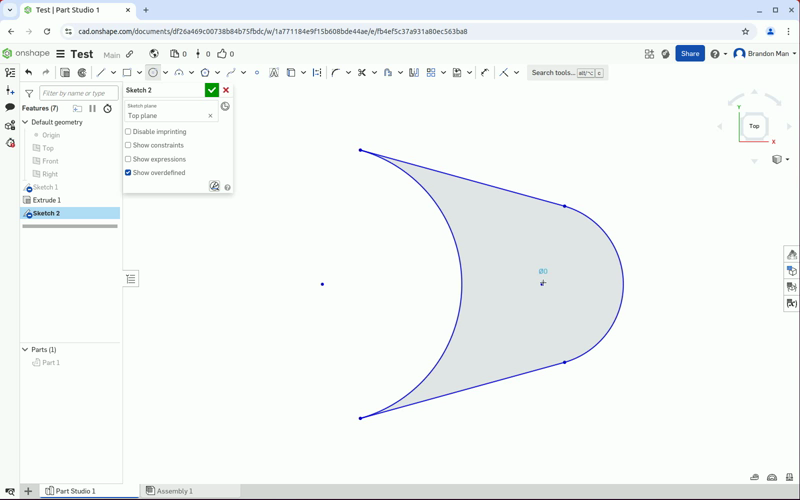
scroll(-6)
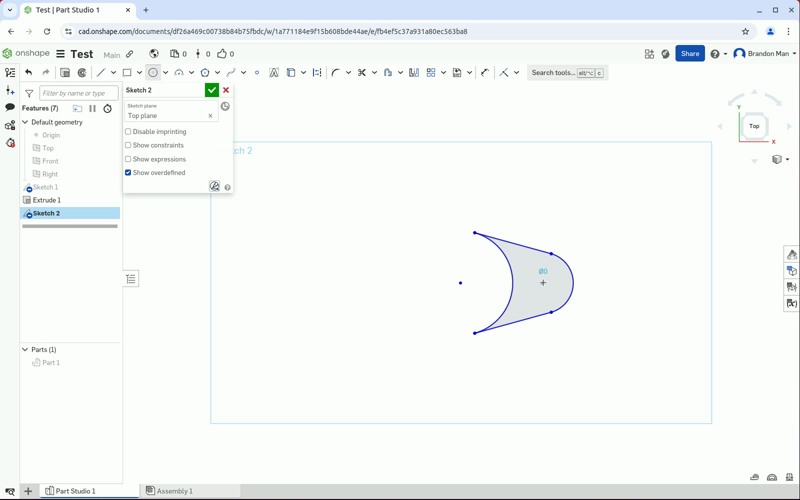
key_up(shift)
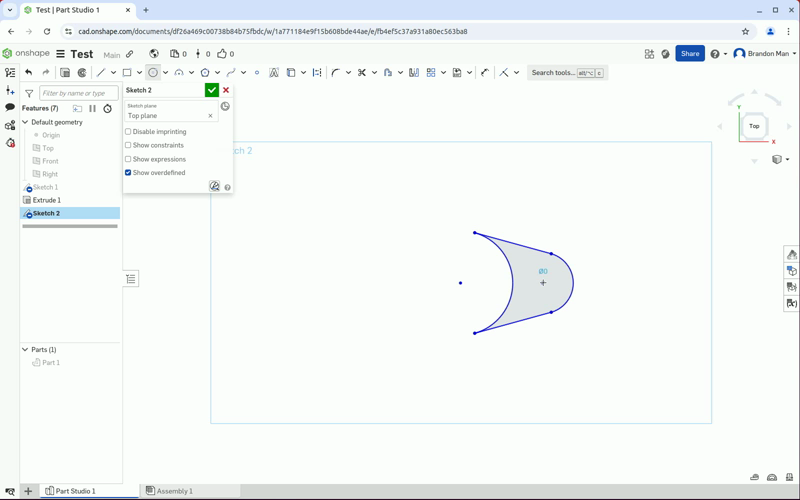
mouse_move(554, 282)
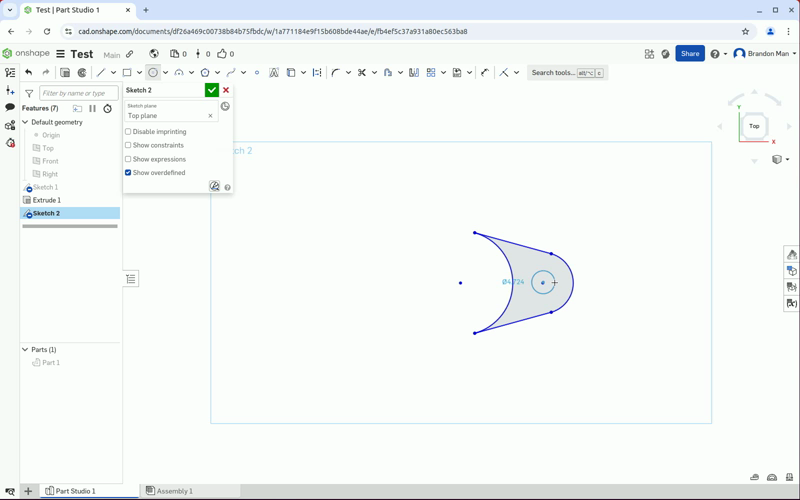
click(554, 282)
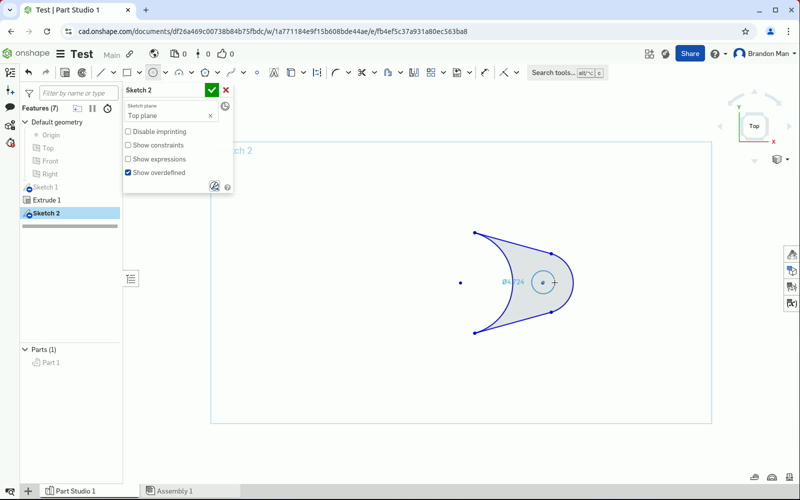
key(esc)
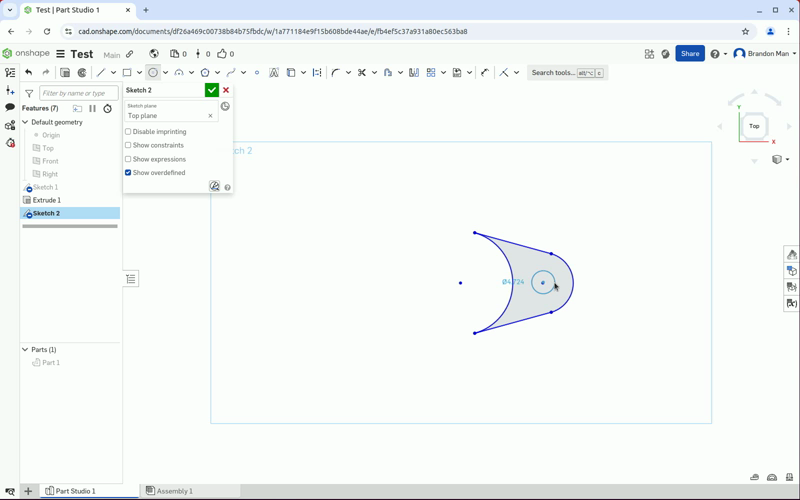
mouse_move(554, 293)
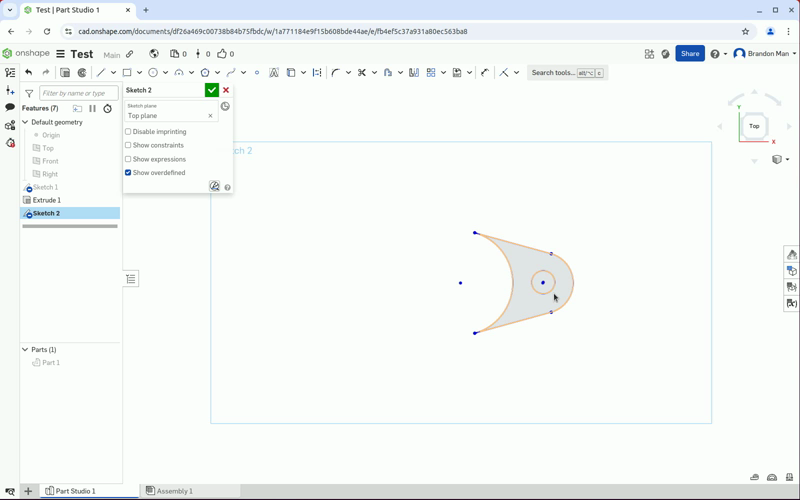
click(554, 293)
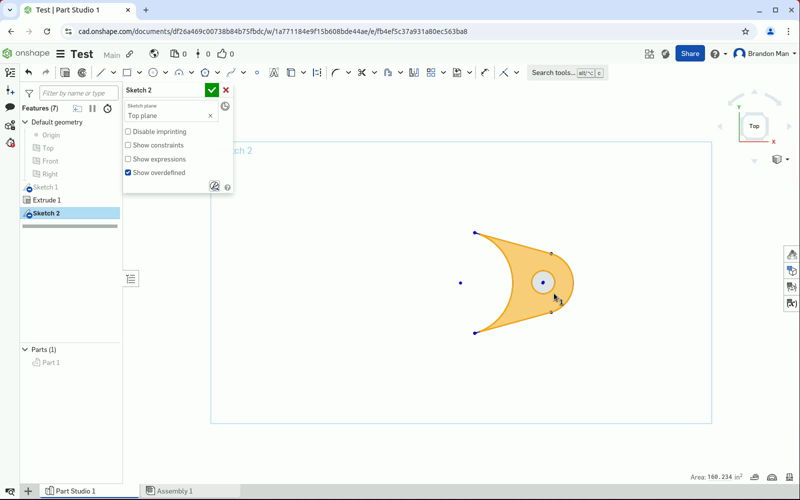
mouse_move(73, 352)
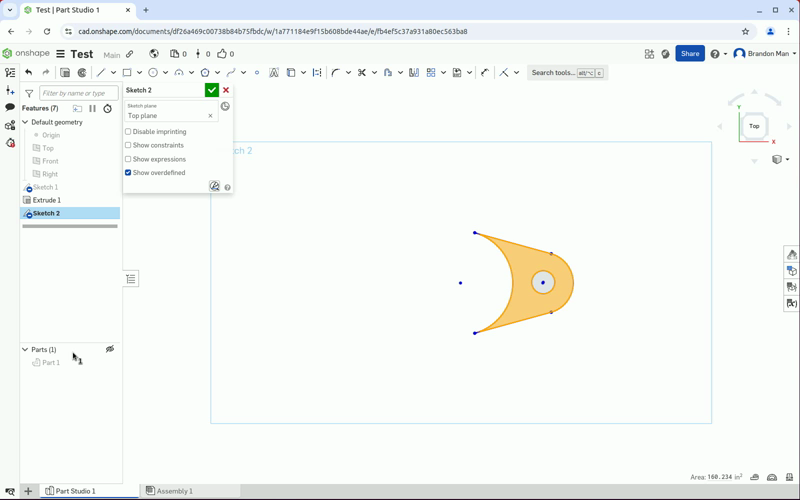
key(shift+y)
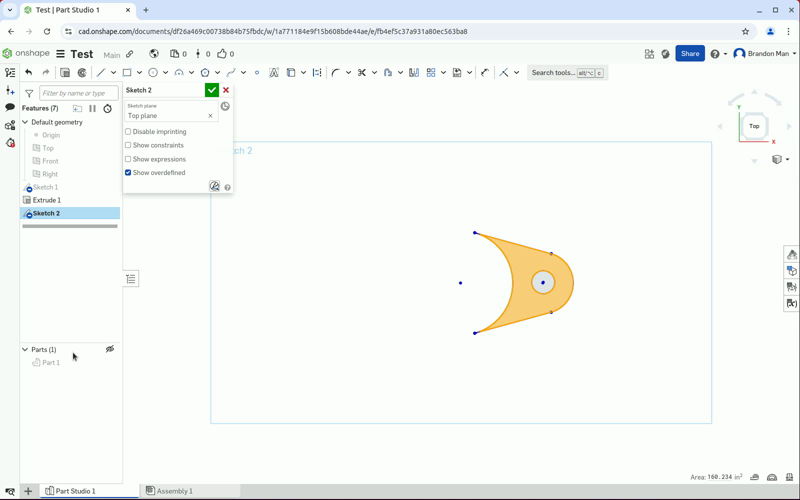
key(shift+e)
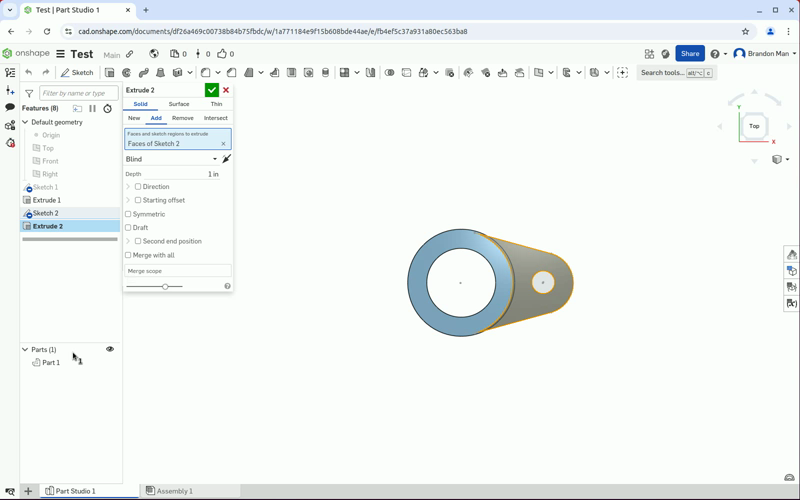
mouse_move(143, 106)
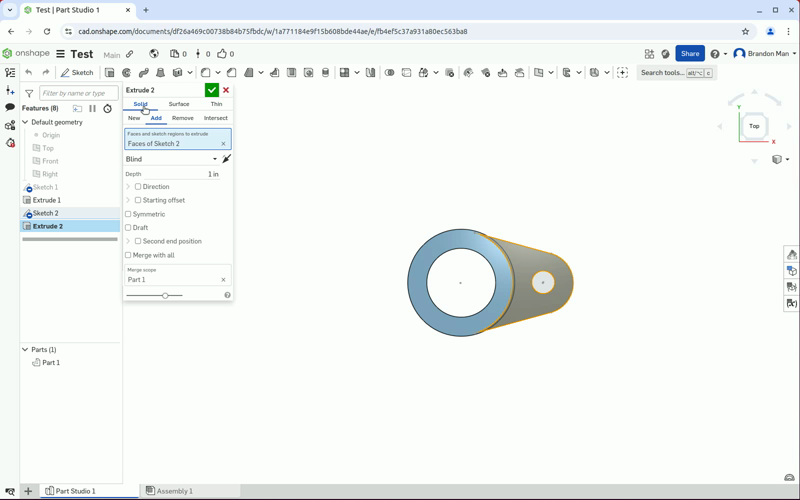
click(143, 106)
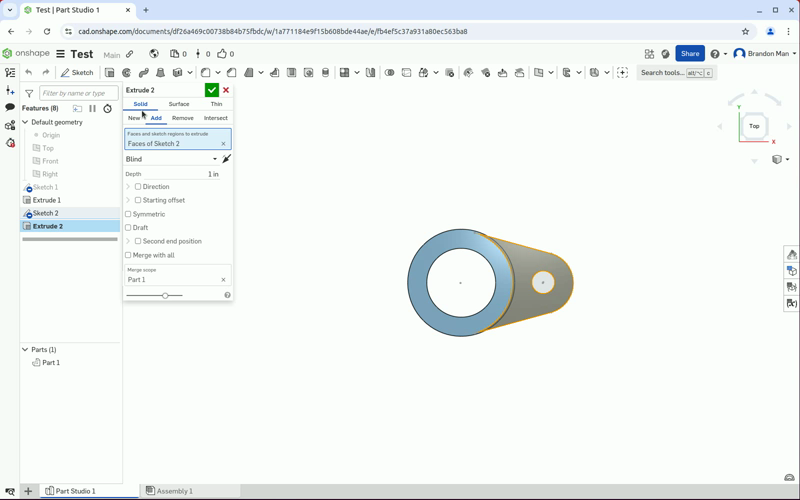
mouse_move(137, 120)
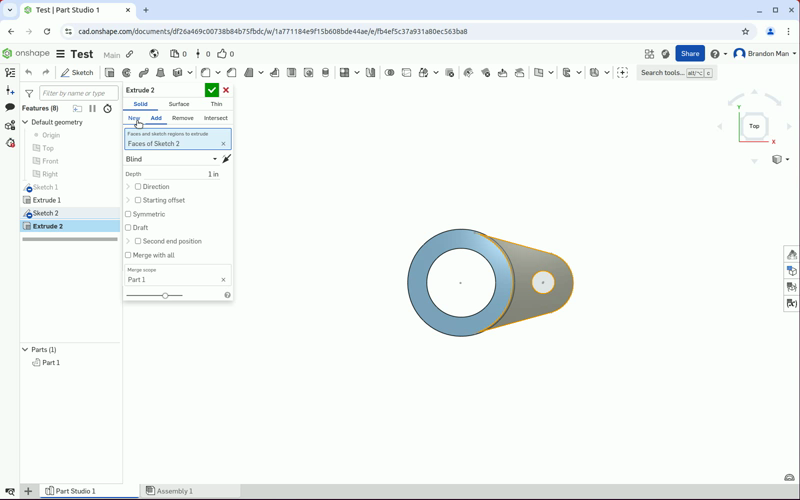
click(137, 120)
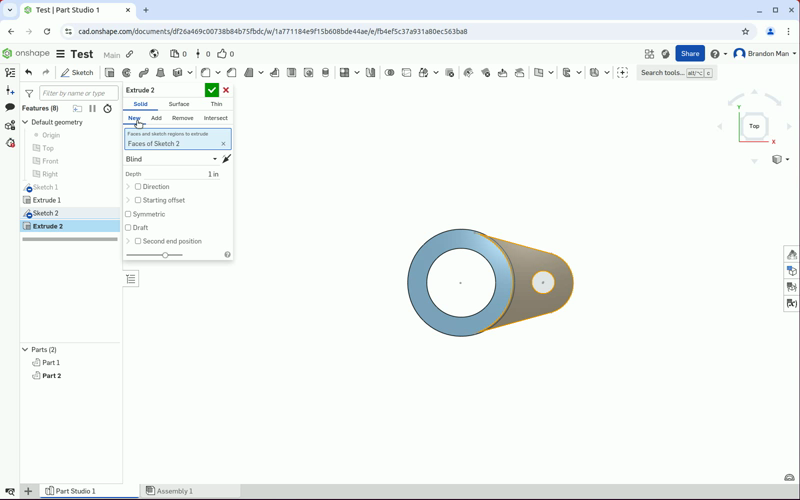
key(tab, 4)
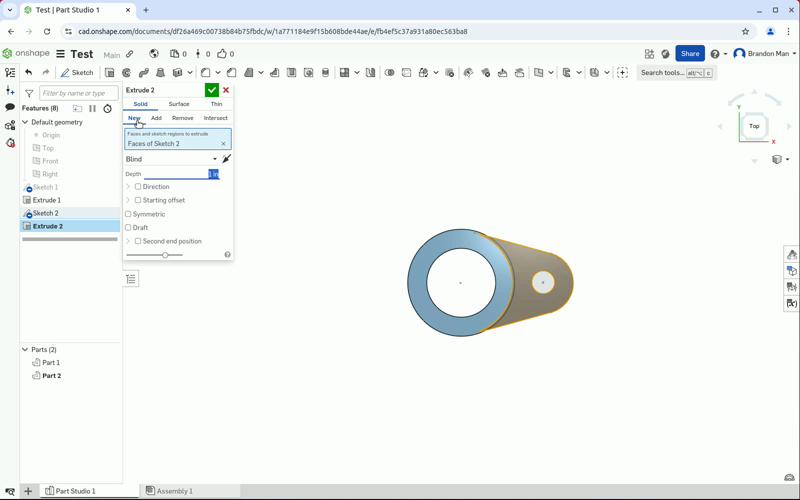
text(4.574)
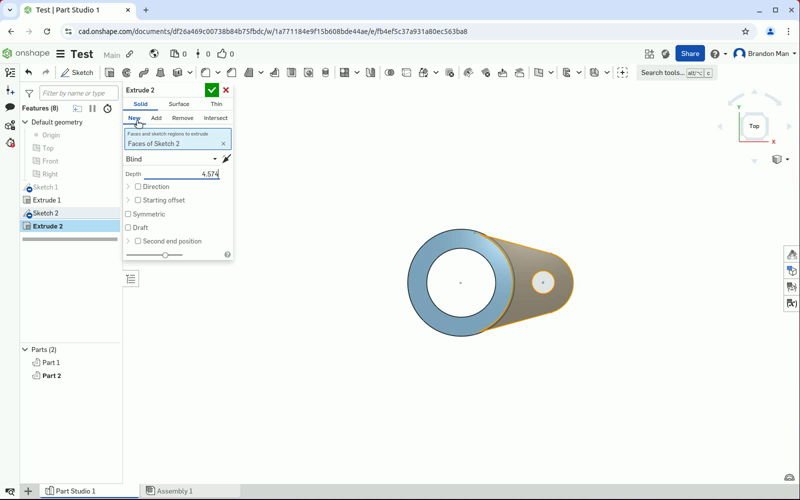
key(enter)
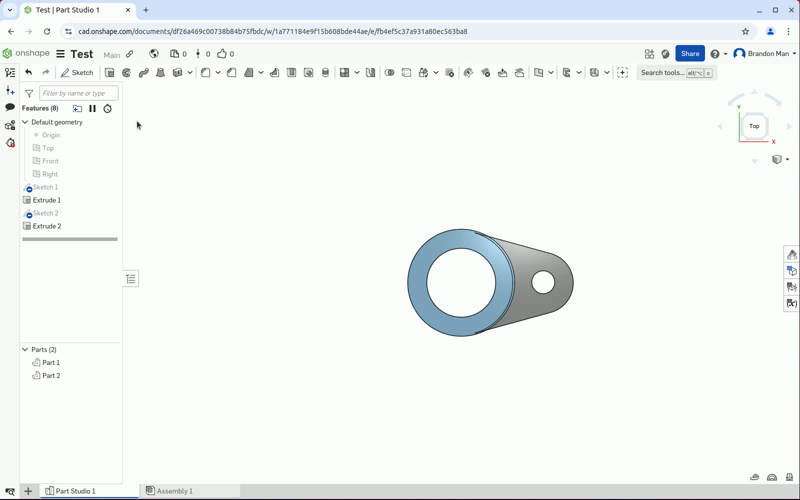
key(shift+h)
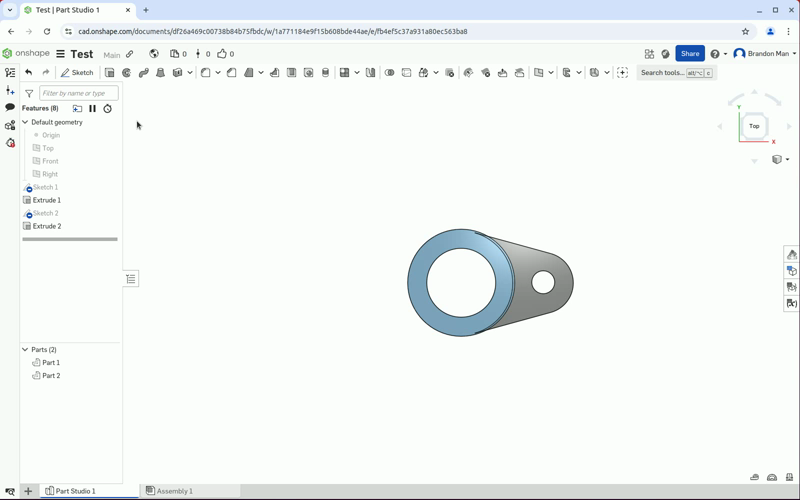
key(shift+h)
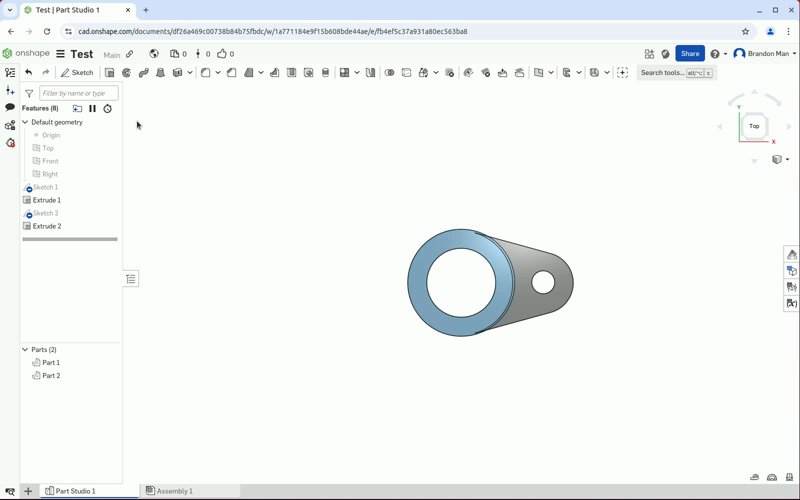
mouse_move(73, 189)
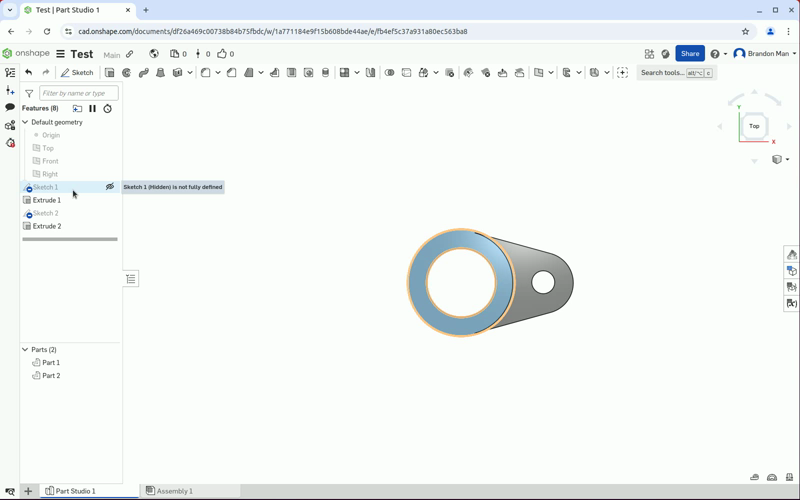
click(73, 189)
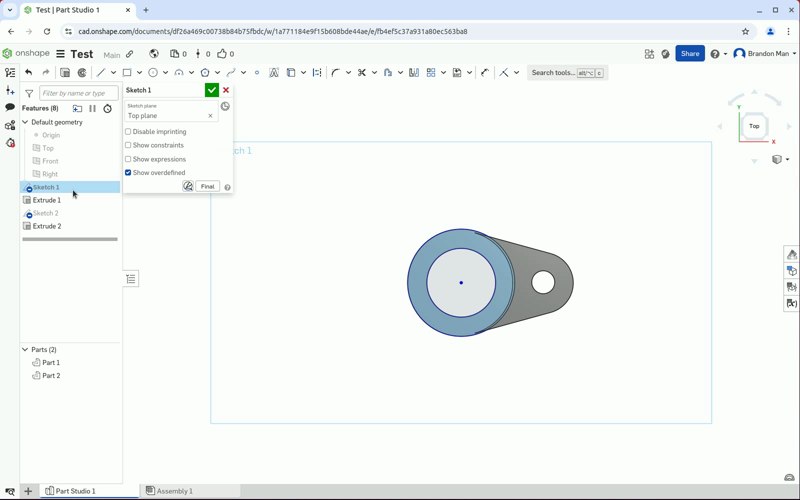
mouse_move(229, 92)
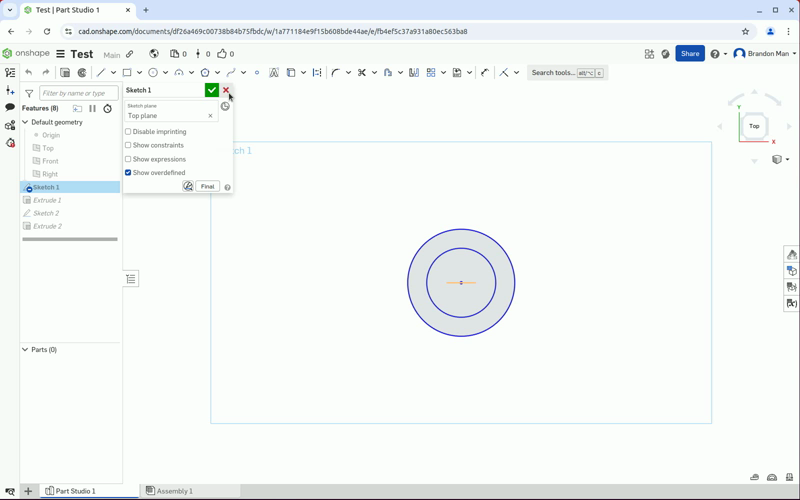
click(229, 92)
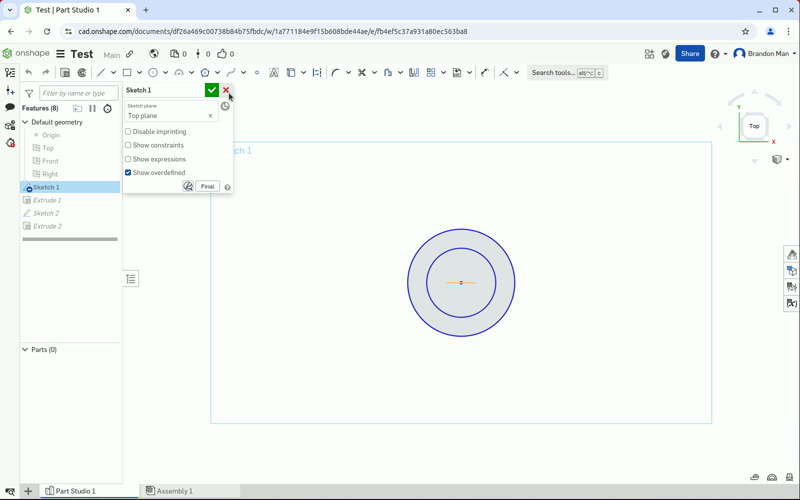
key(shift+s)
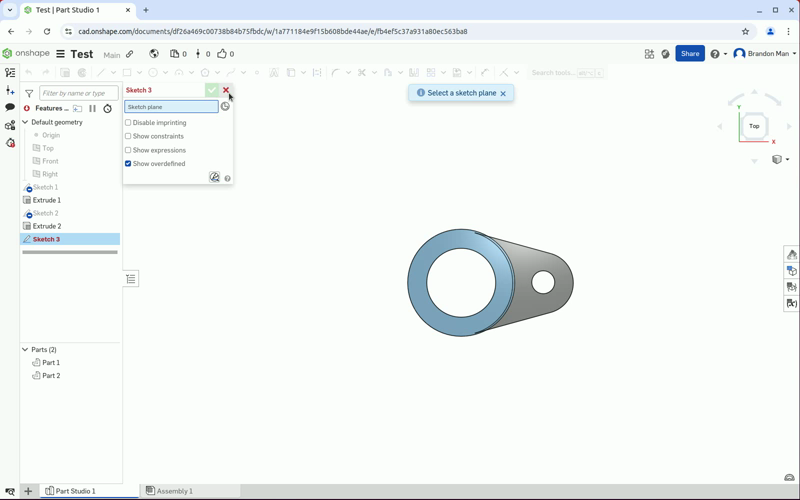
mouse_move(73, 150)
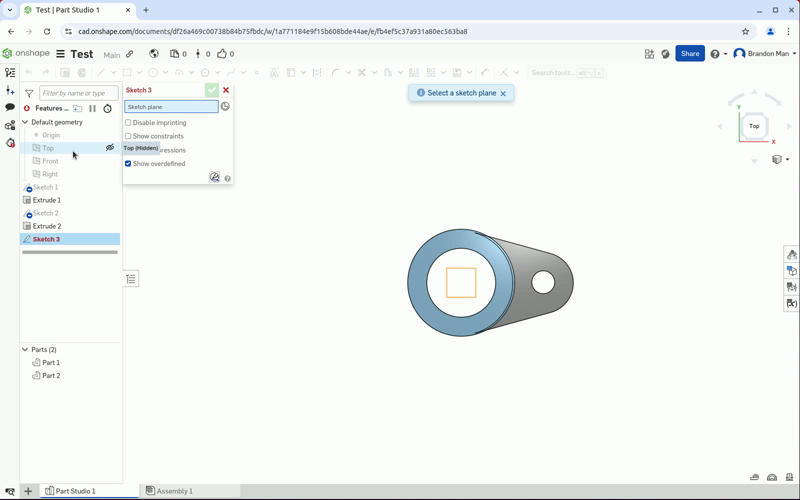
click(73, 150)
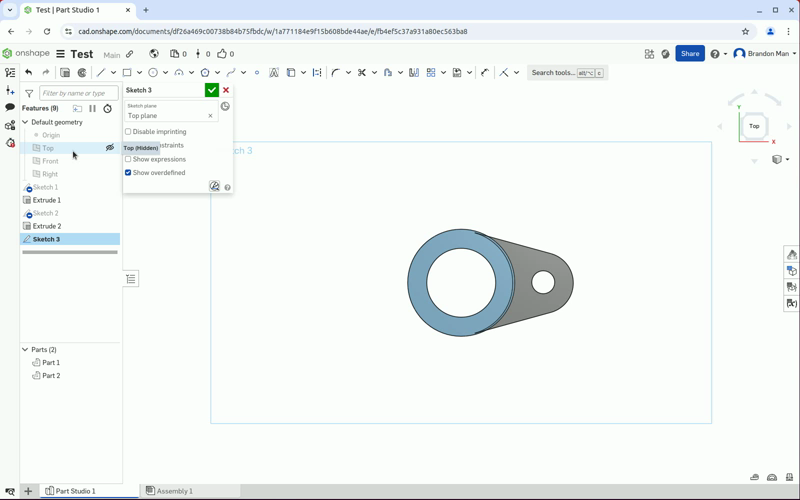
mouse_move(73, 352)
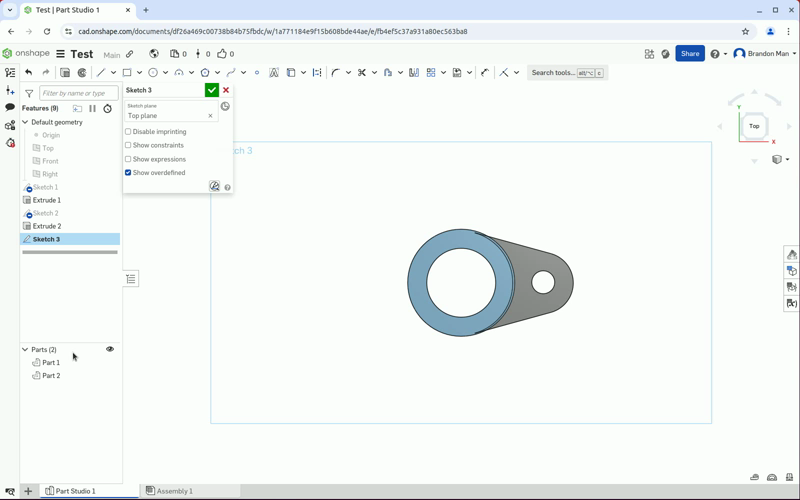
key(y)
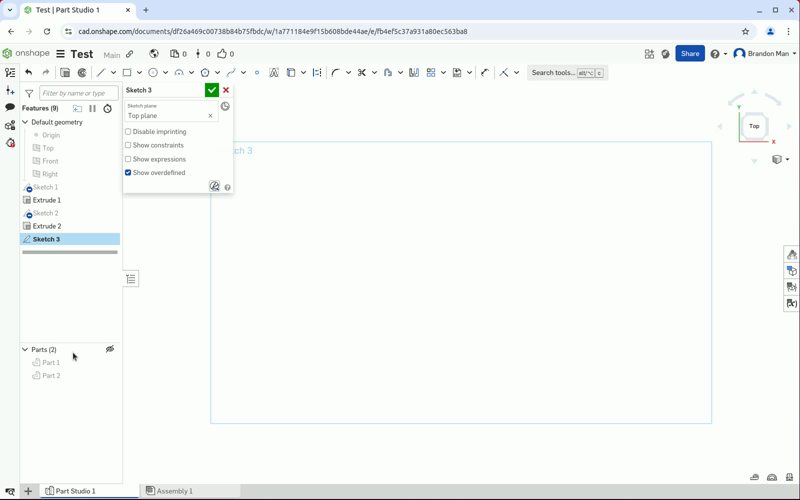
key(l)
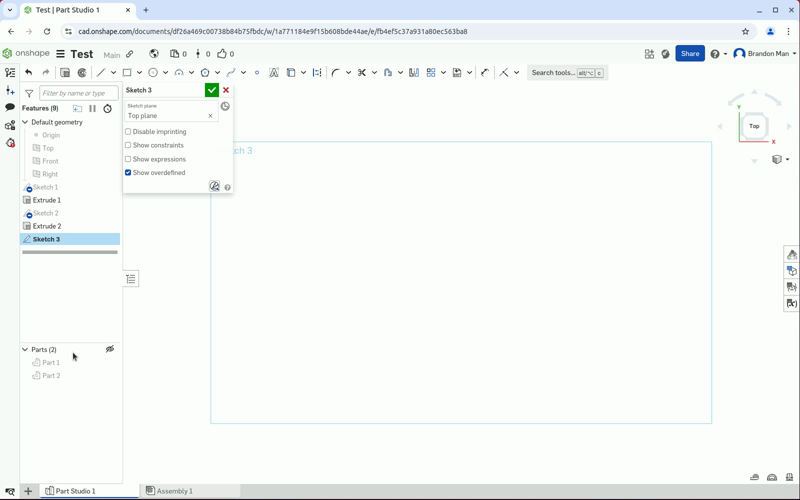
key_down(shift)
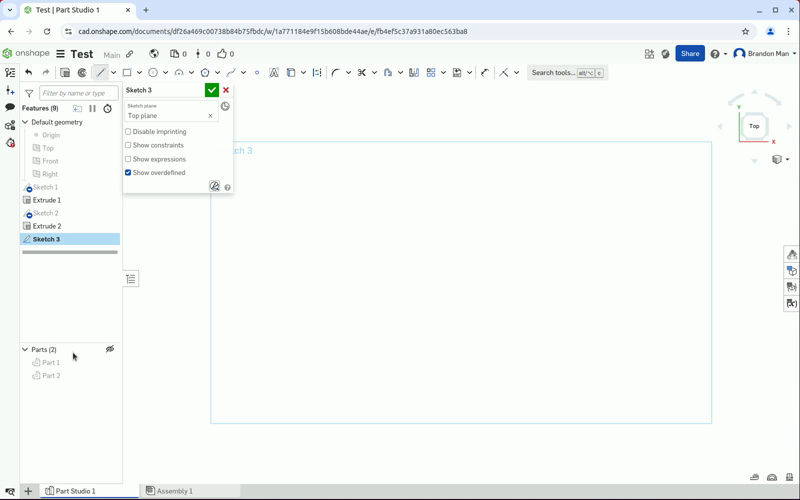
mouse_move(370, 312)
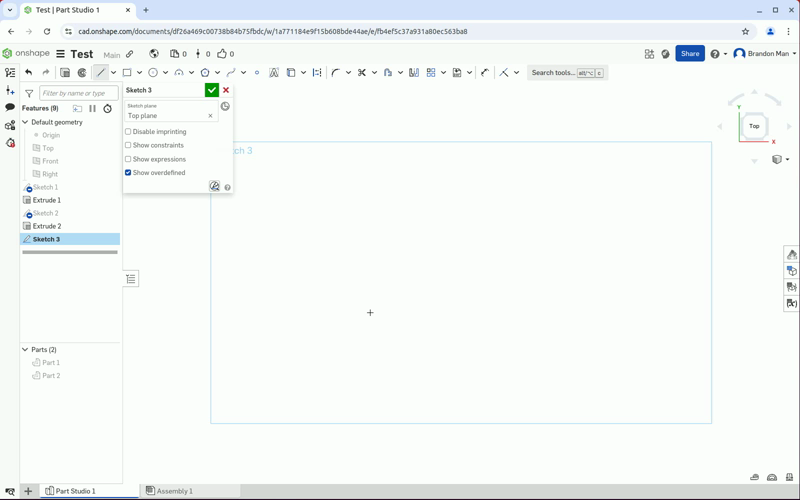
click(370, 312)
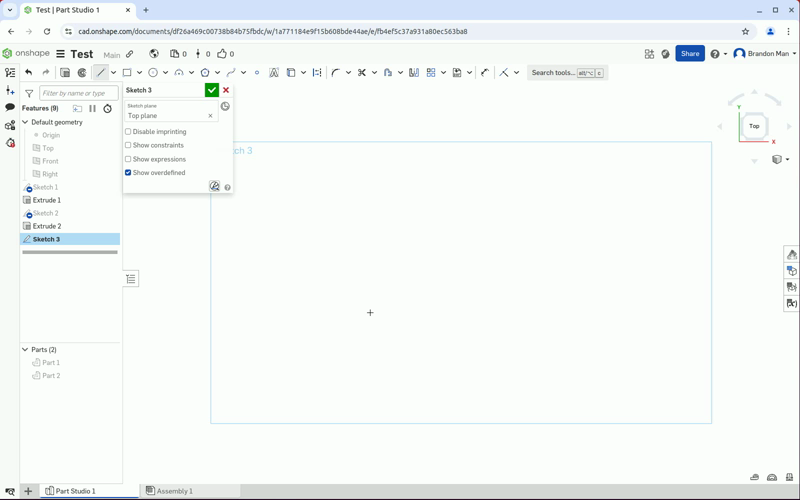
key_up(shift)
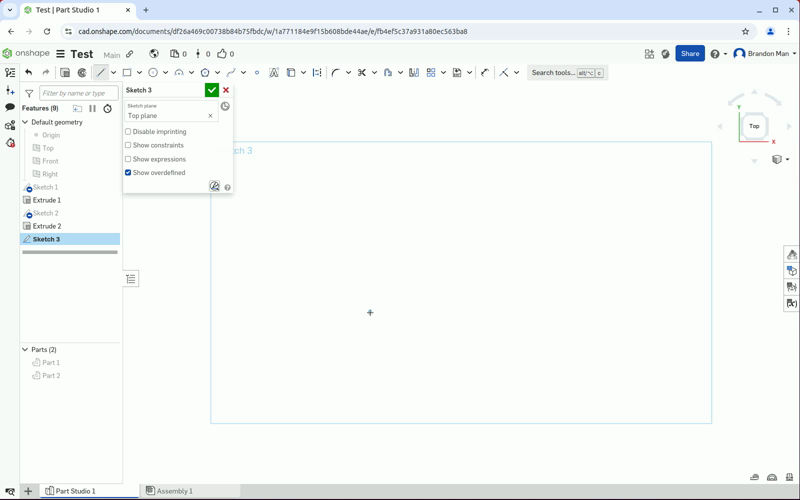
key_down(shift)
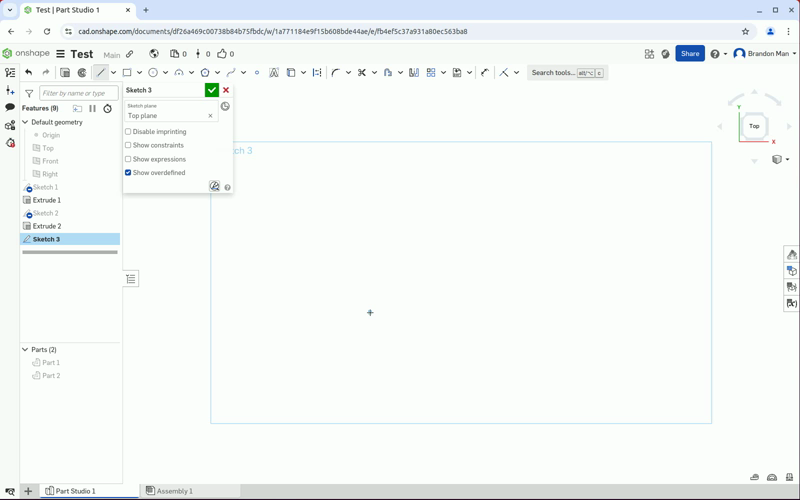
mouse_move(447, 333)
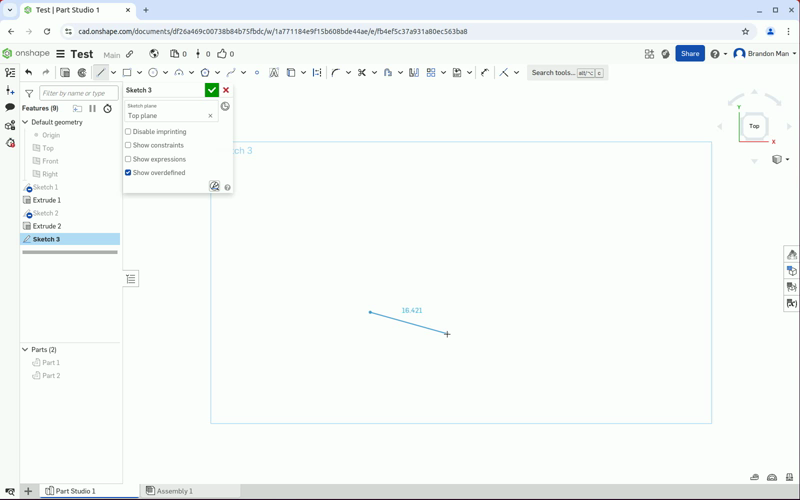
click(447, 333)
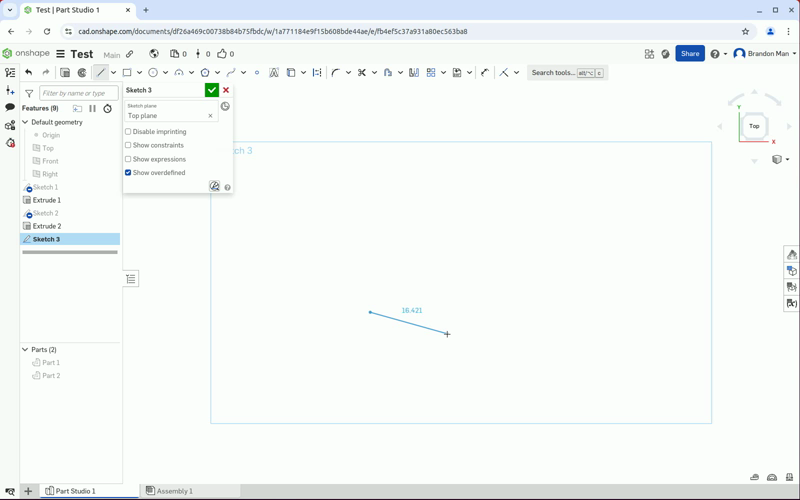
key_up(shift)
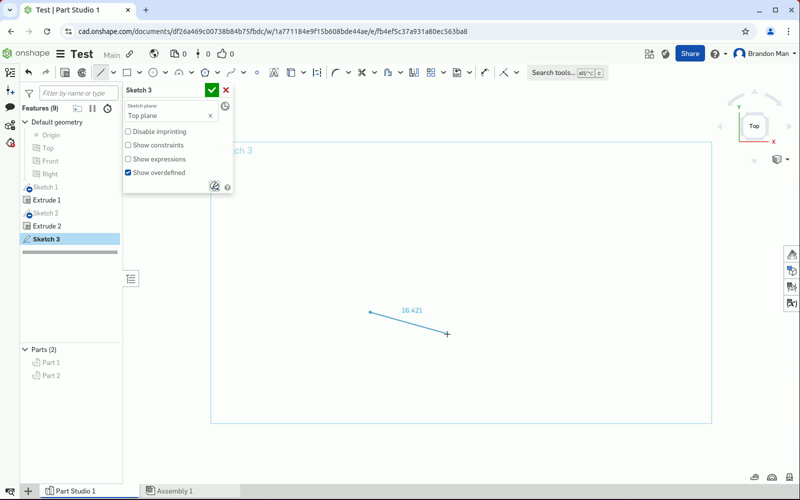
key(esc)
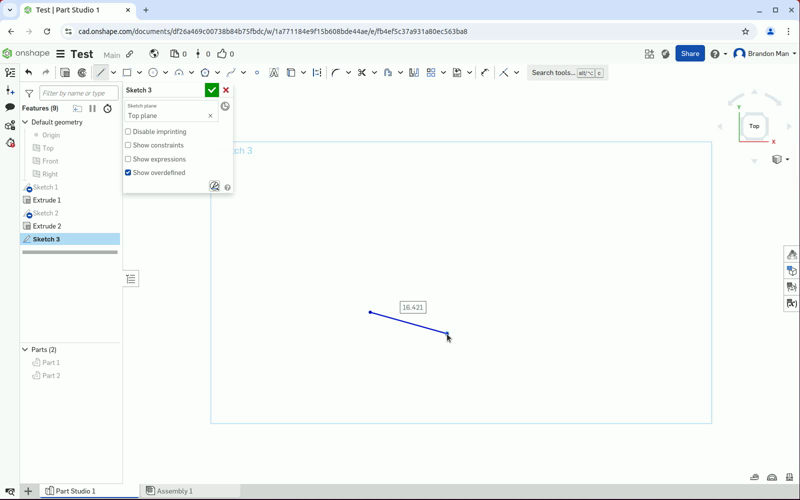
key(a)
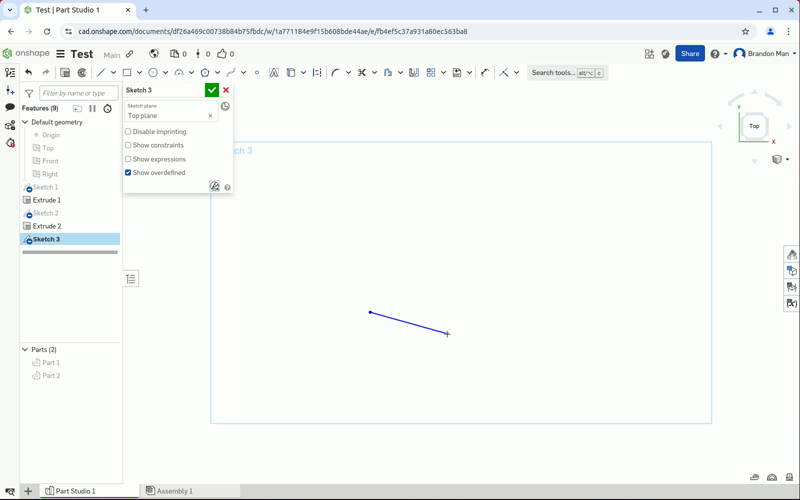
mouse_move(447, 333)
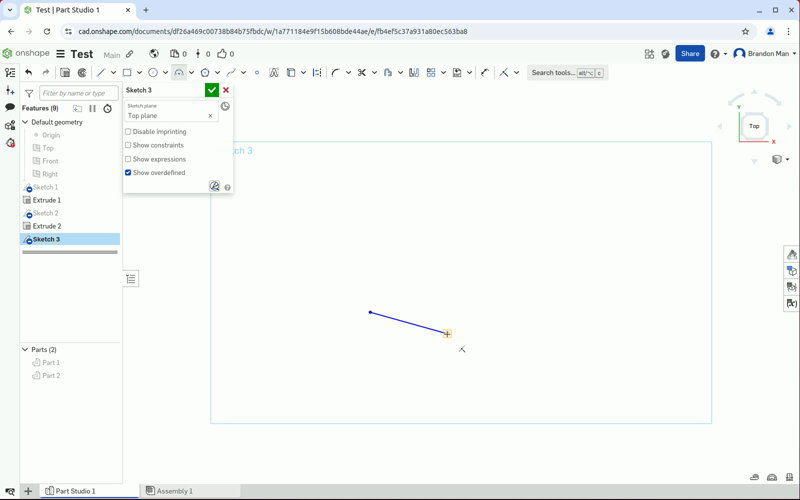
click(447, 333)
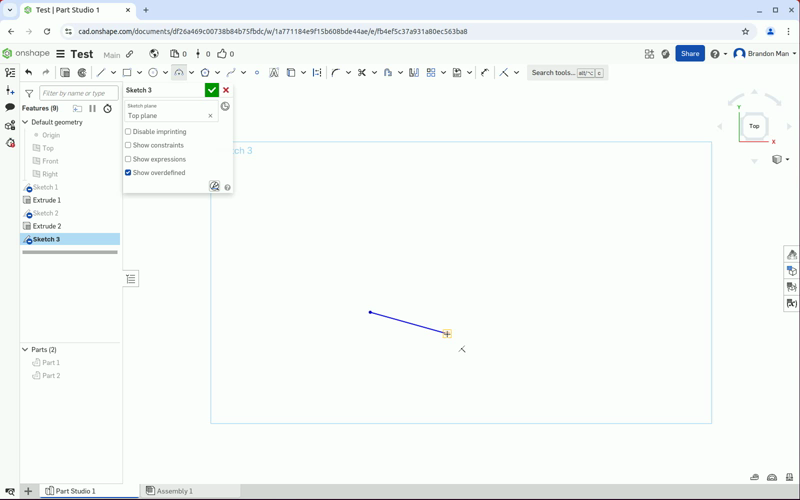
key_down(shift)
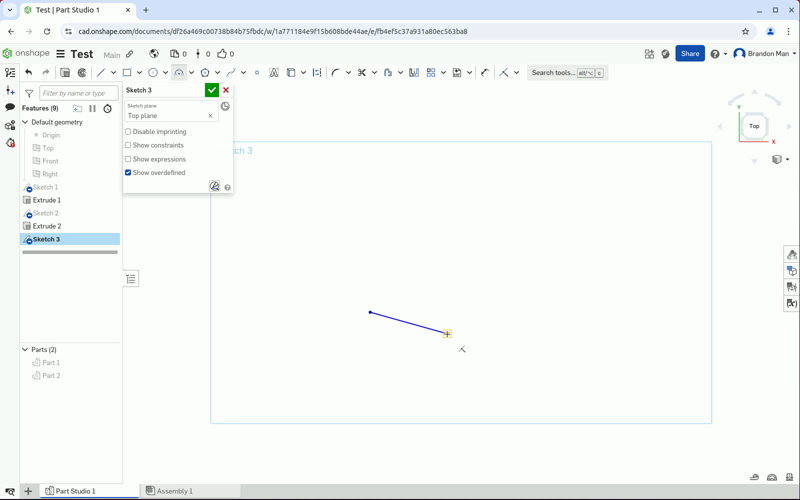
mouse_move(447, 232)
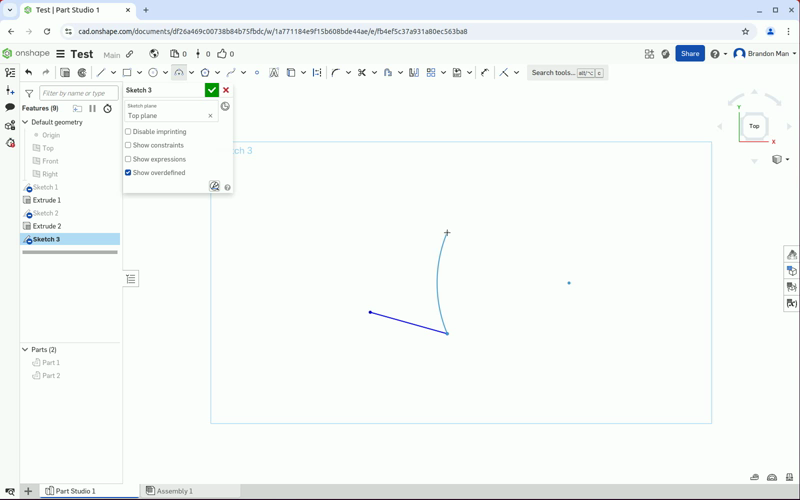
click(447, 232)
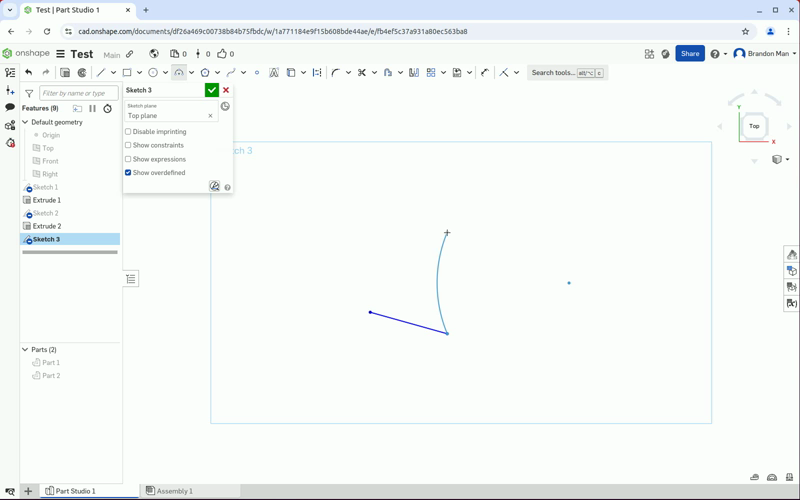
mouse_move(408, 283)
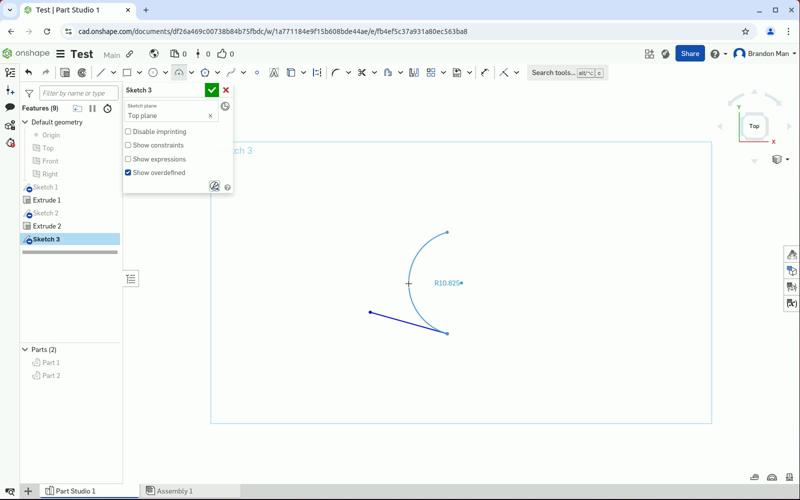
click(408, 283)
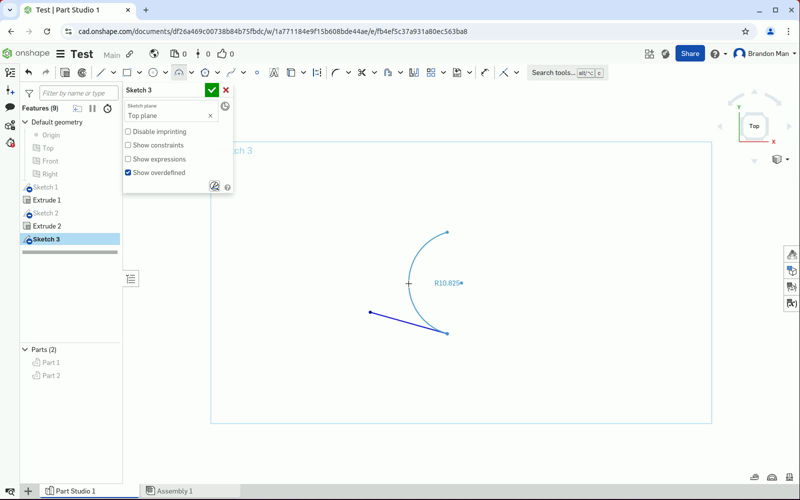
key_up(shift)
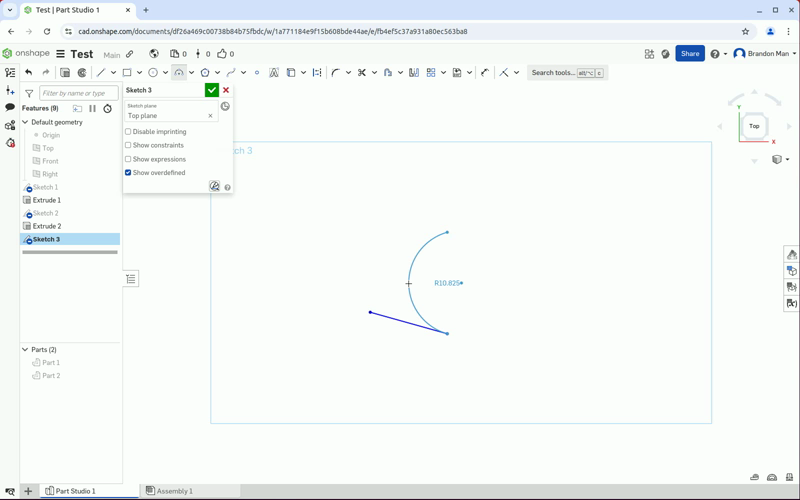
key(esc)
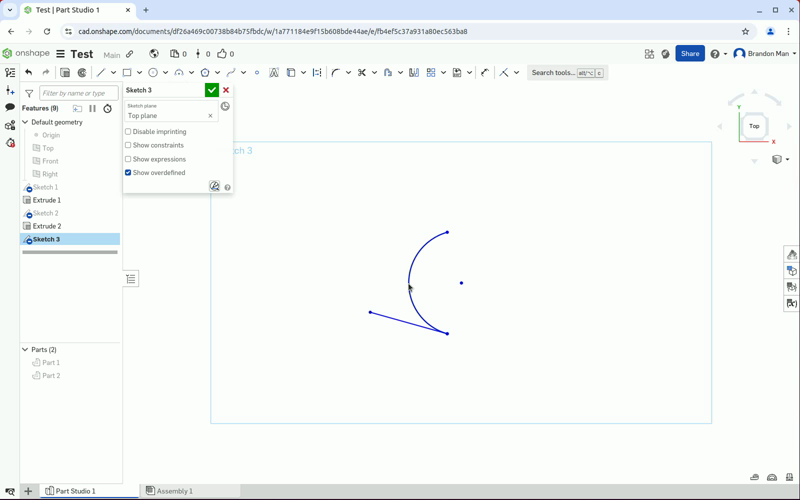
key(l)
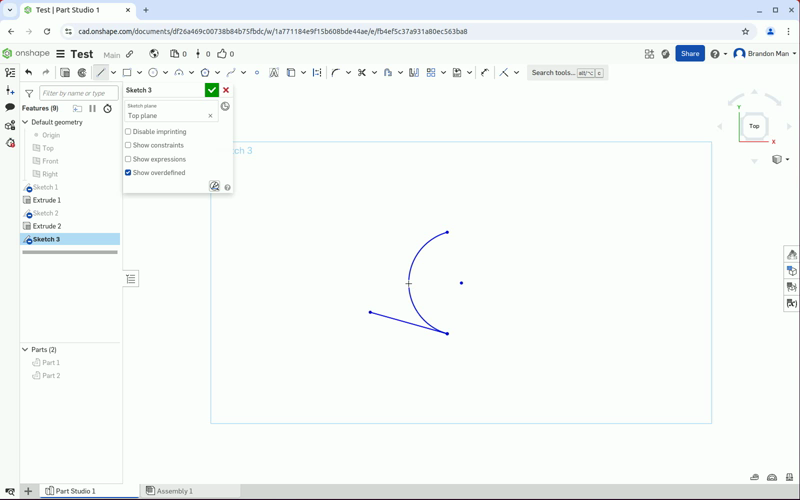
mouse_move(447, 232)
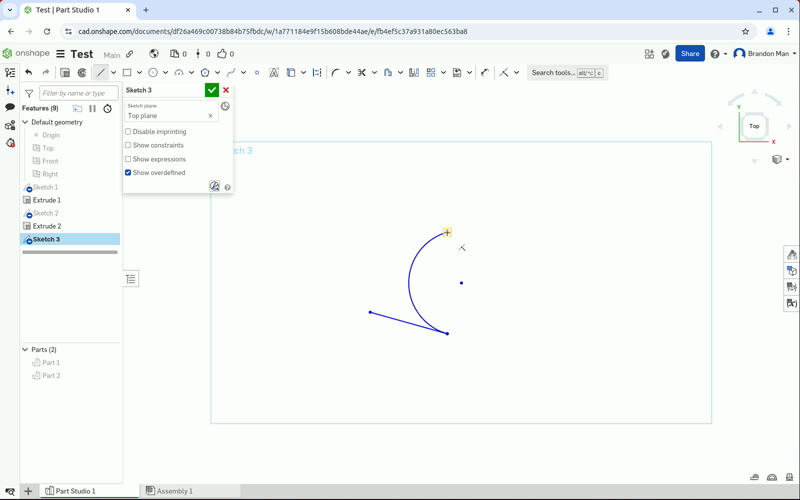
click(447, 232)
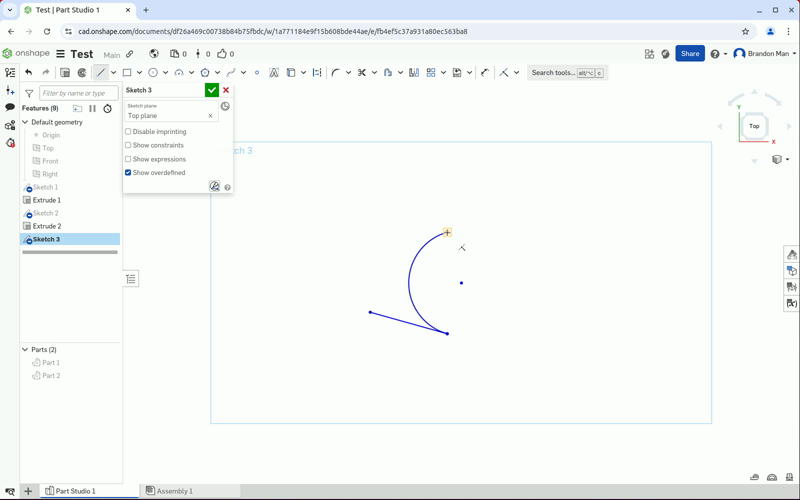
key_down(shift)
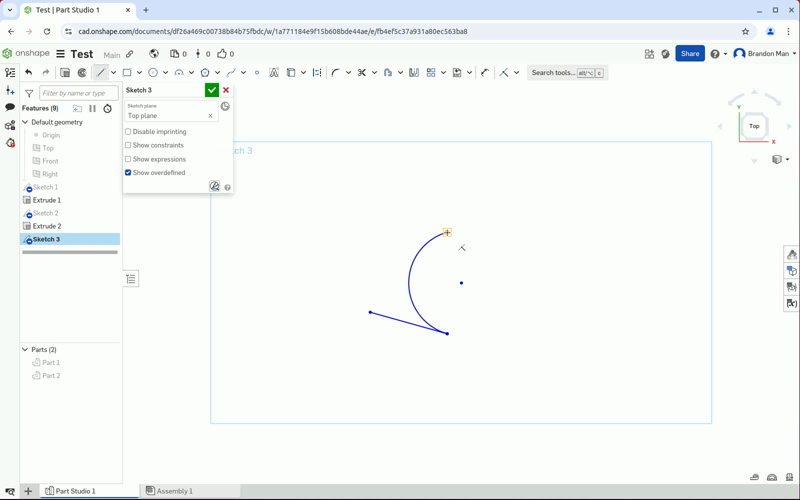
mouse_move(370, 254)
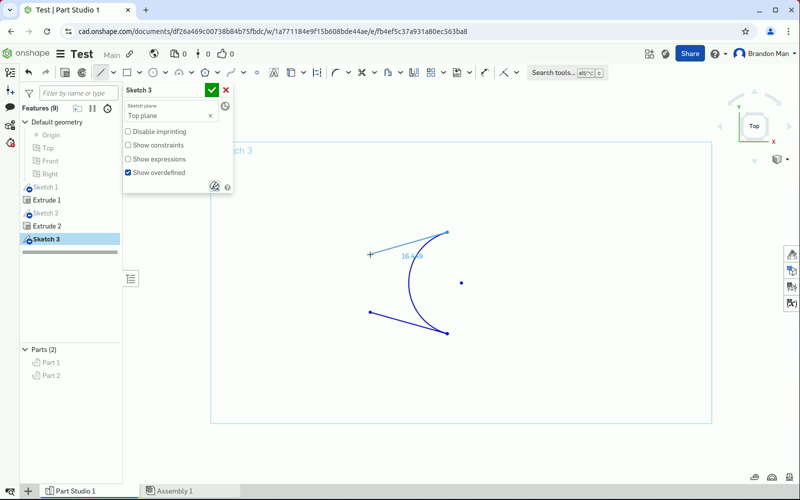
click(370, 254)
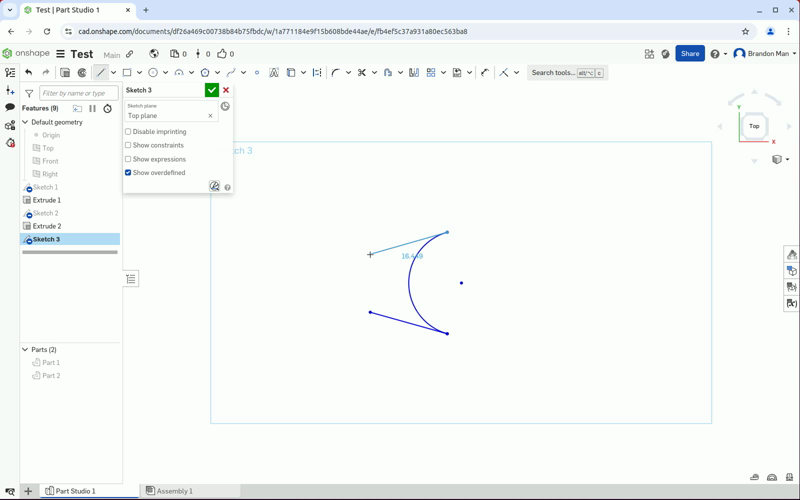
key_up(shift)
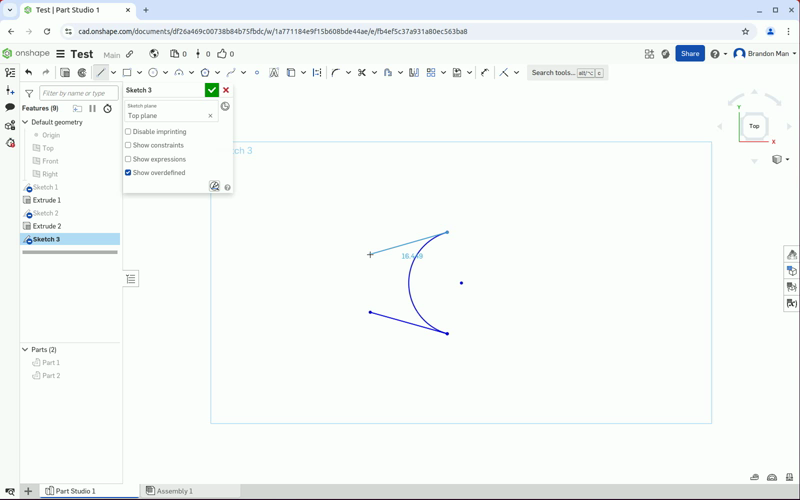
key(esc)
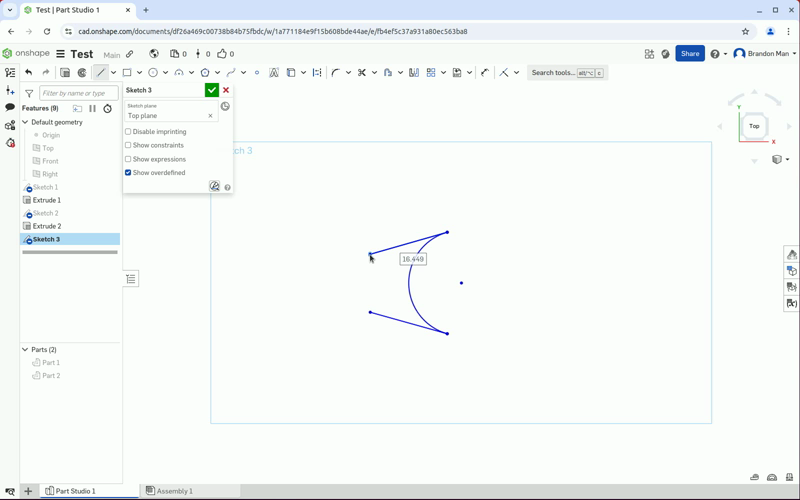
key(a)
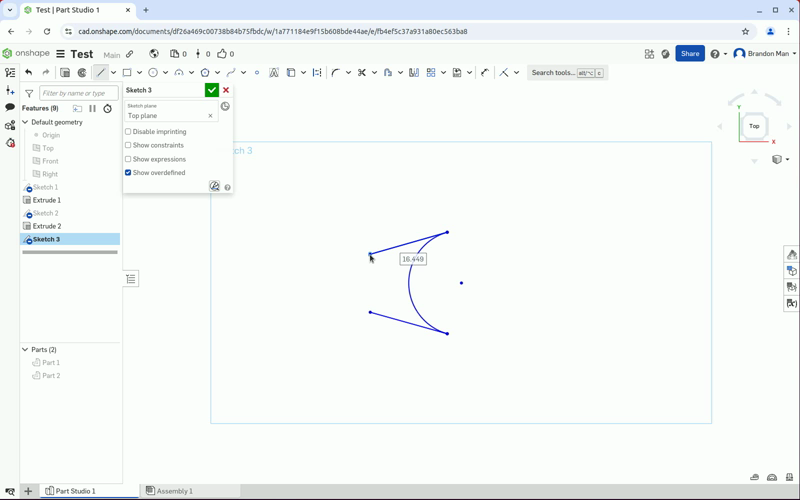
mouse_move(370, 254)
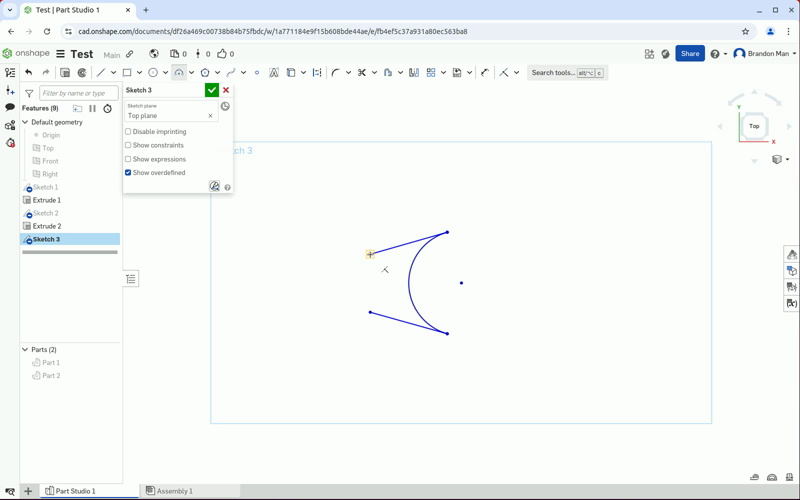
click(370, 254)
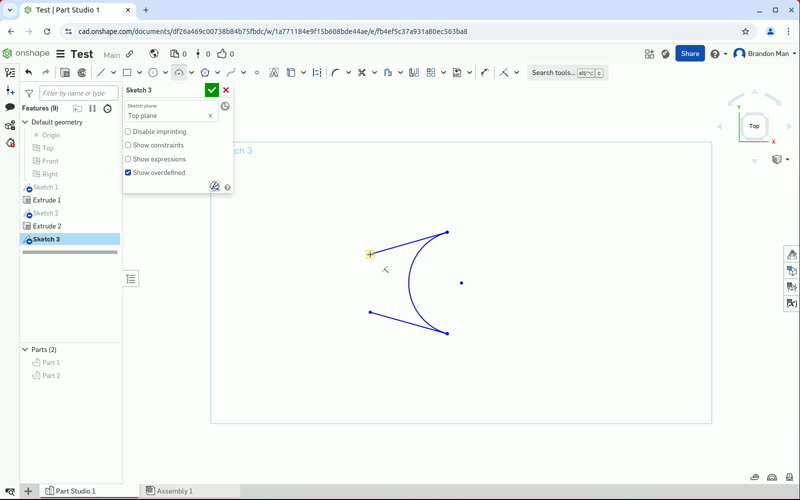
mouse_move(370, 312)
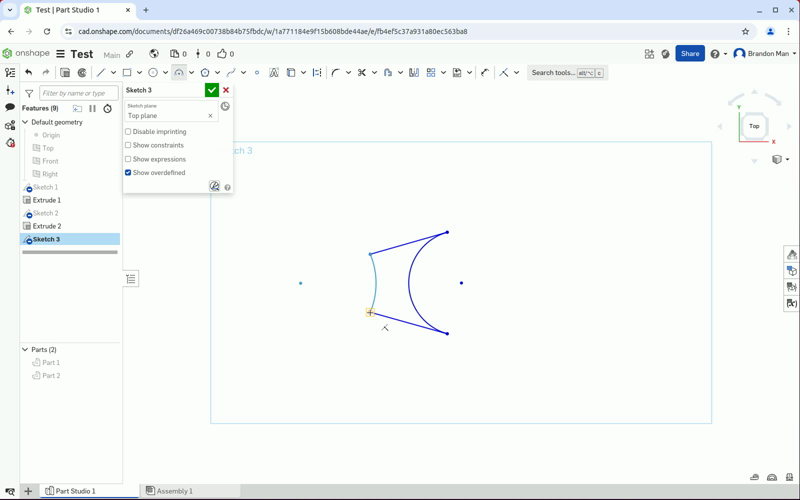
click(370, 312)
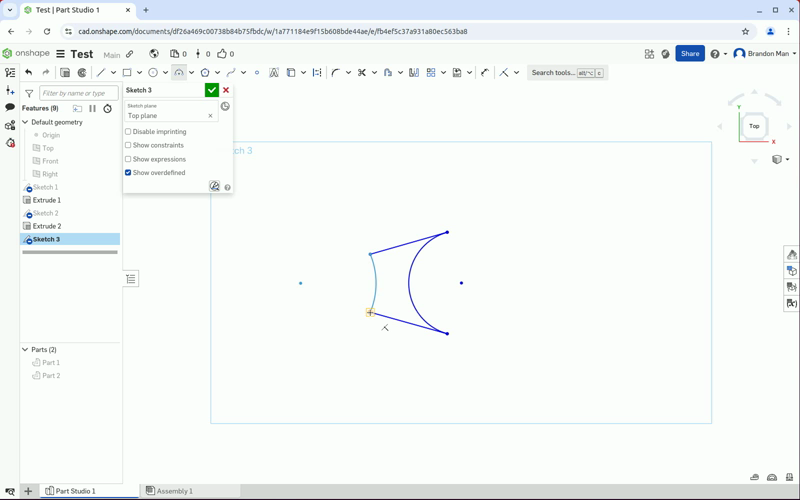
key_down(shift)
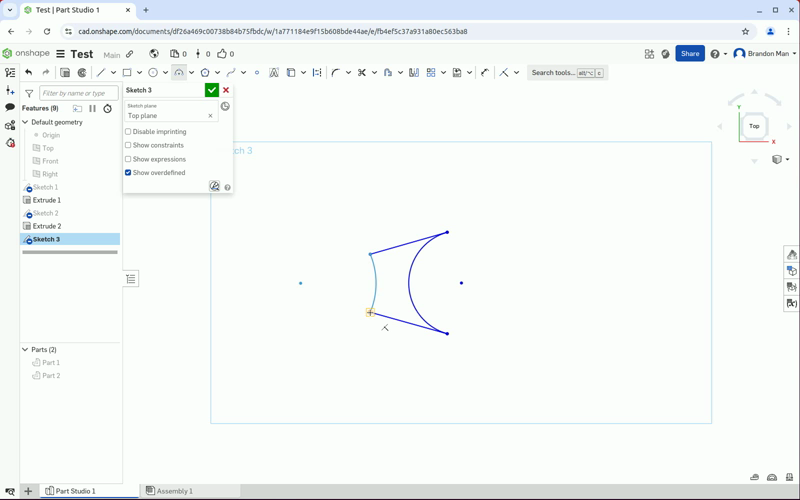
mouse_move(348, 283)
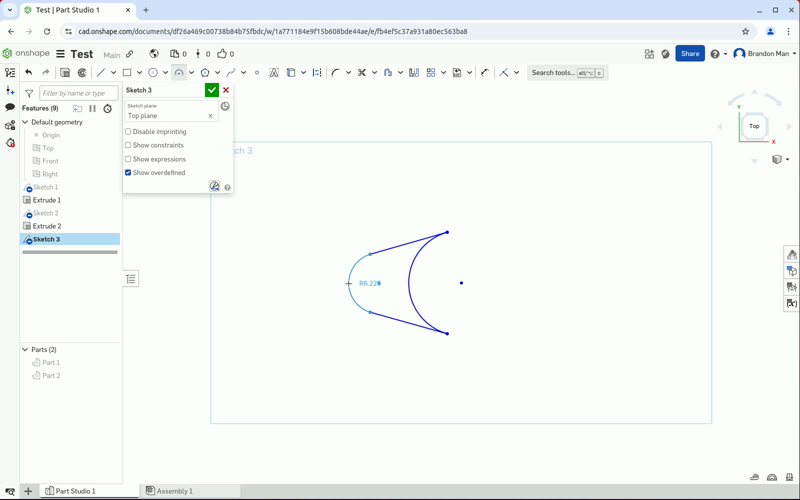
click(348, 283)
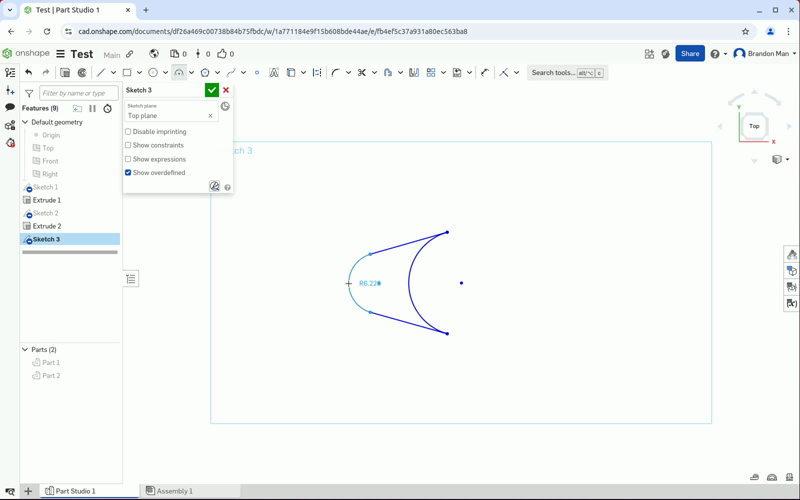
key_up(shift)
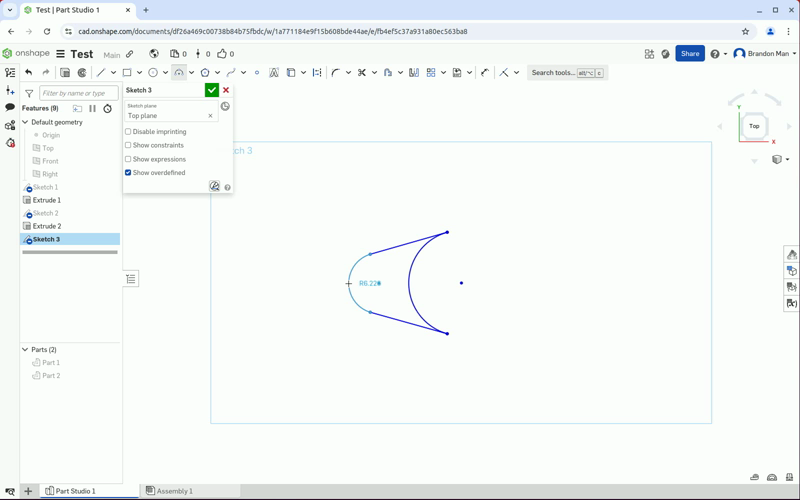
key(esc)
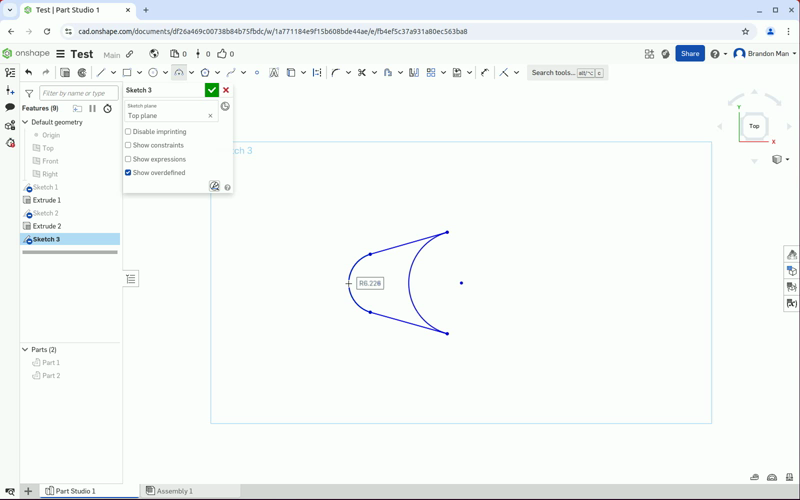
key(c)
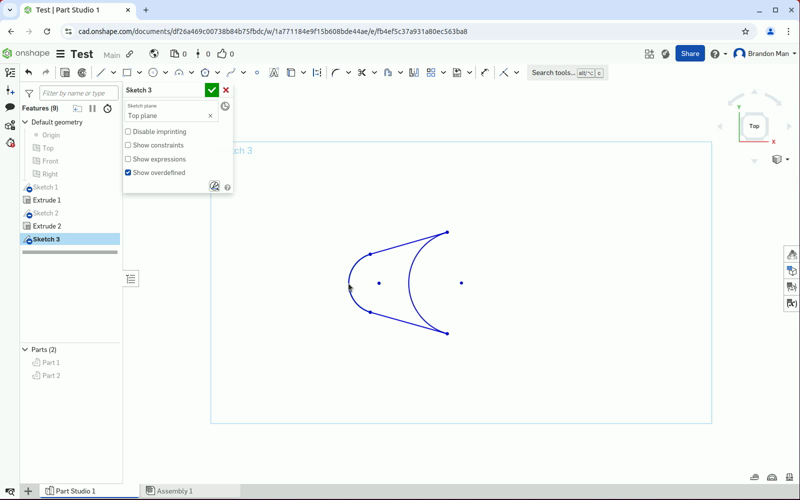
key_down(shift)
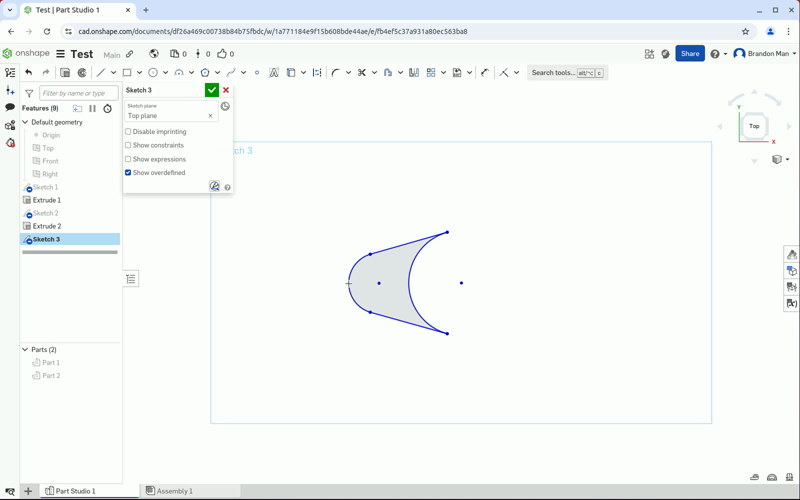
mouse_move(378, 282)
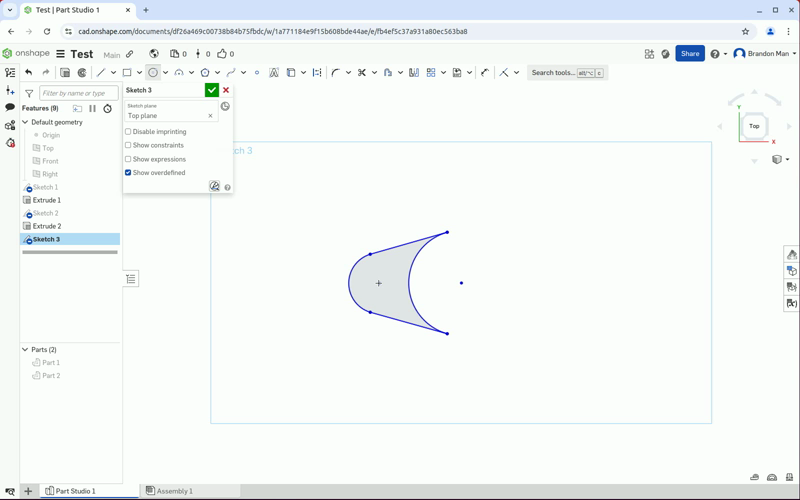
scroll(6)
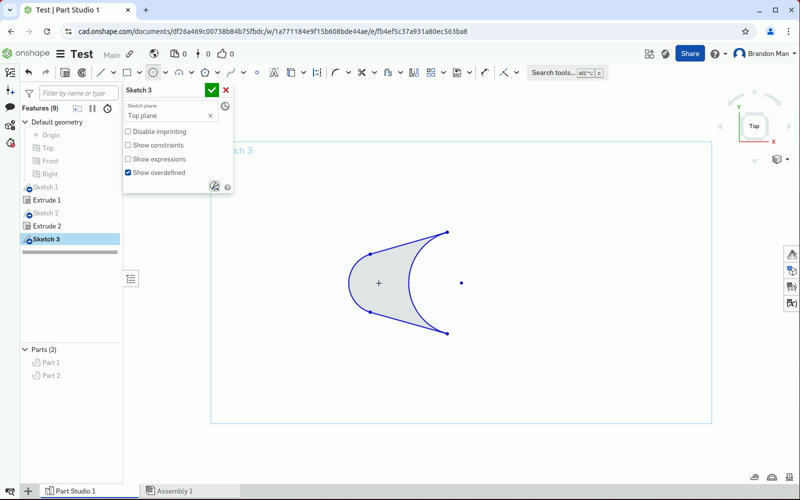
scroll(6)
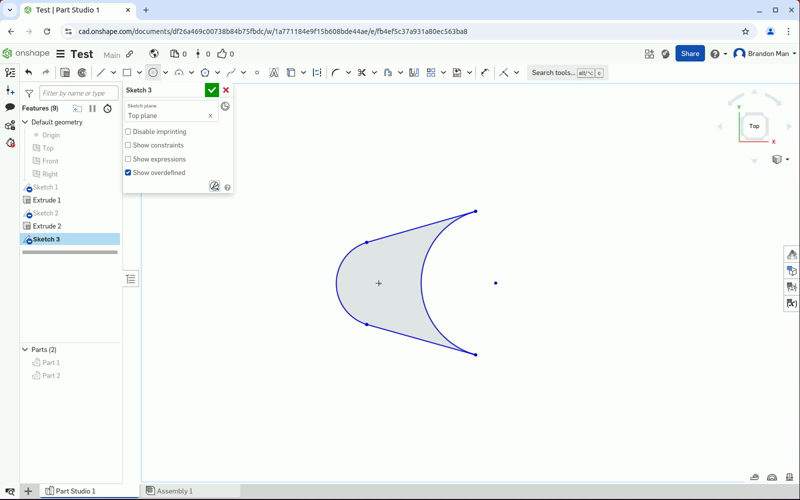
scroll(6)
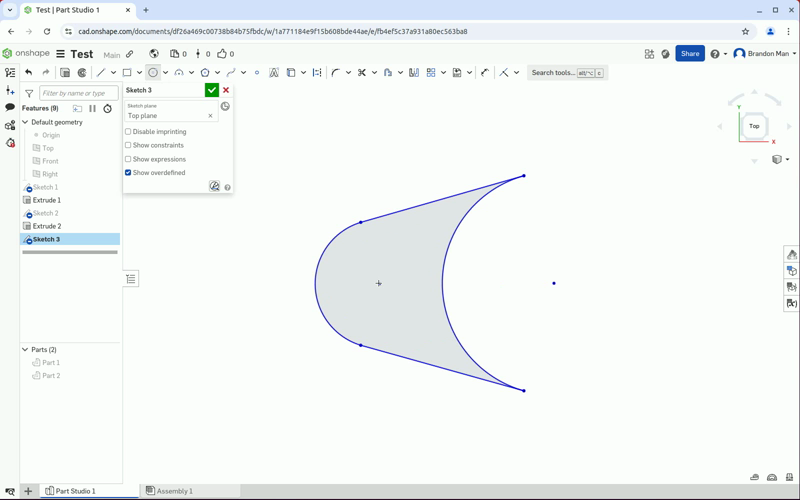
scroll(6)
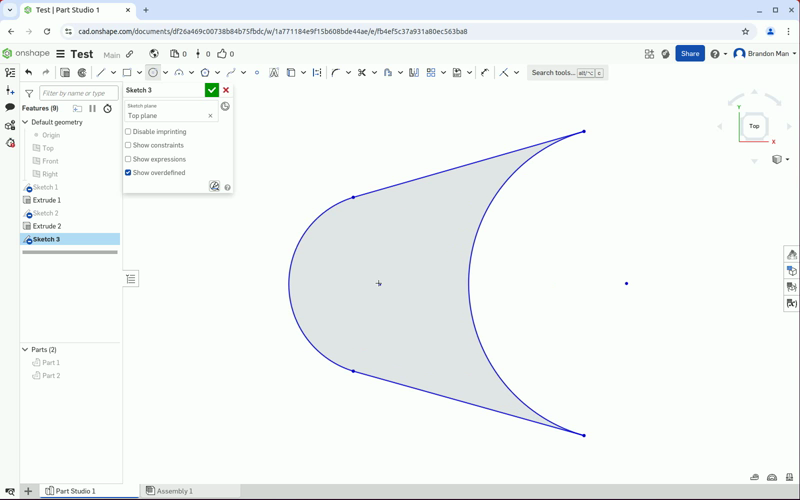
scroll(6)
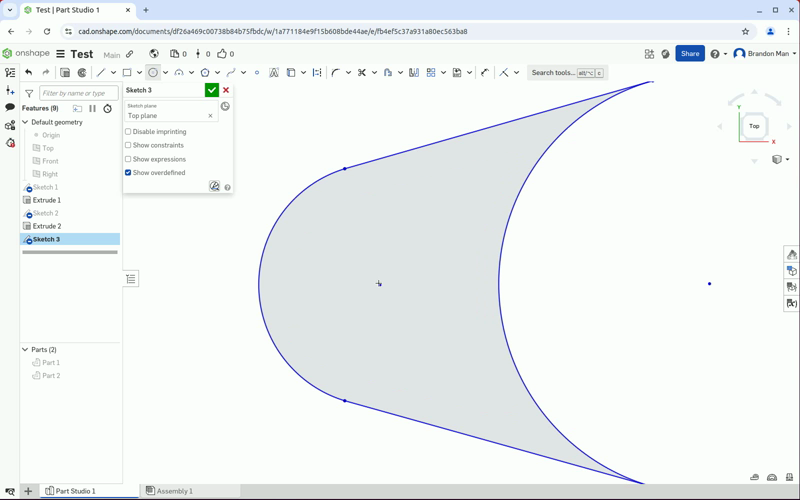
scroll(6)
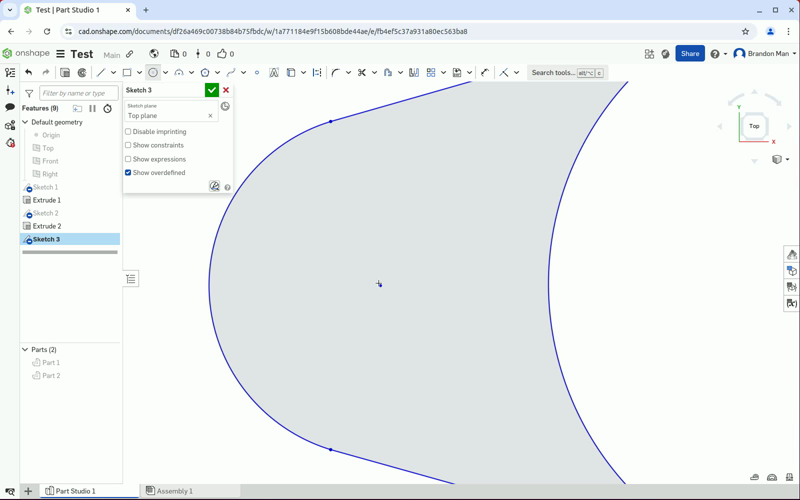
scroll(6)
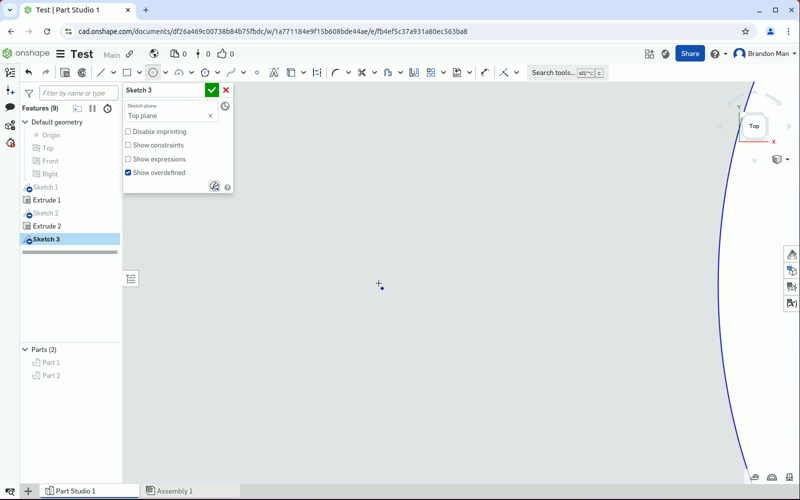
click(378, 282)
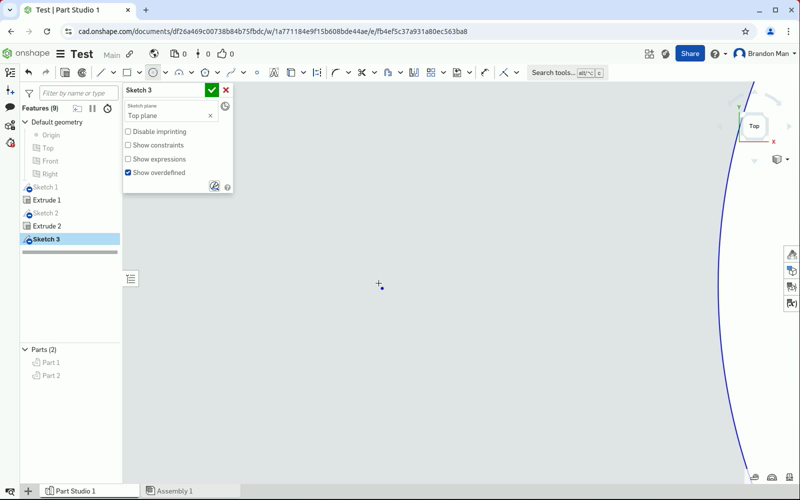
scroll(-6)
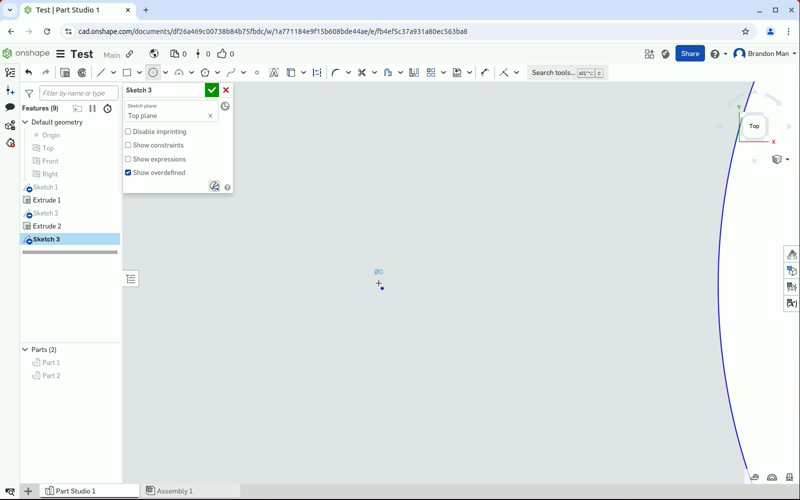
scroll(-6)
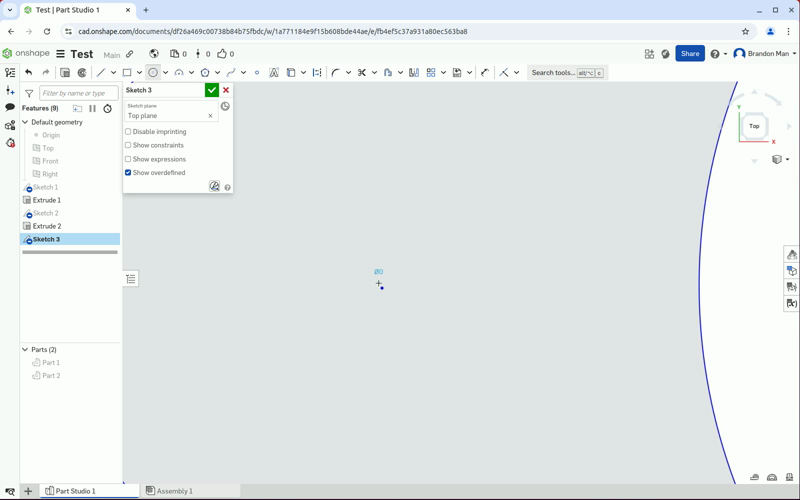
scroll(-6)
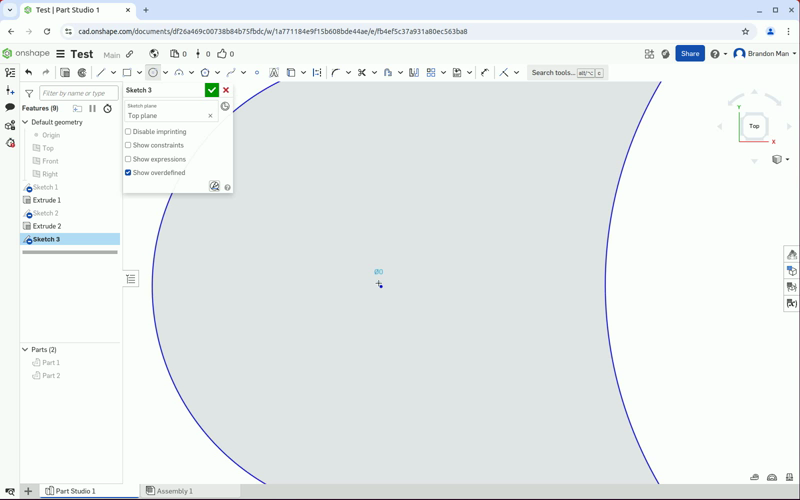
scroll(-6)
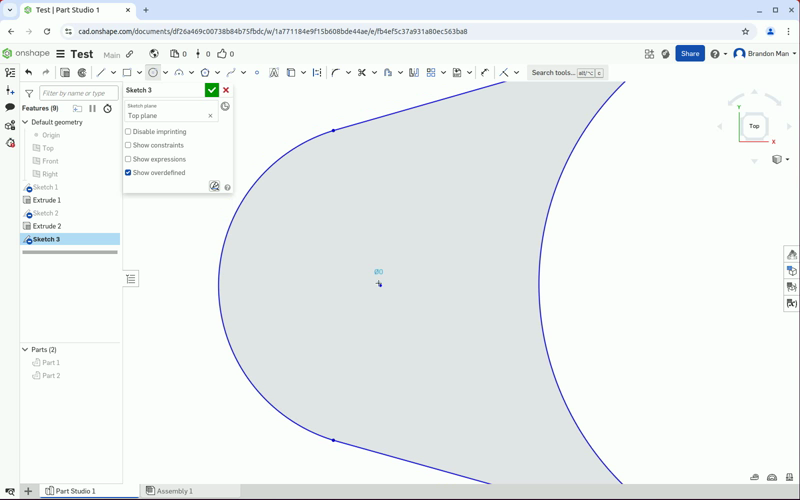
scroll(-6)
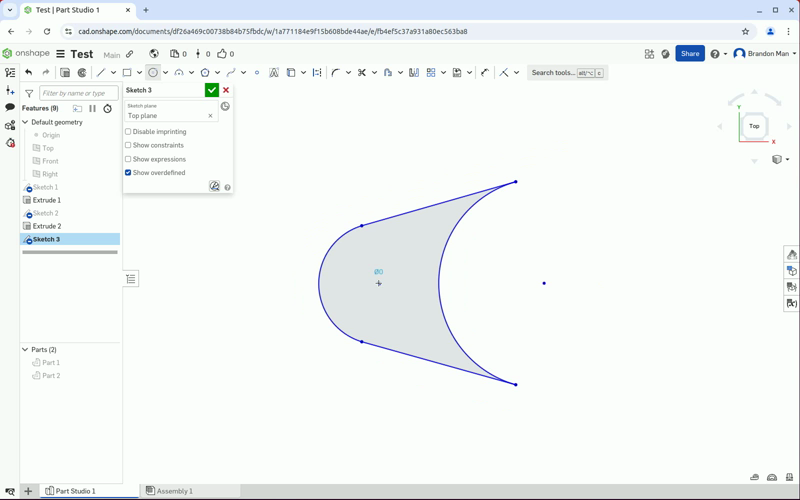
scroll(-6)
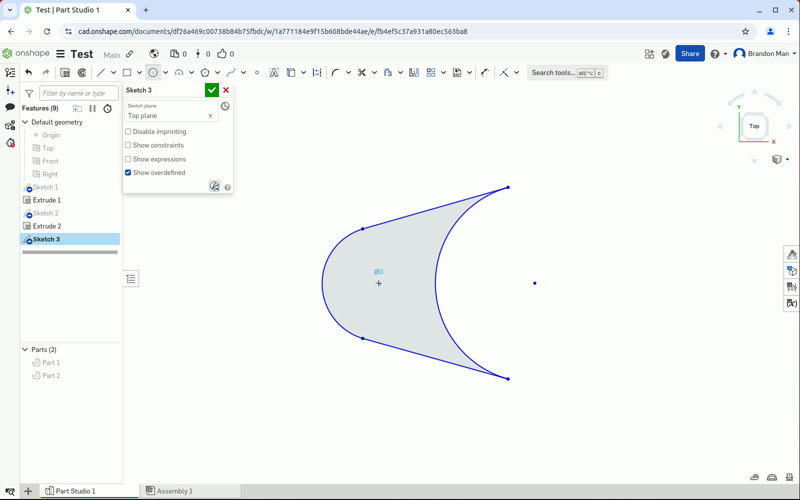
scroll(-6)
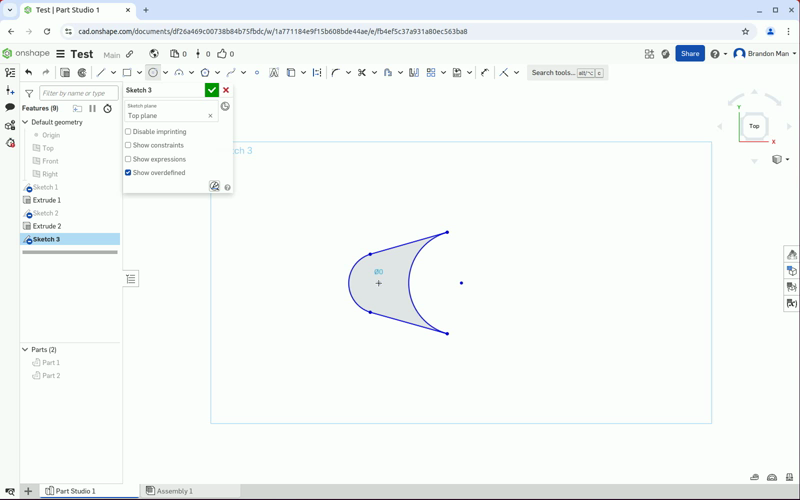
key_up(shift)
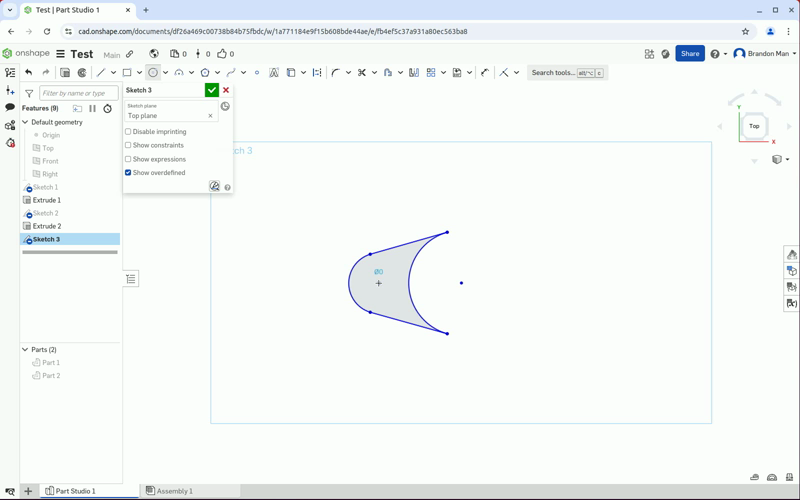
mouse_move(390, 282)
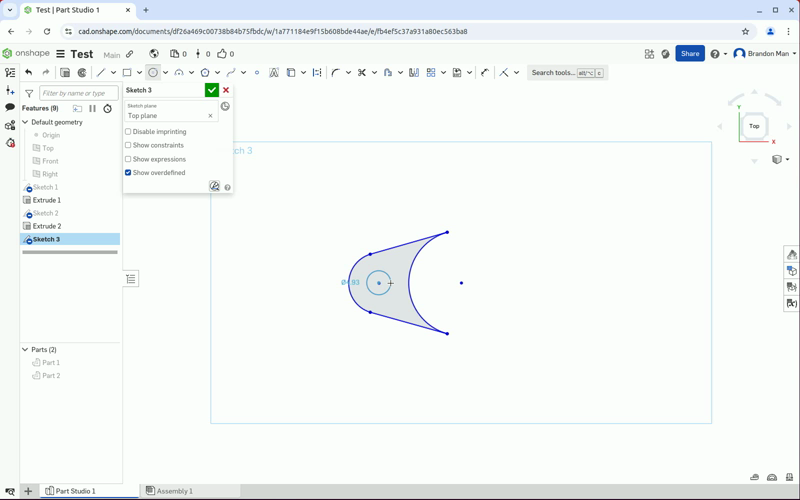
click(390, 282)
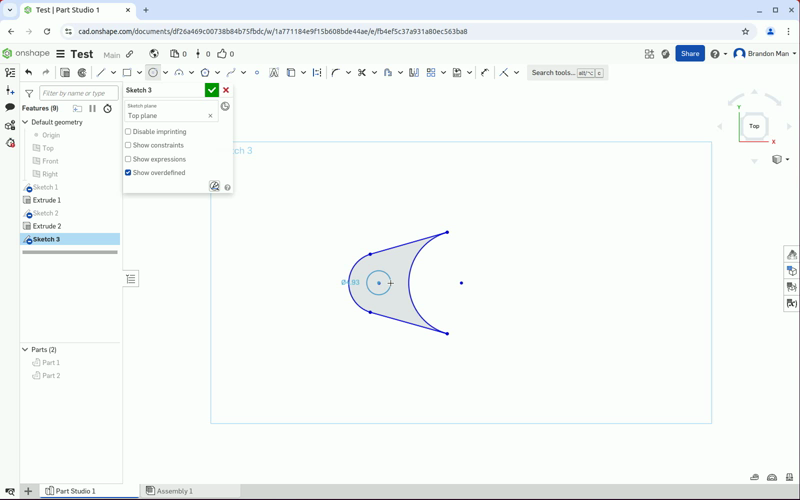
key(esc)
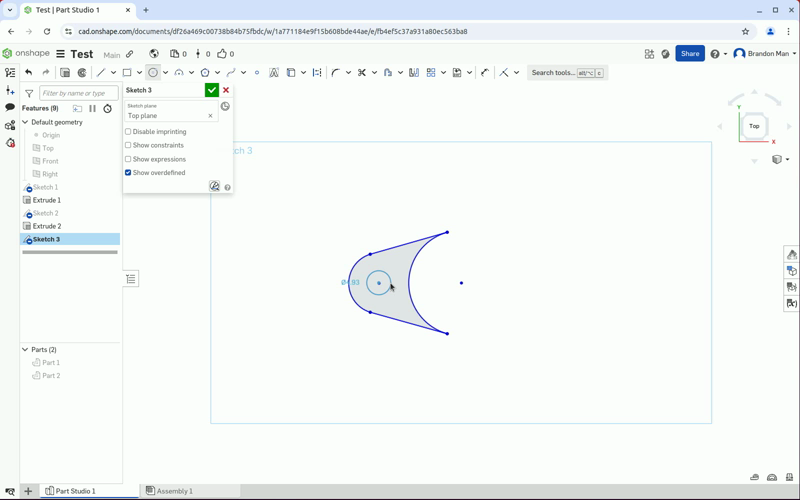
mouse_move(398, 291)
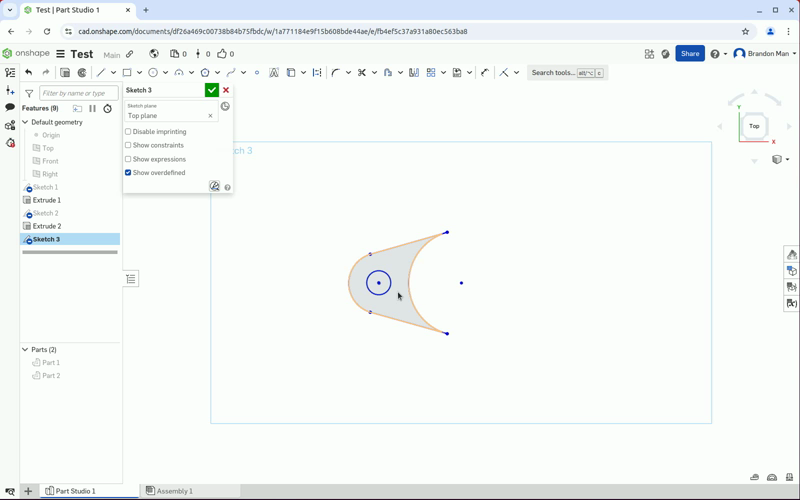
click(398, 291)
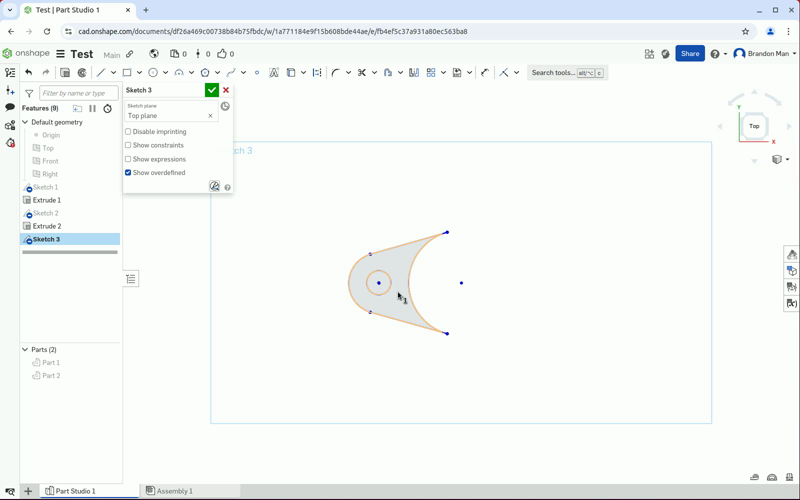
mouse_move(73, 352)
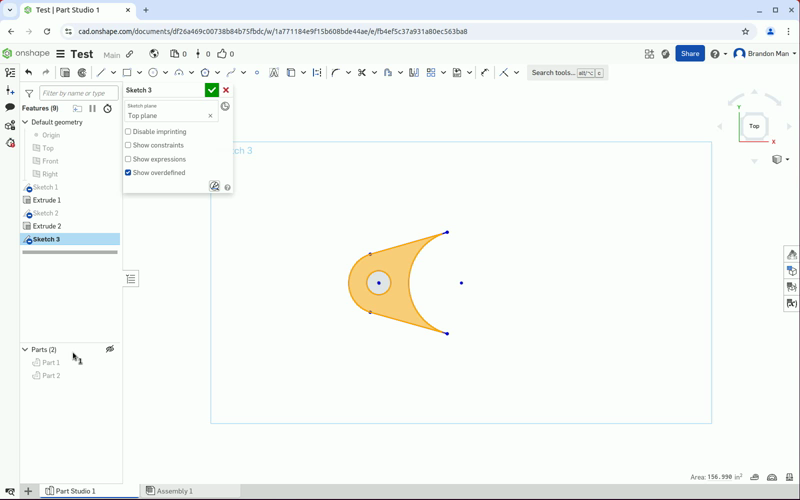
key(shift+y)
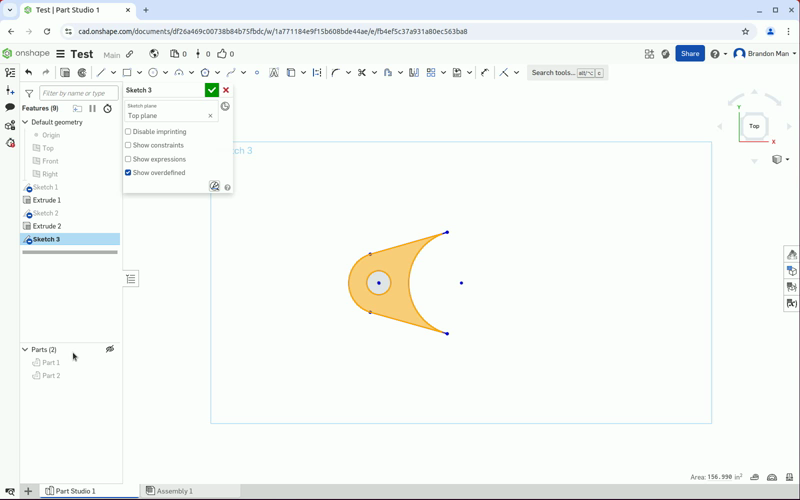
key(shift+e)
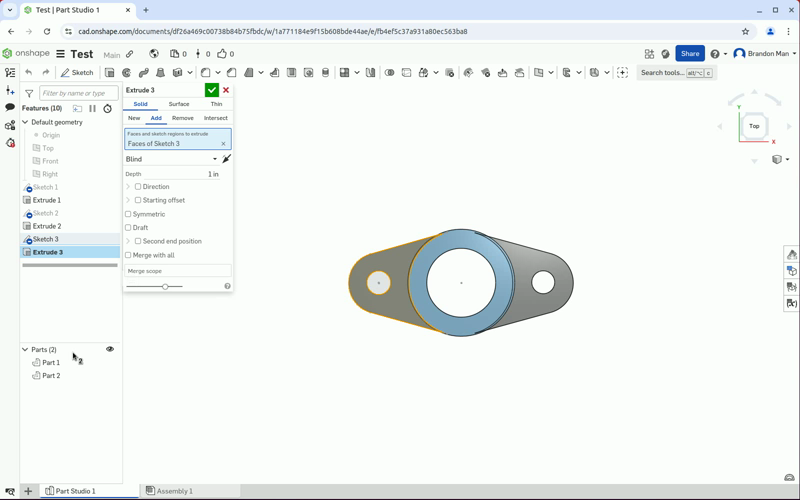
mouse_move(143, 106)
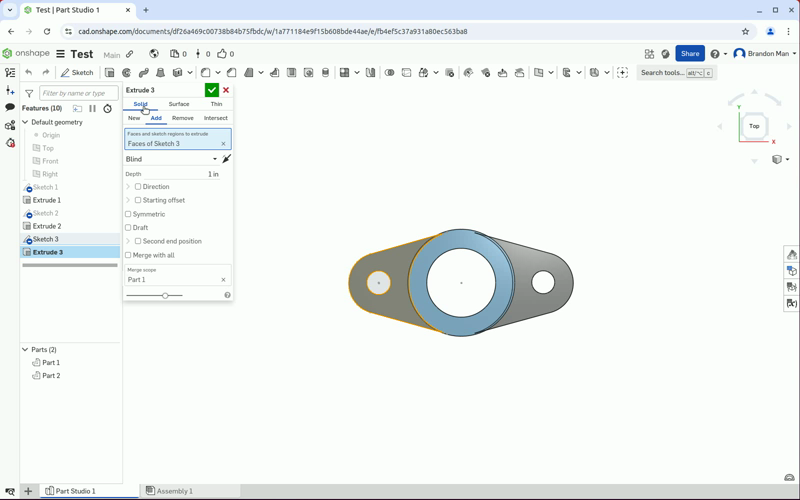
click(143, 106)
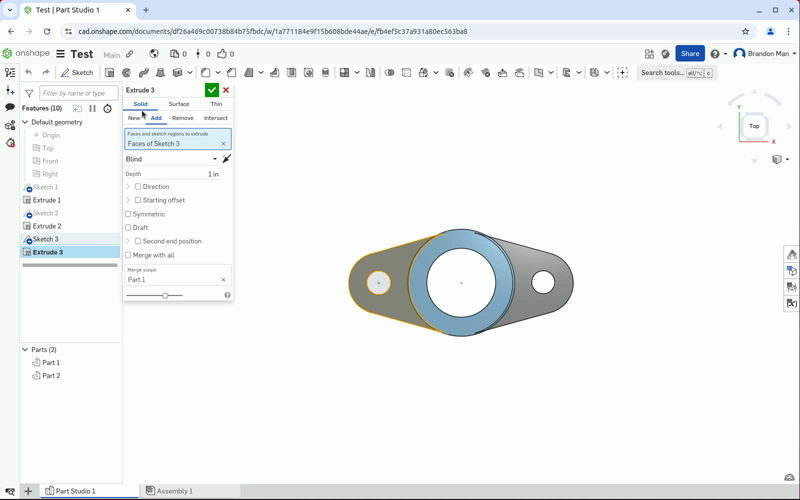
mouse_move(137, 120)
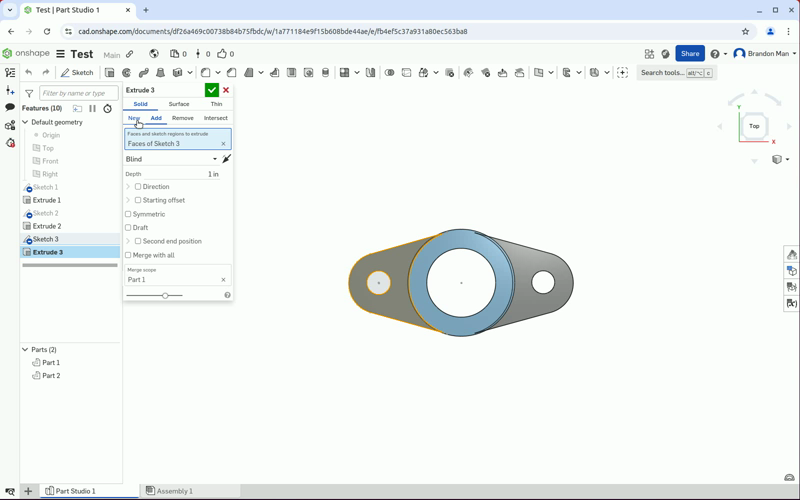
click(137, 120)
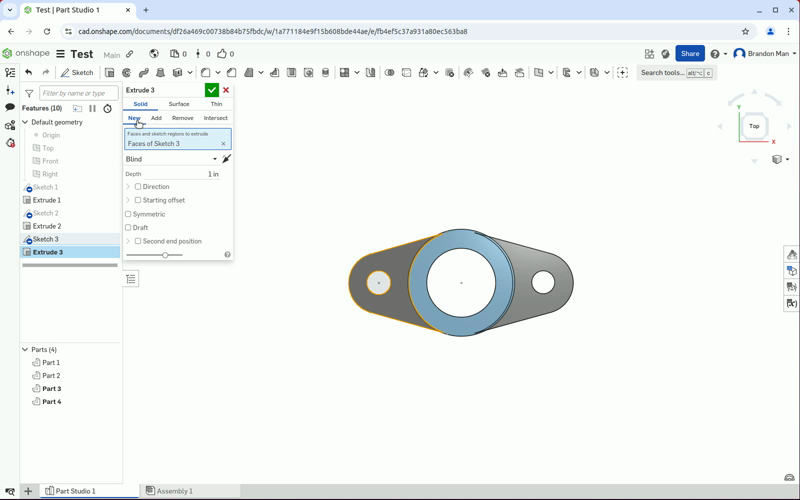
key(tab, 4)
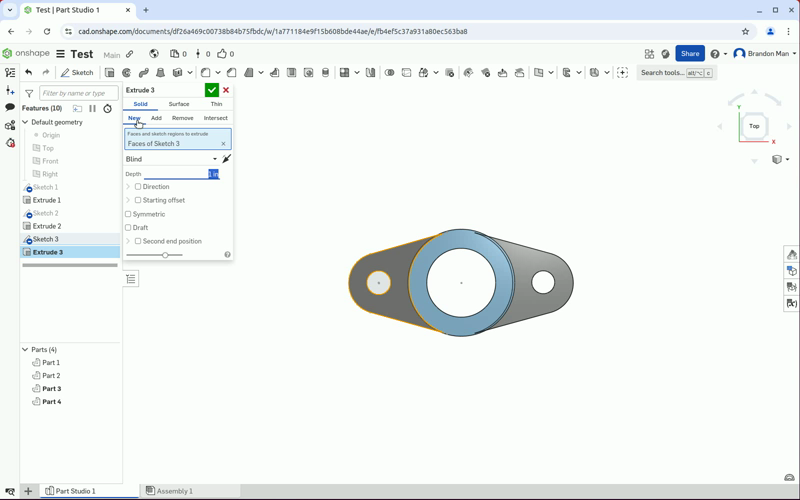
text(4.574)
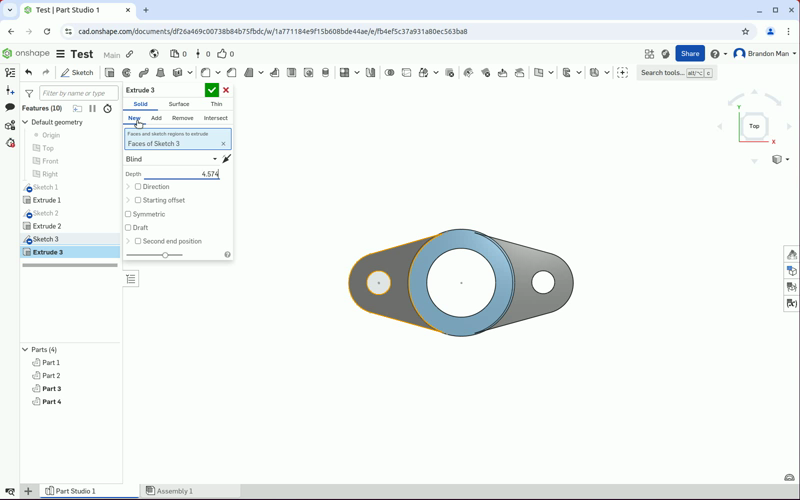
key(enter)
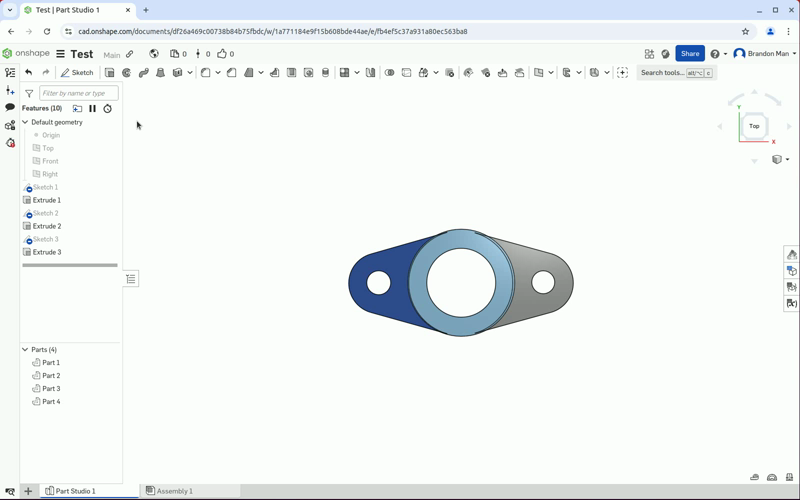
key(shift+h)
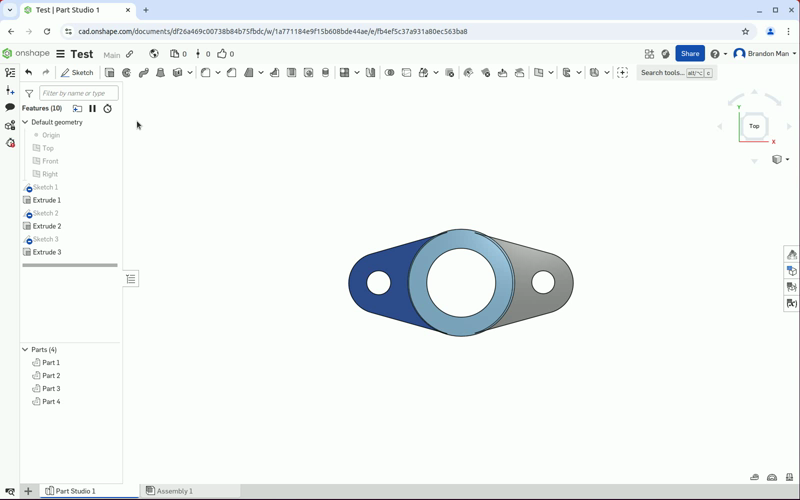
key(shift+h)
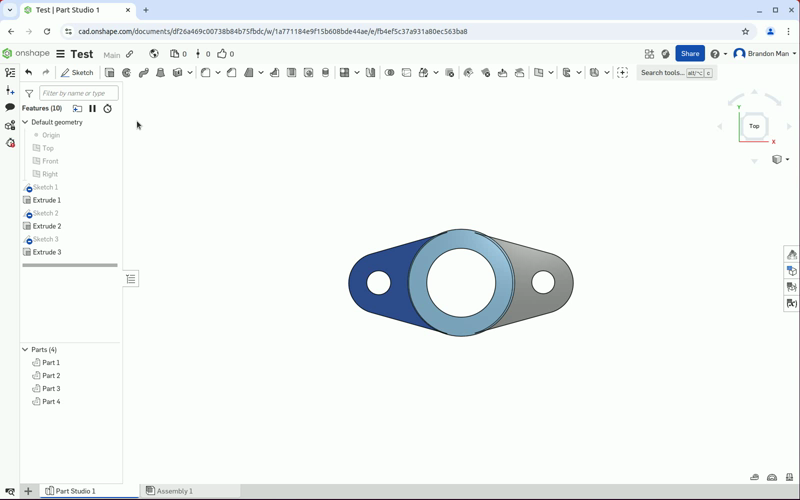
mouse_move(73, 189)
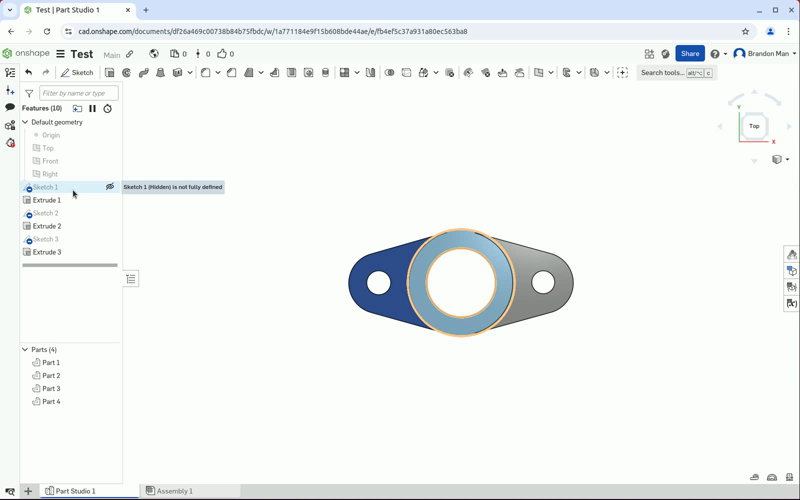
click(73, 189)
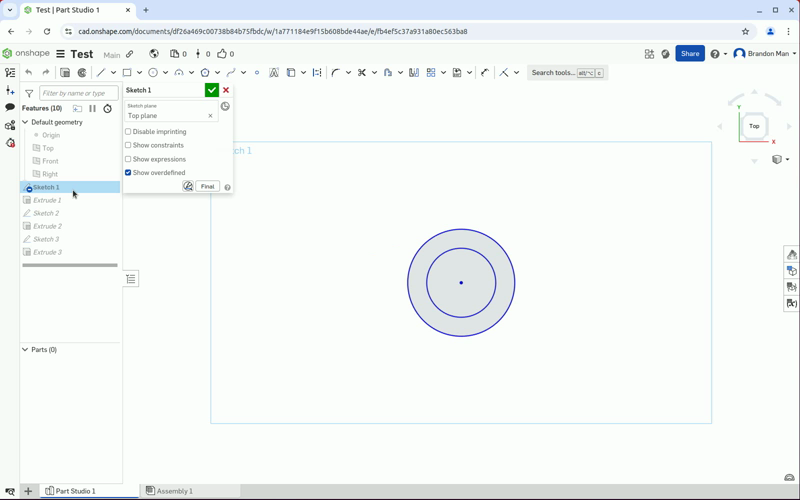
mouse_move(229, 92)
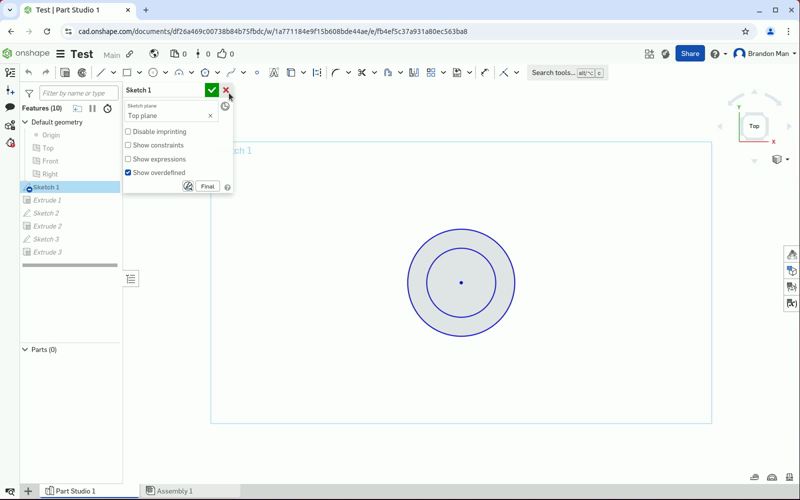
click(229, 92)
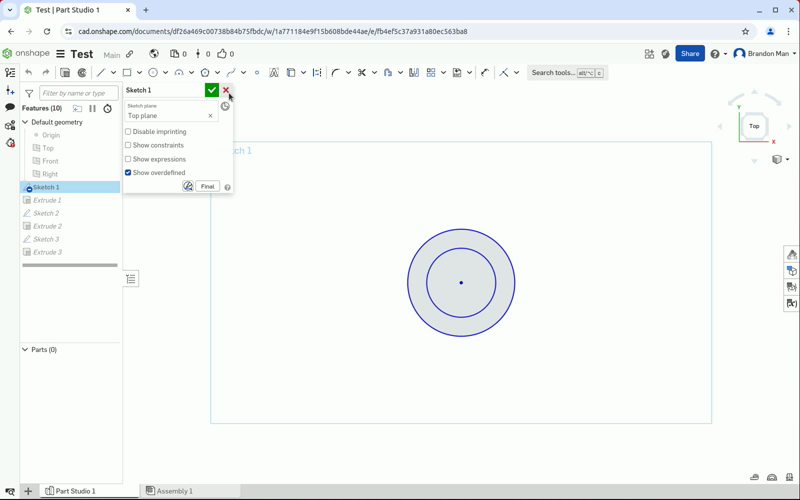
key(shift+s)
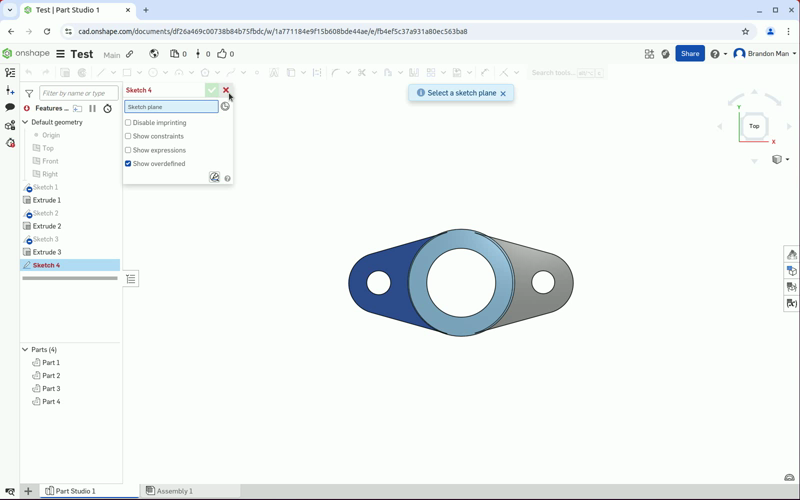
mouse_move(73, 150)
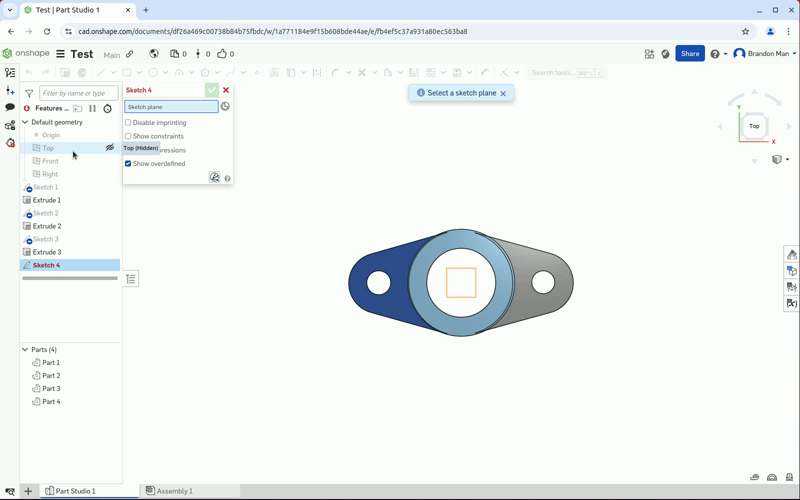
click(73, 150)
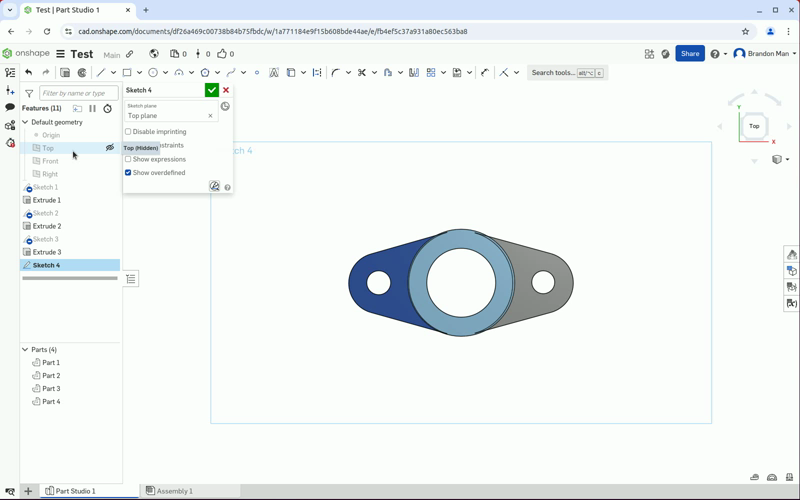
mouse_move(73, 352)
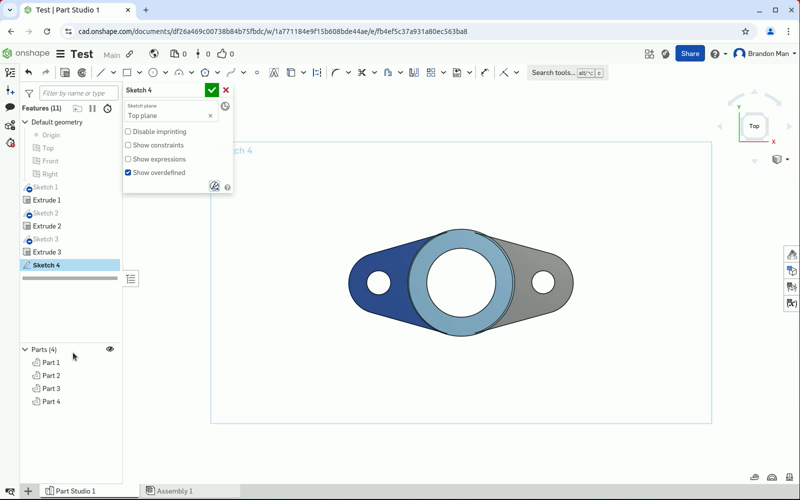
key(y)
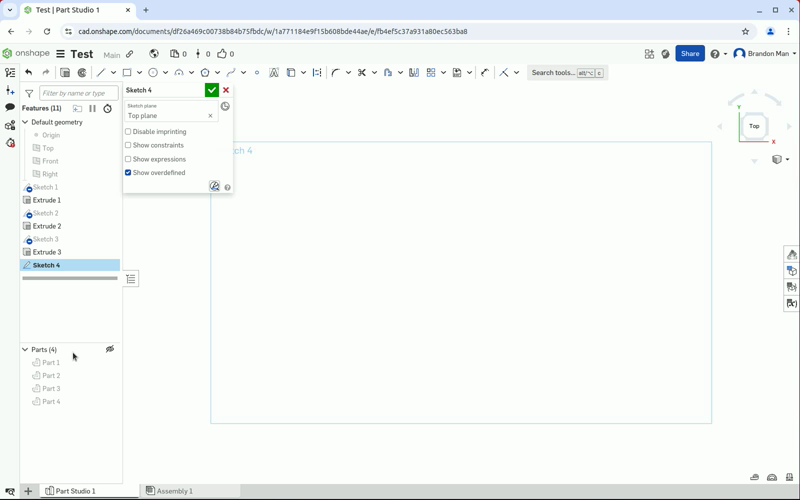
key(c)
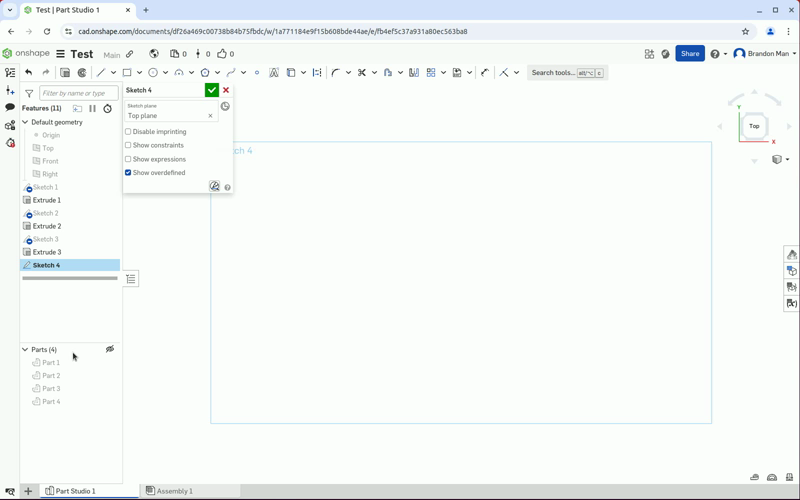
key_down(shift)
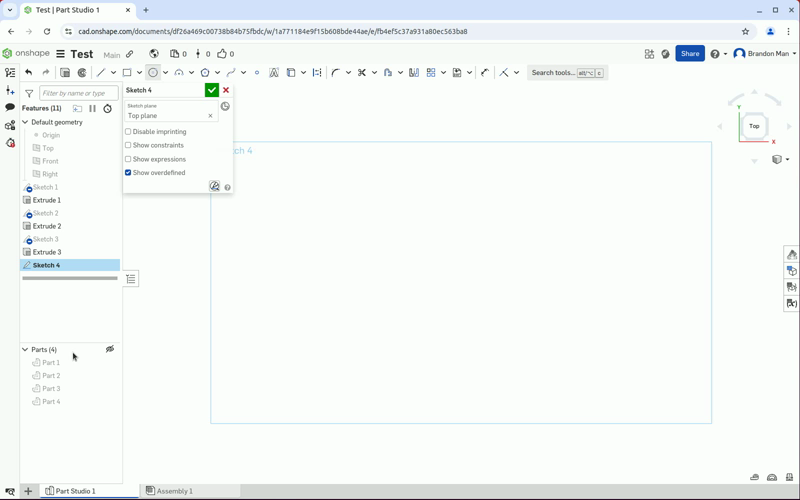
mouse_move(461, 282)
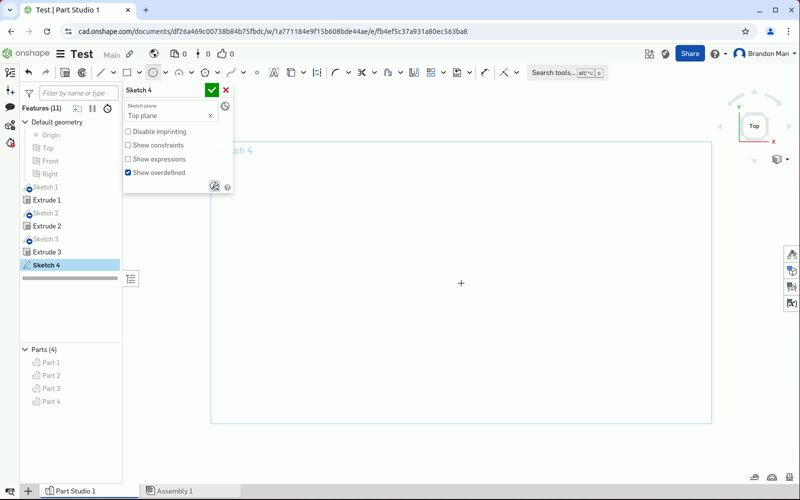
click(461, 282)
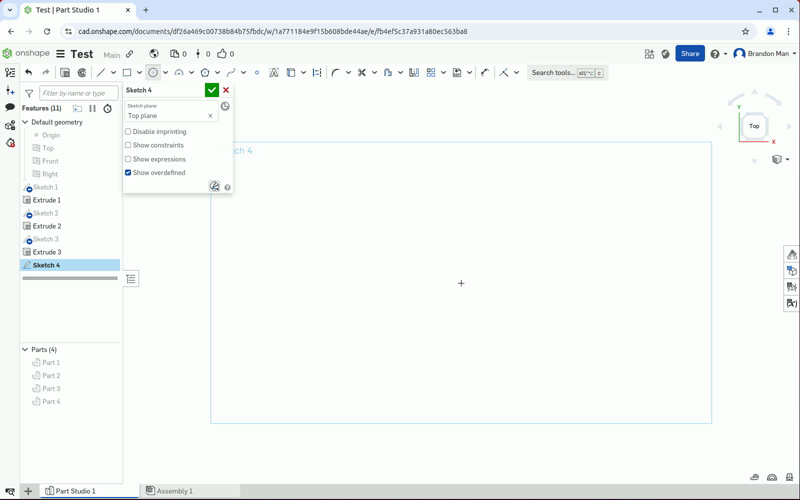
key_up(shift)
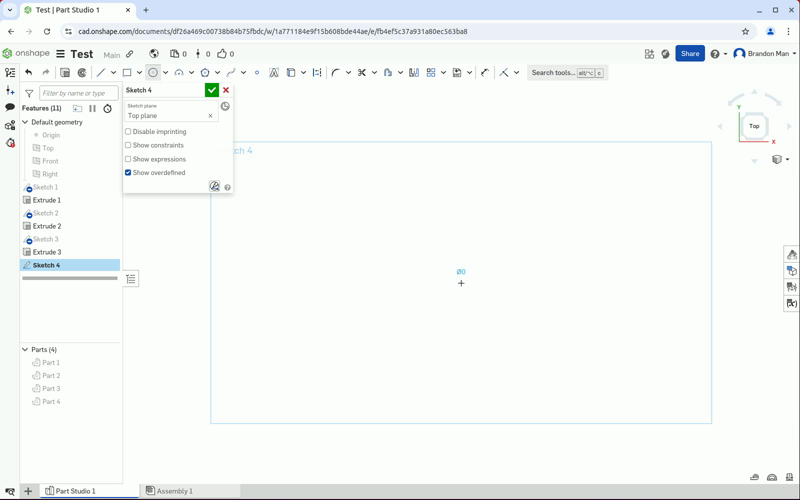
mouse_move(514, 282)
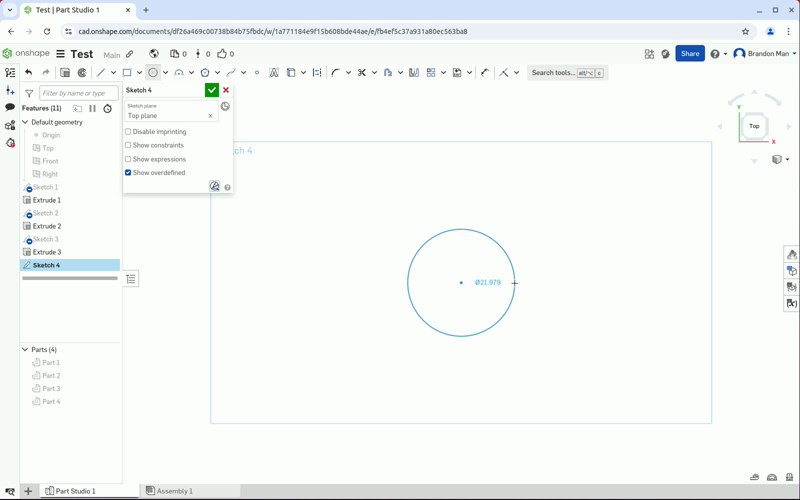
click(514, 282)
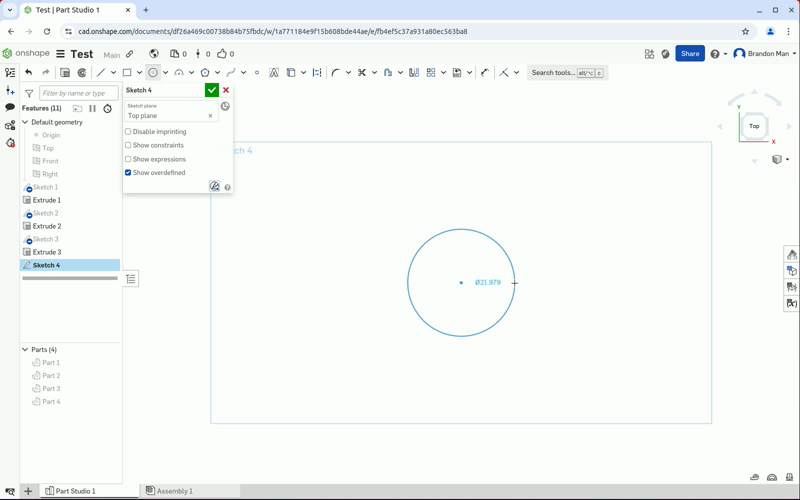
key(esc)
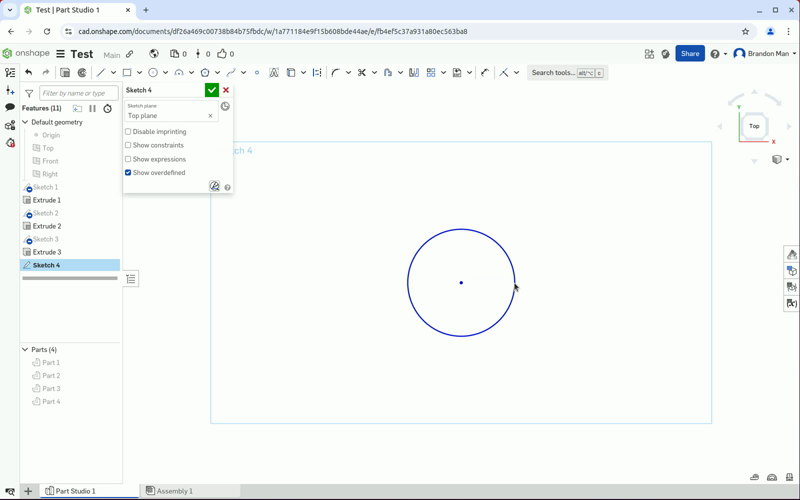
key(c)
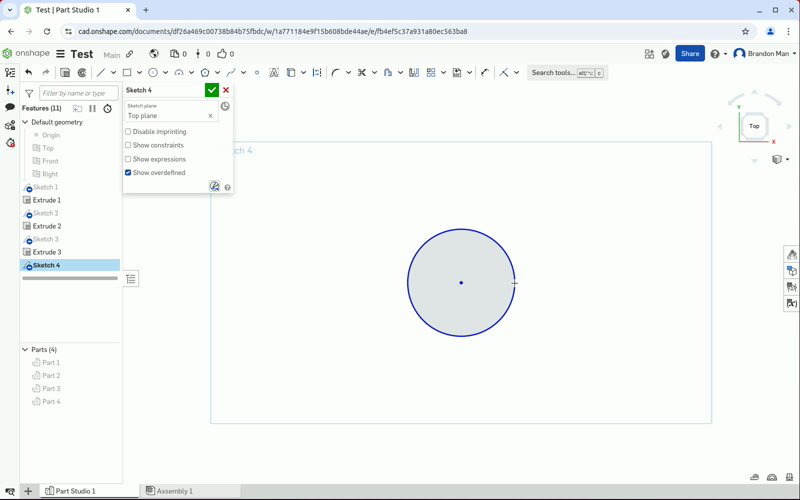
key_down(shift)
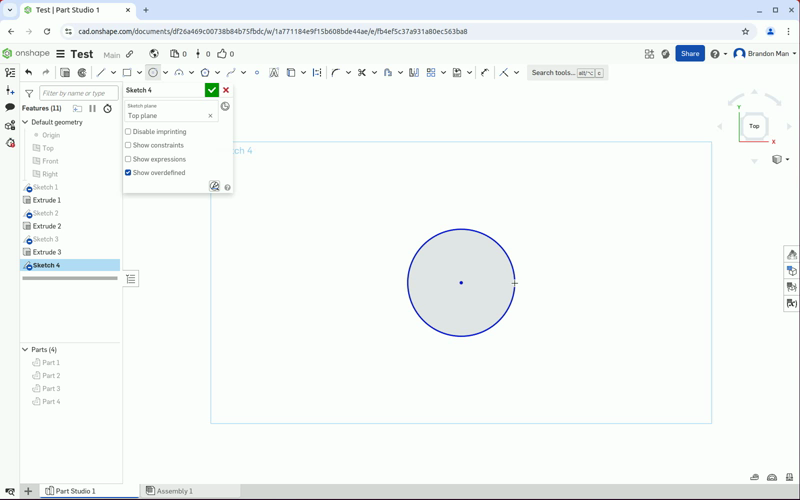
mouse_move(461, 282)
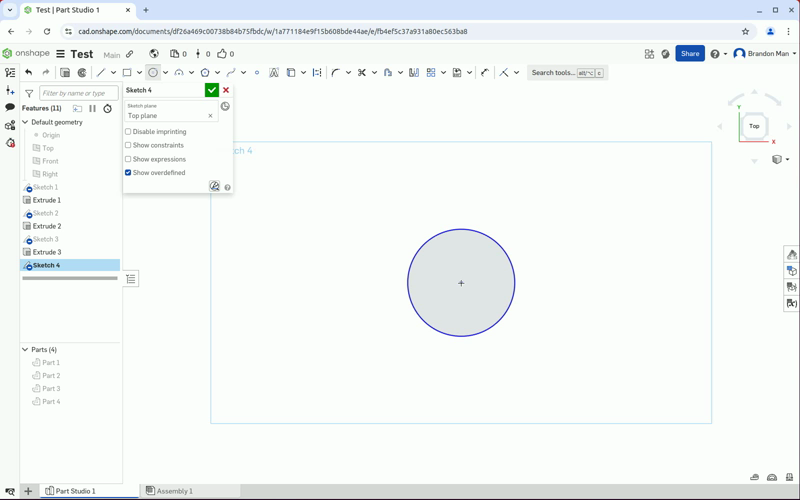
click(461, 282)
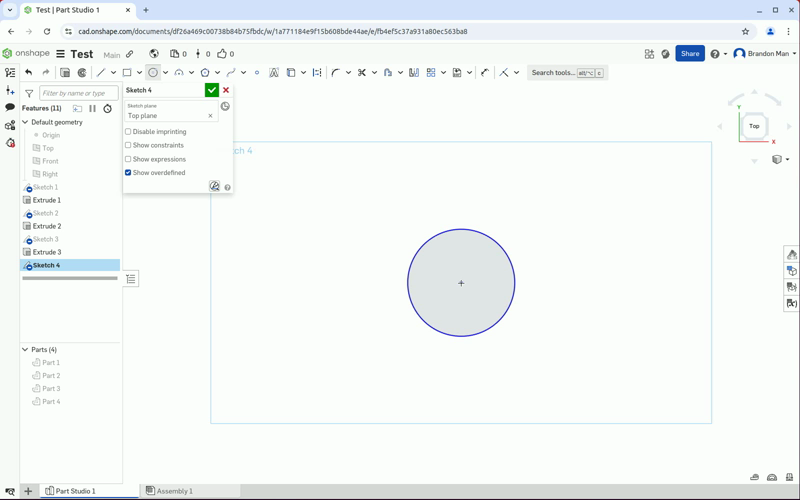
key_up(shift)
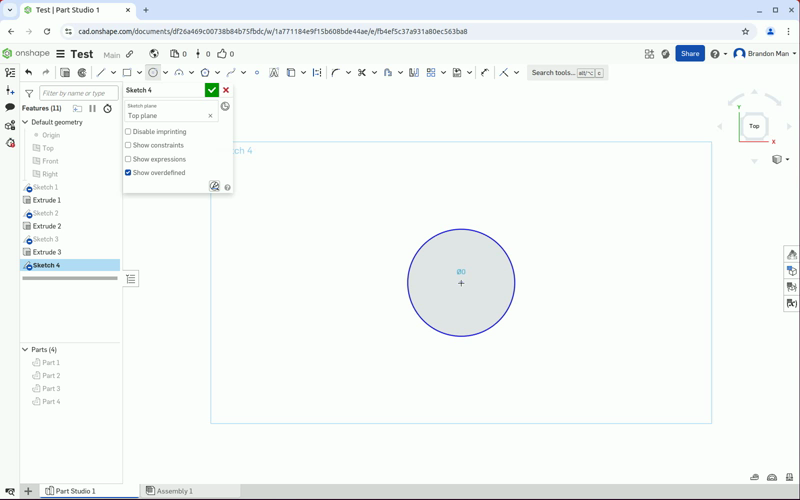
mouse_move(495, 282)
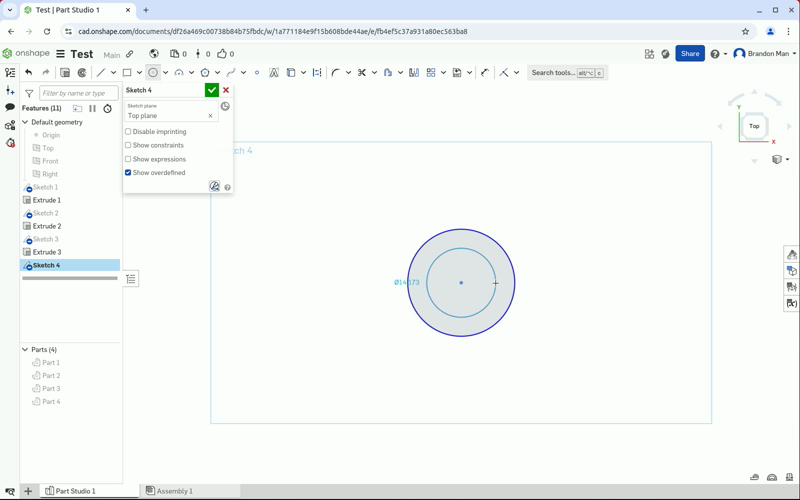
click(495, 282)
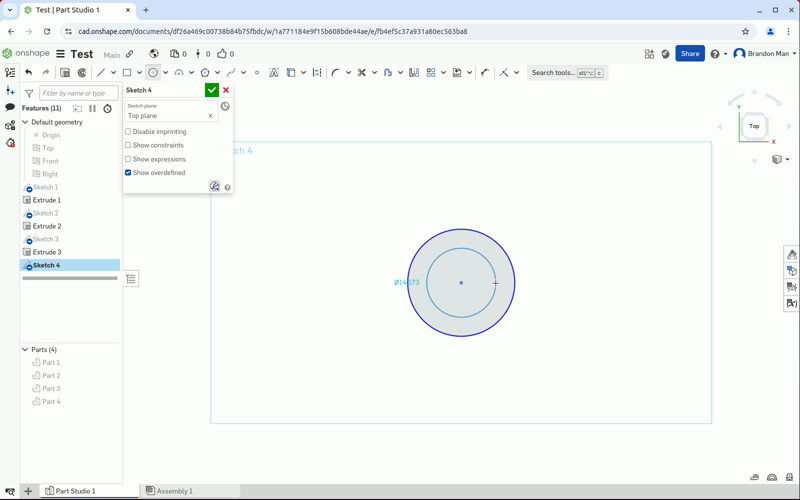
key(esc)
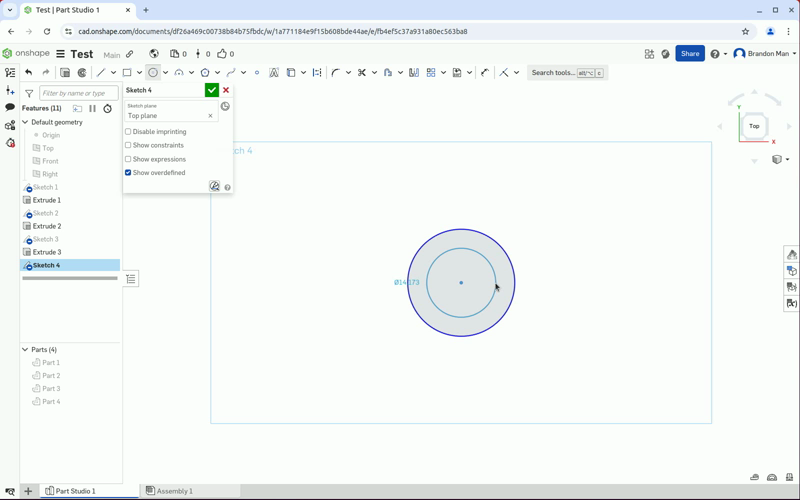
mouse_move(418, 286)
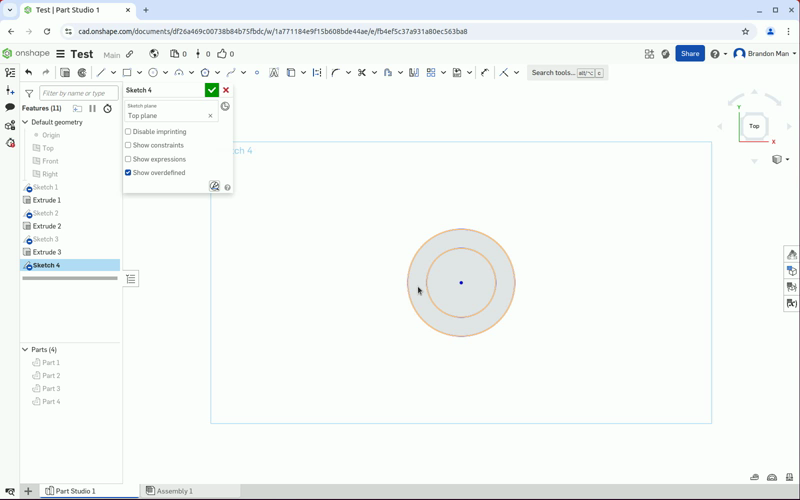
click(418, 286)
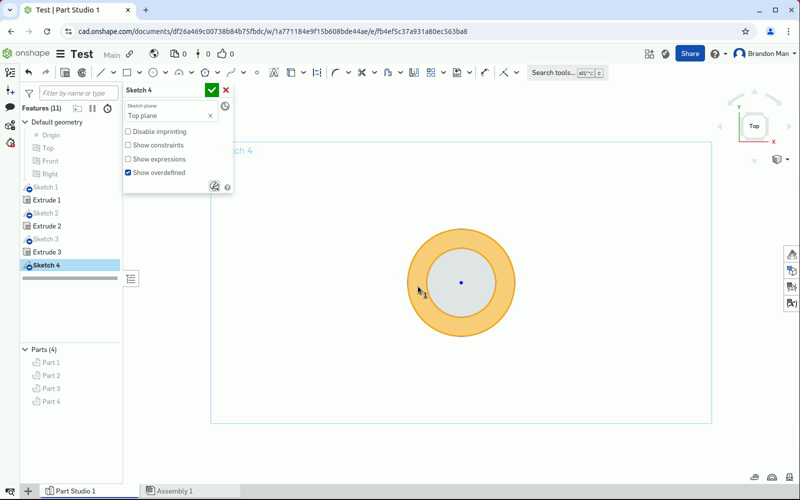
mouse_move(73, 352)
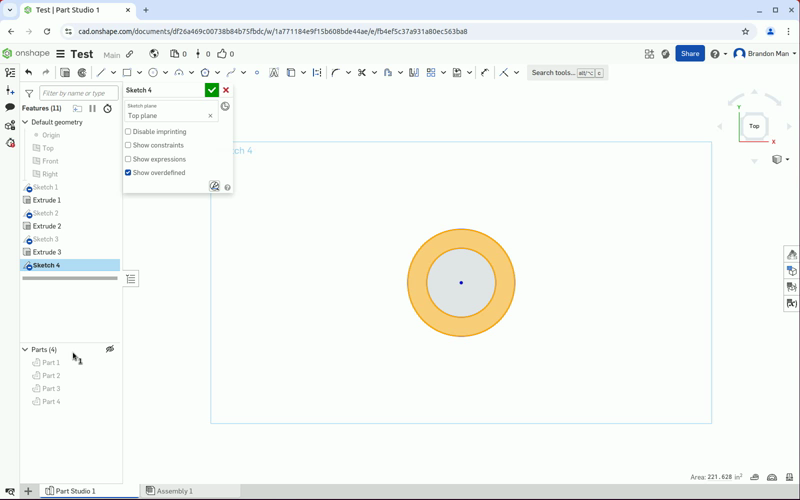
key(shift+y)
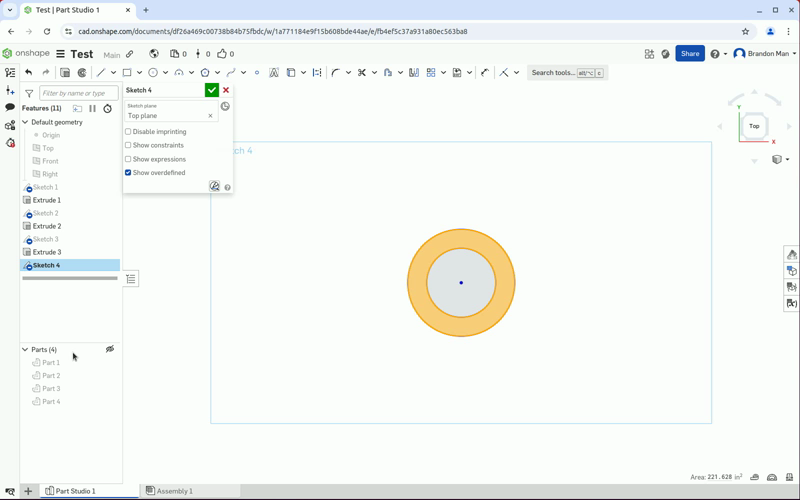
key(shift+e)
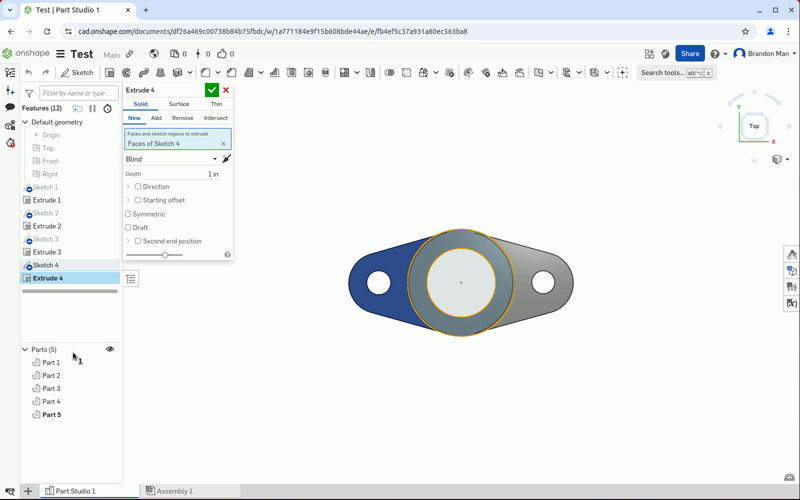
mouse_move(143, 106)
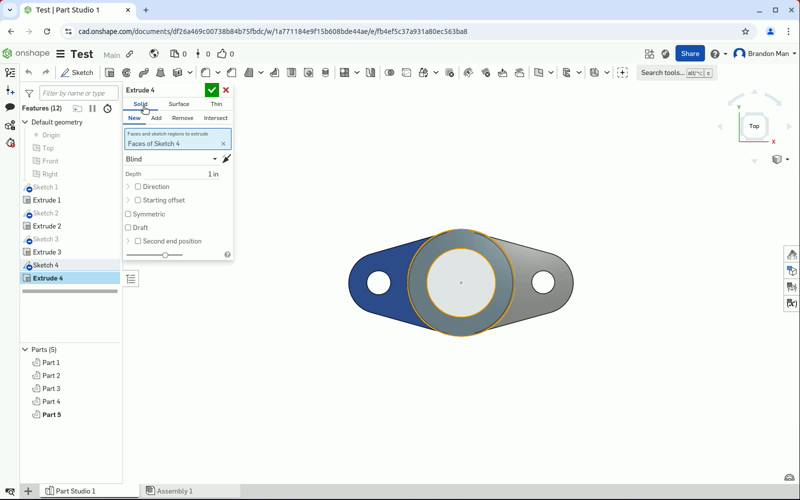
click(143, 106)
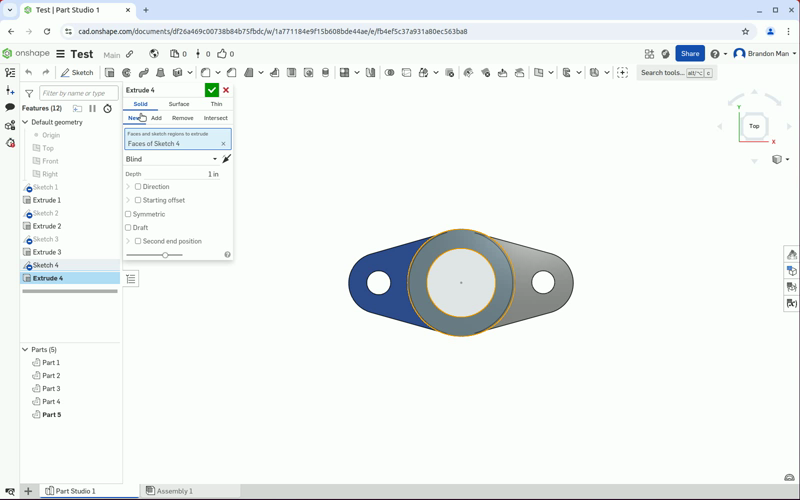
mouse_move(137, 120)
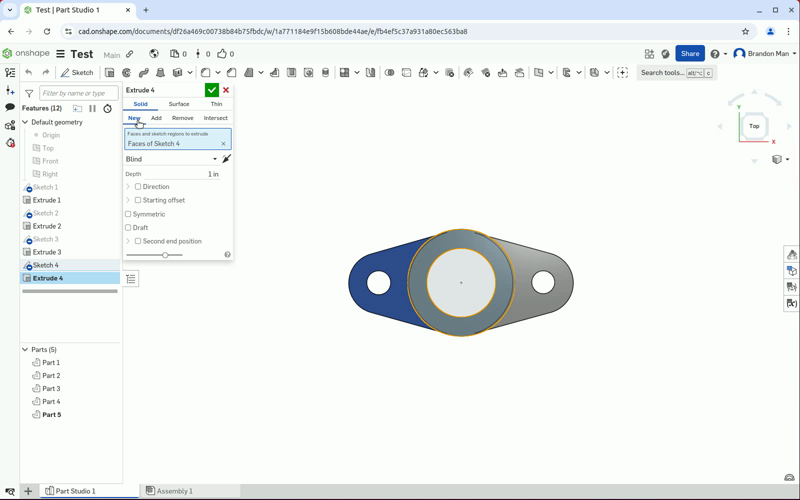
click(137, 120)
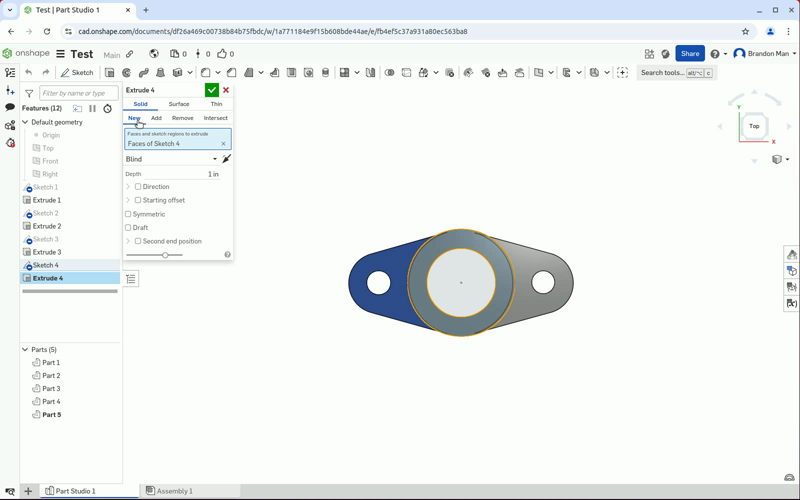
key(tab, 4)
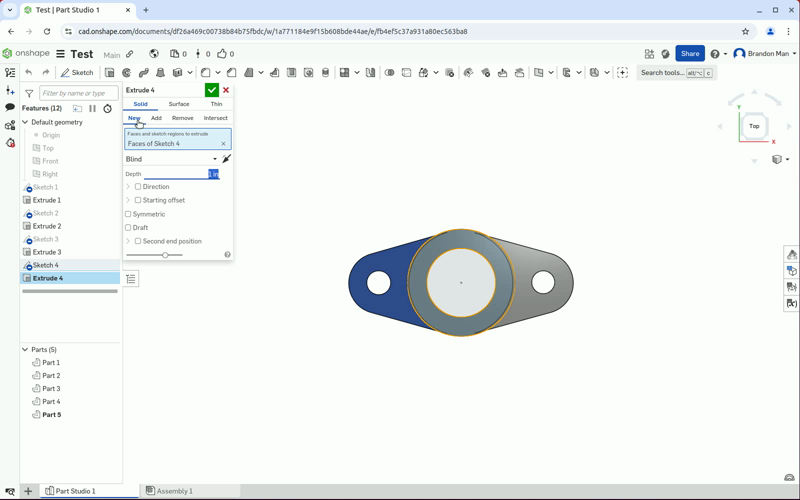
text(10.832)
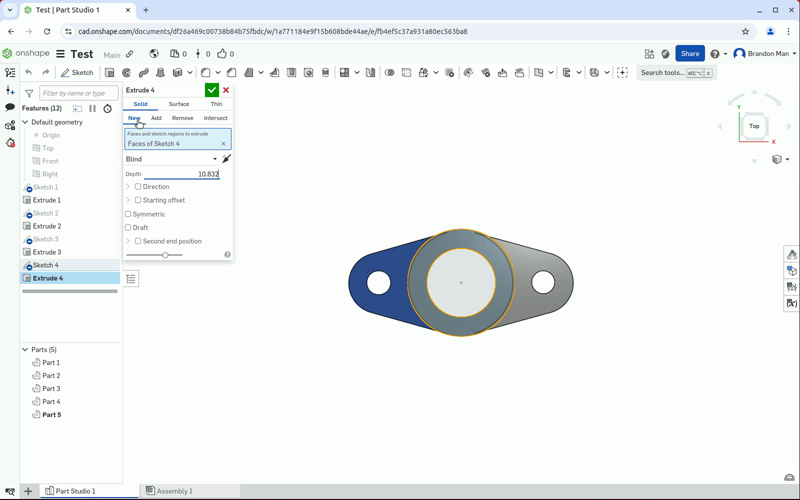
key(enter)
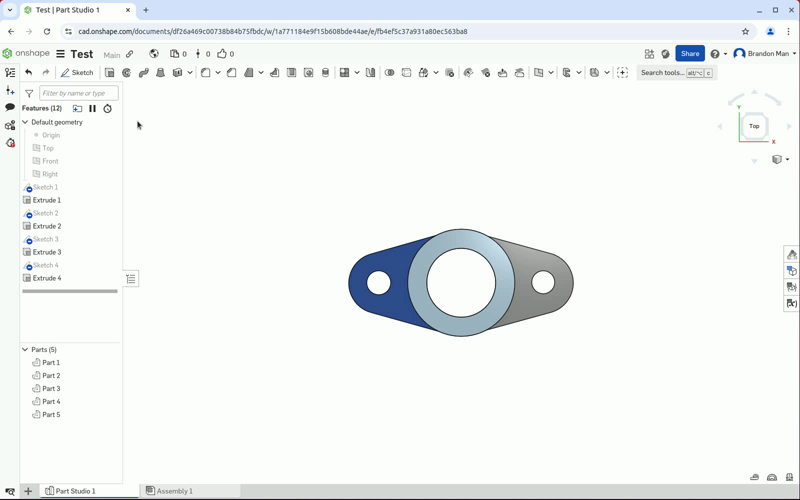
key(shift+h)
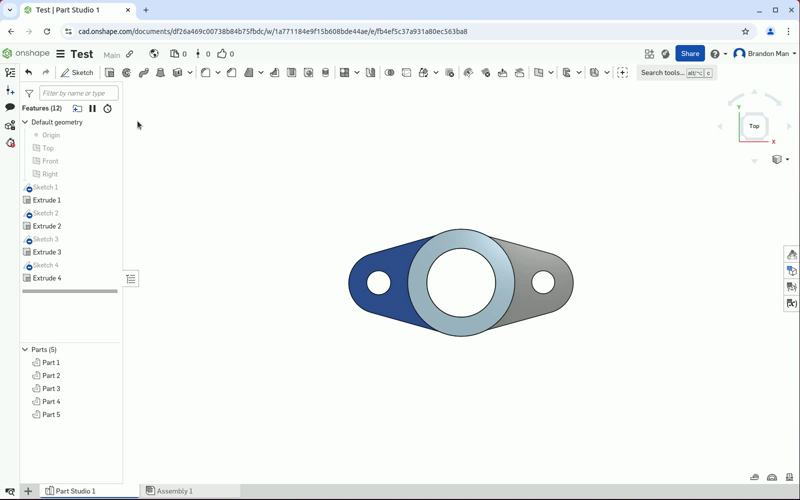
key(shift+h)
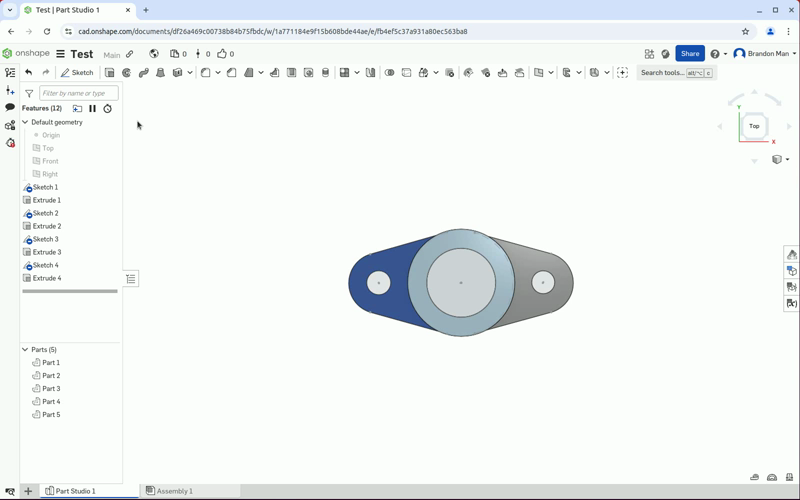
key(shift+7)
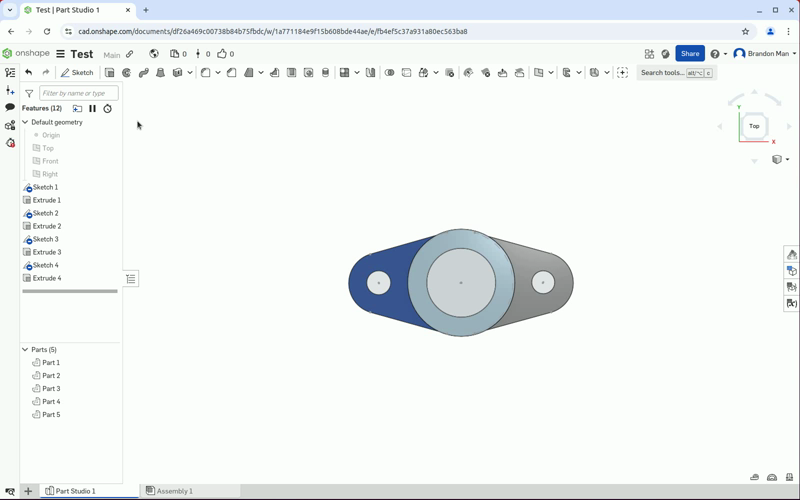
key(up, 3)
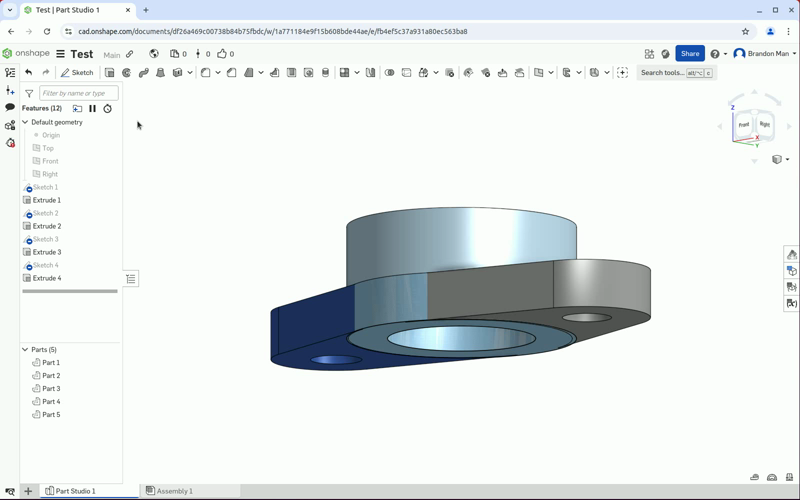
key(left, 3)
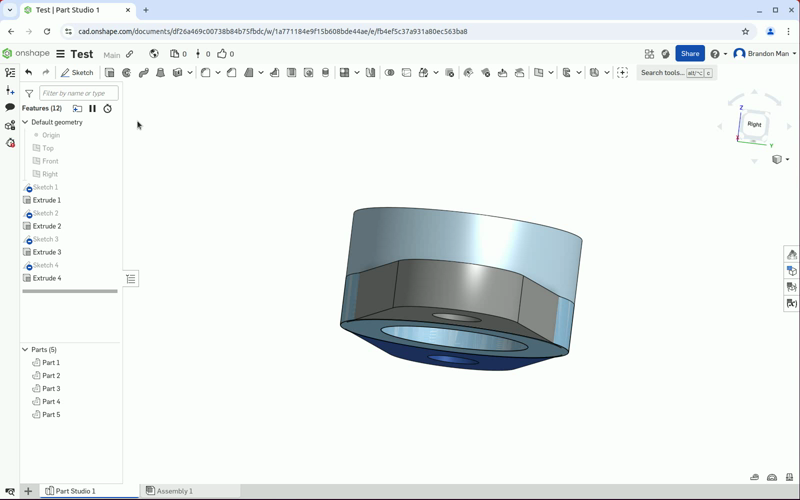
key(right, 3)
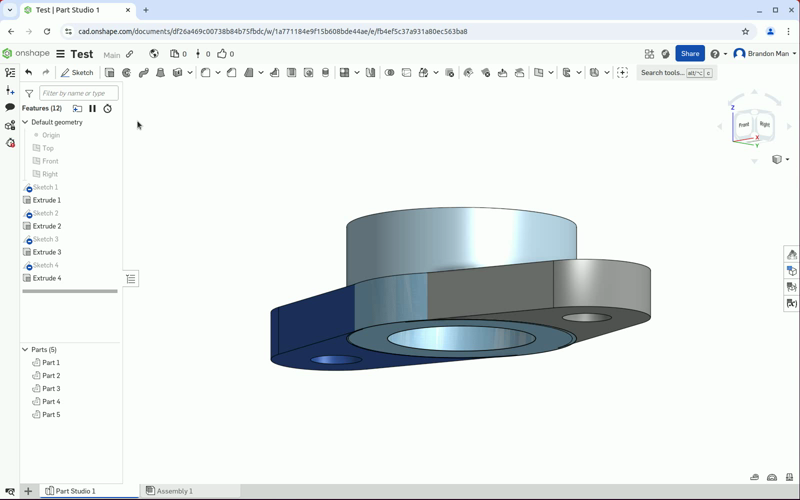
key(down, 3)
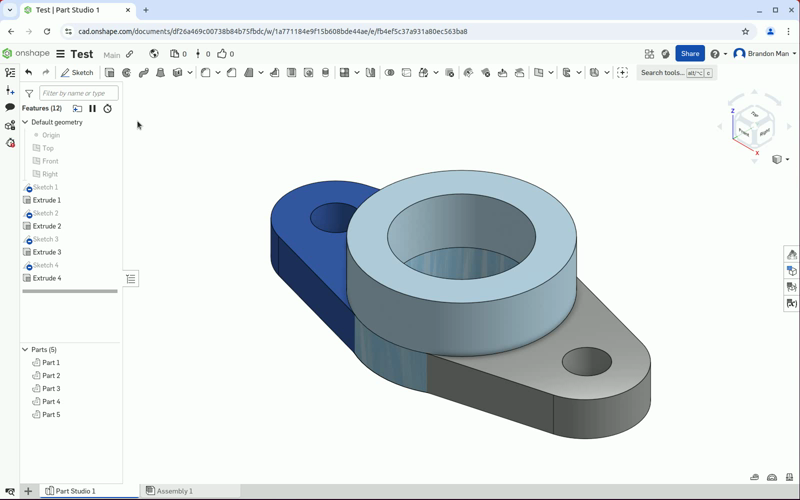
mouse_move(73, 189)
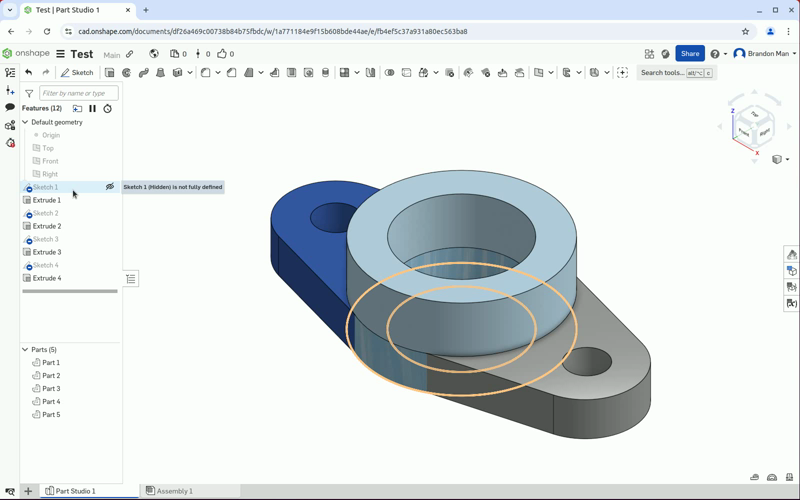
click(73, 189)